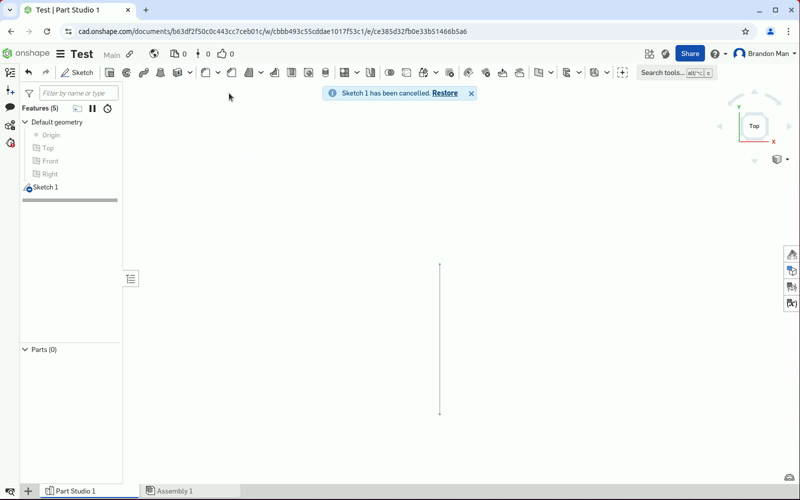
key(shift+h)
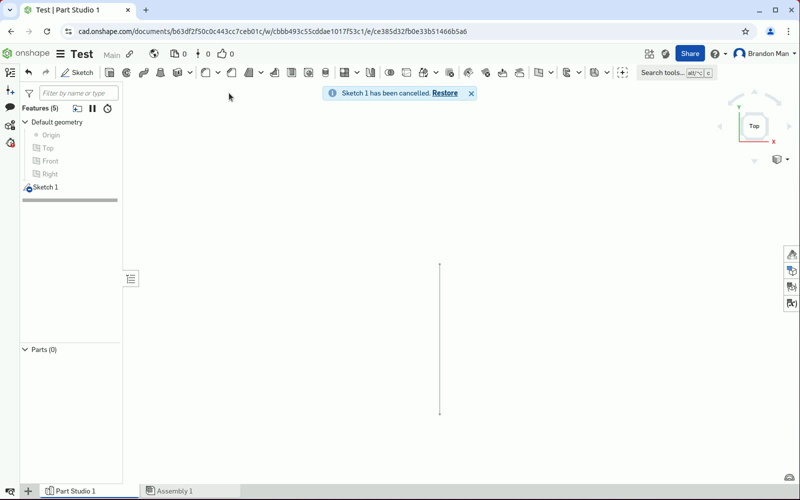
key(shift+s)
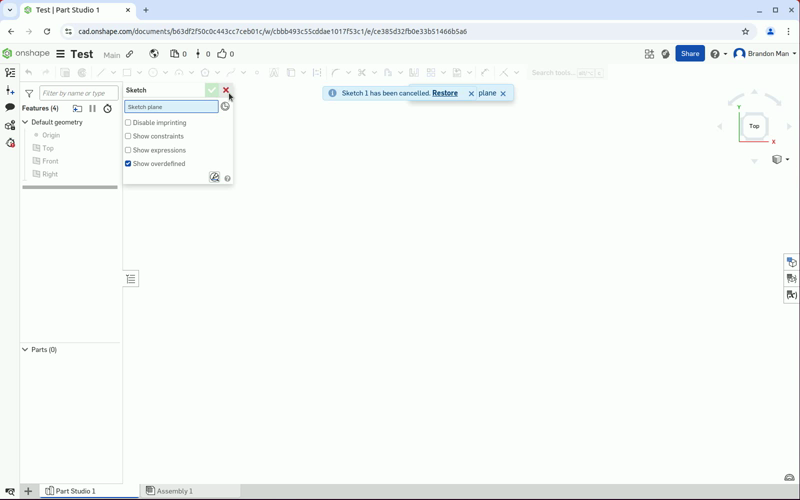
mouse_move(73, 150)
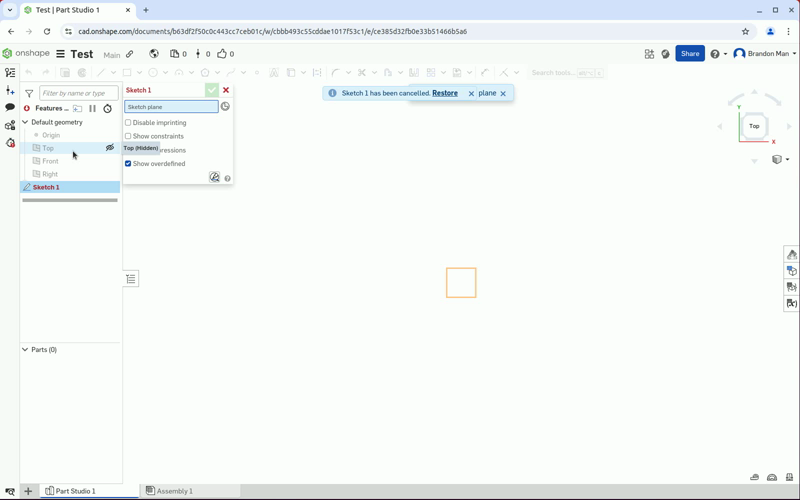
click(73, 150)
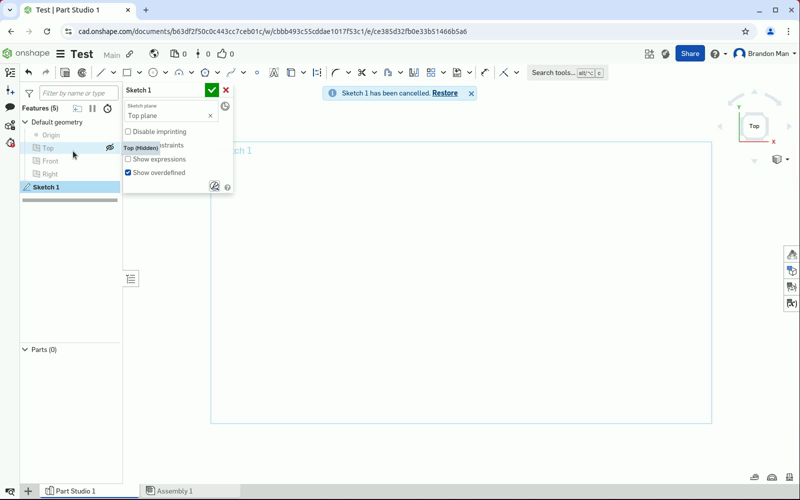
mouse_move(73, 352)
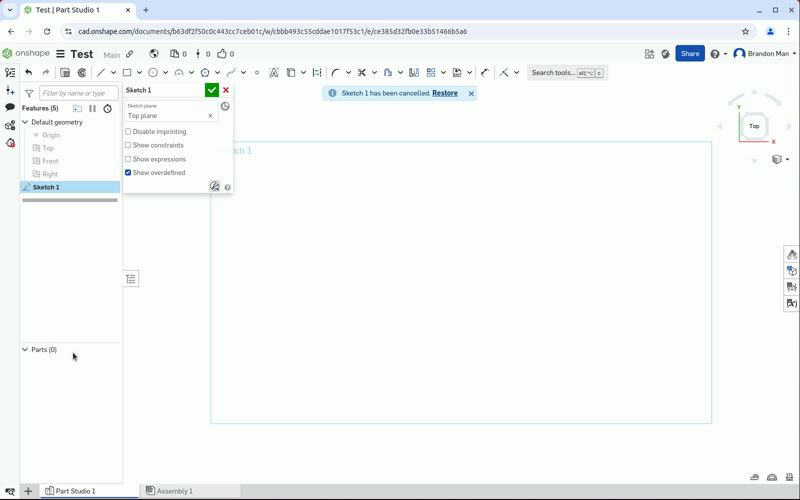
key(y)
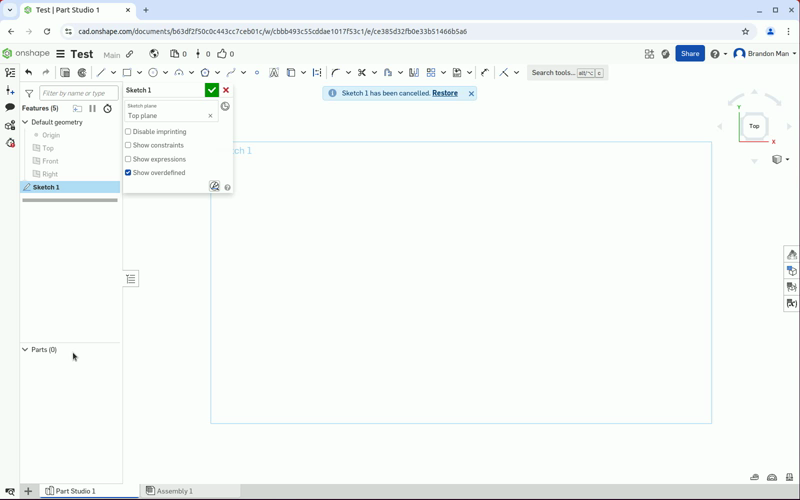
key(a)
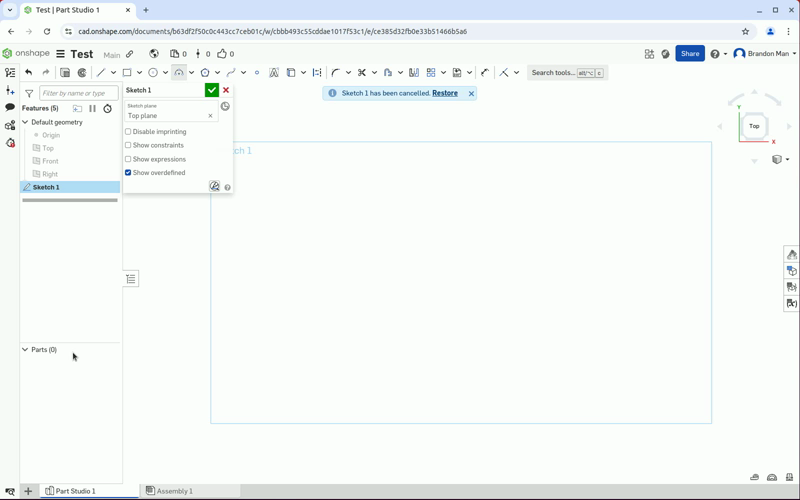
key_down(shift)
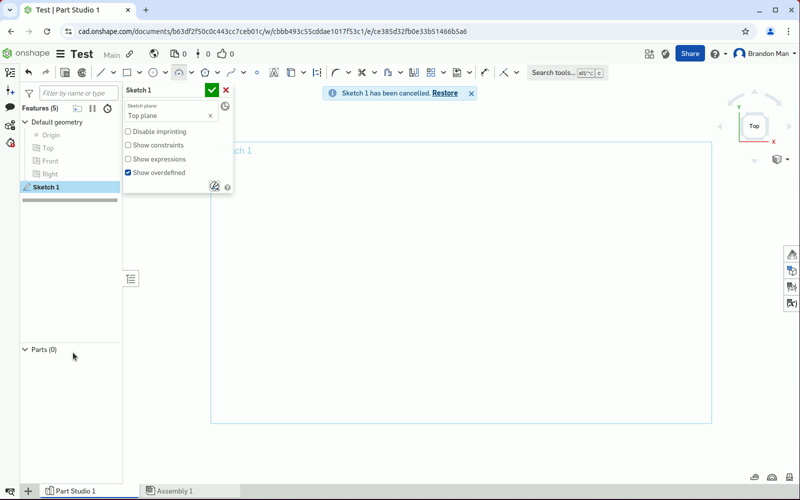
mouse_move(363, 339)
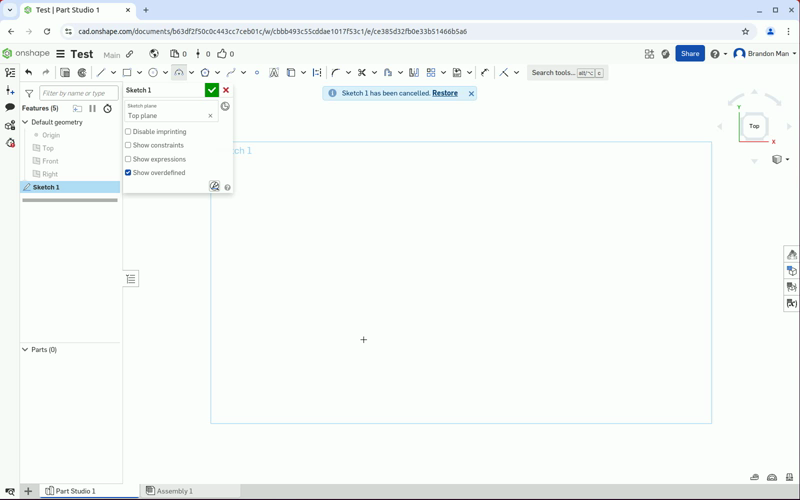
click(363, 339)
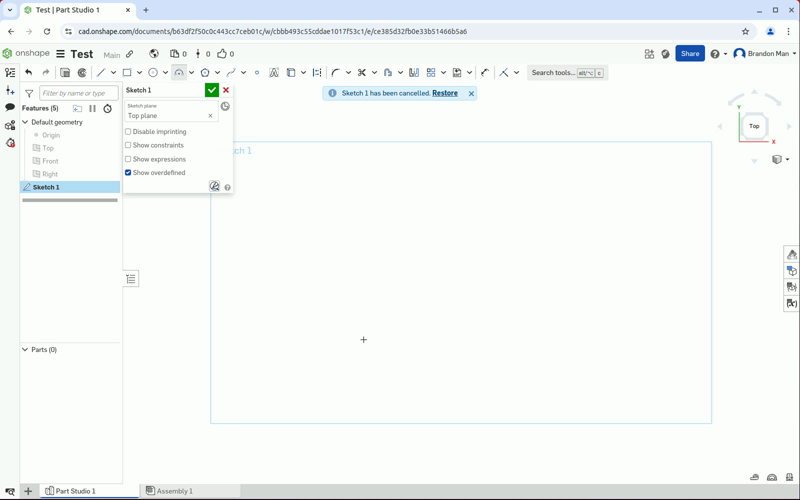
key_up(shift)
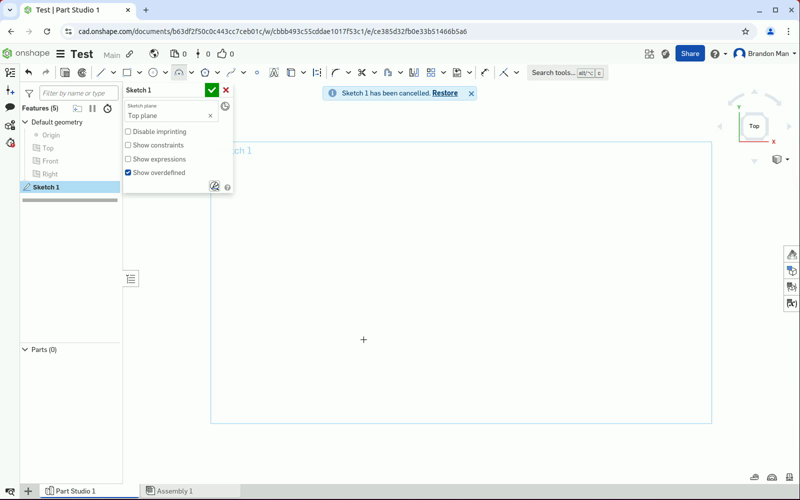
key_down(shift)
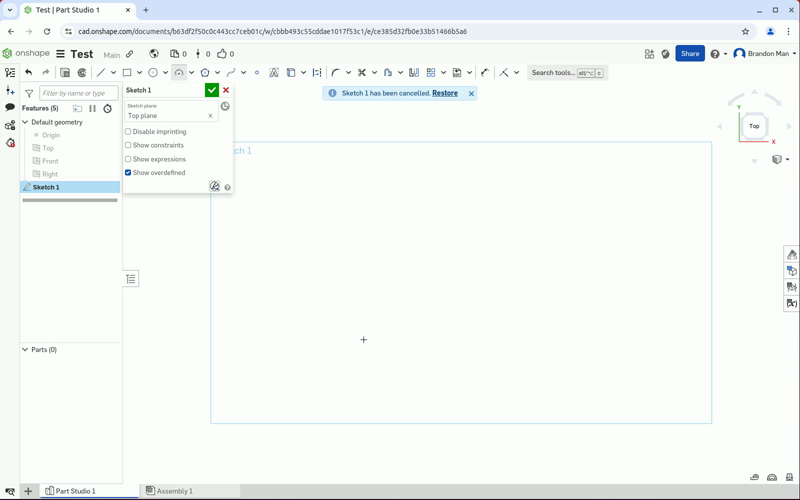
mouse_move(461, 318)
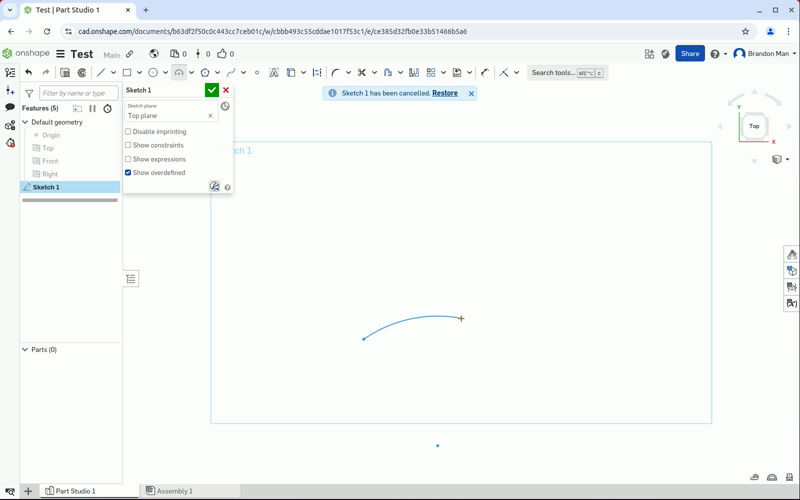
click(461, 318)
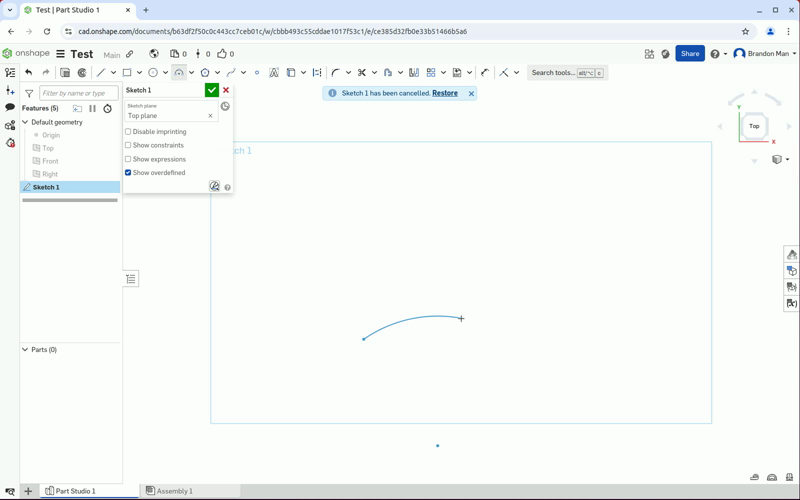
mouse_move(415, 342)
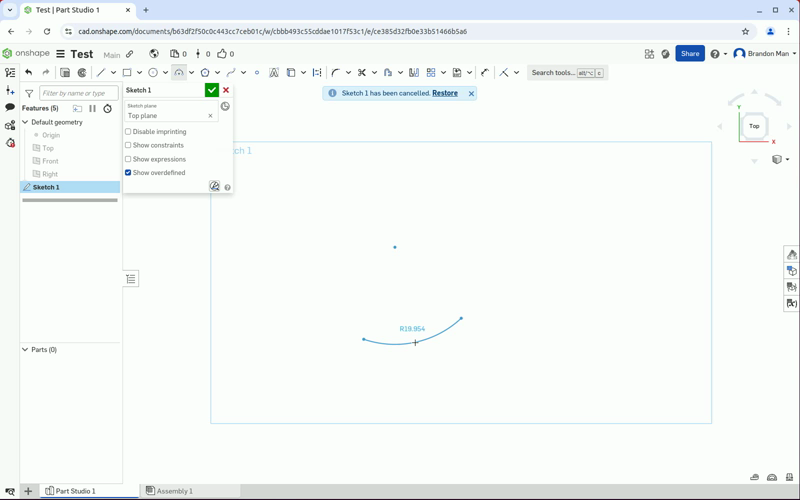
click(415, 342)
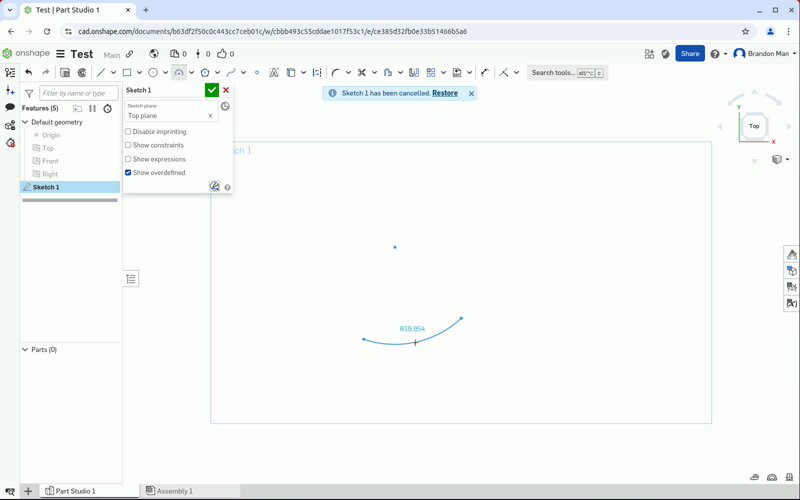
key_up(shift)
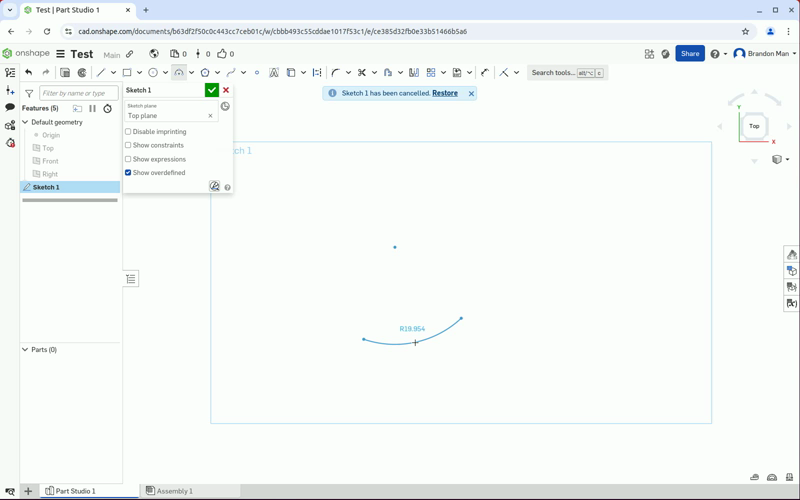
mouse_move(461, 318)
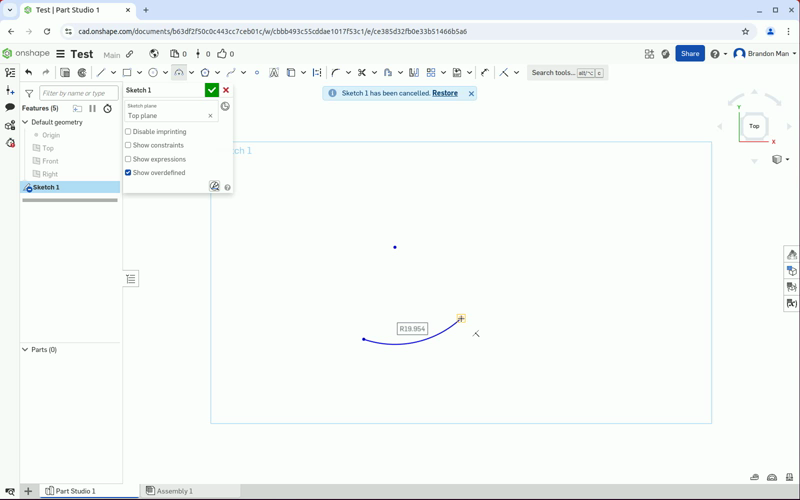
click(461, 318)
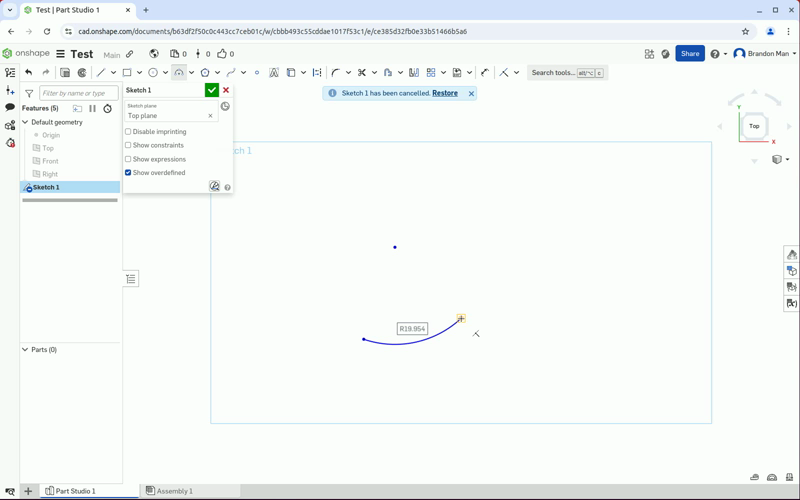
key_down(shift)
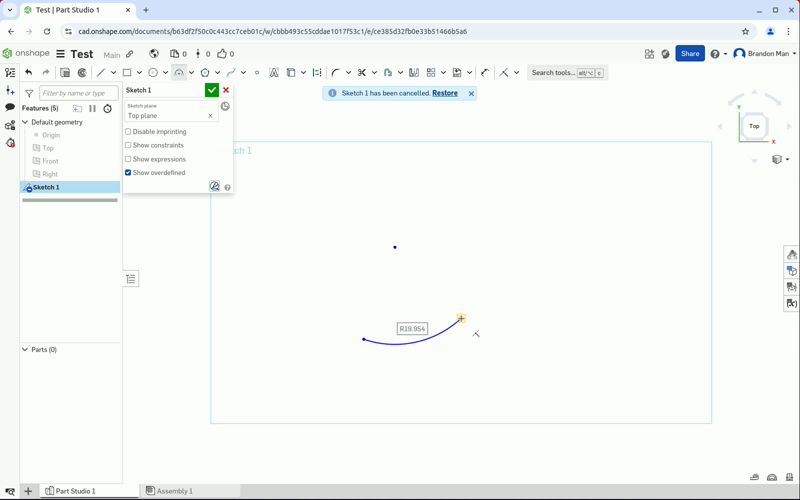
mouse_move(448, 304)
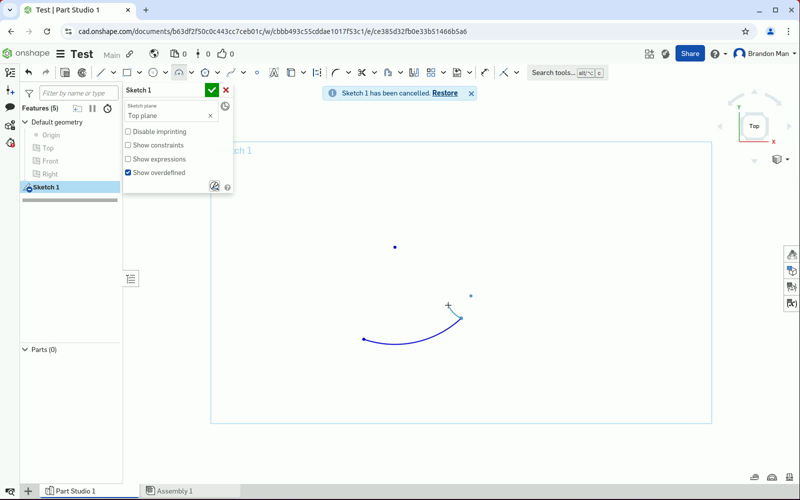
click(448, 304)
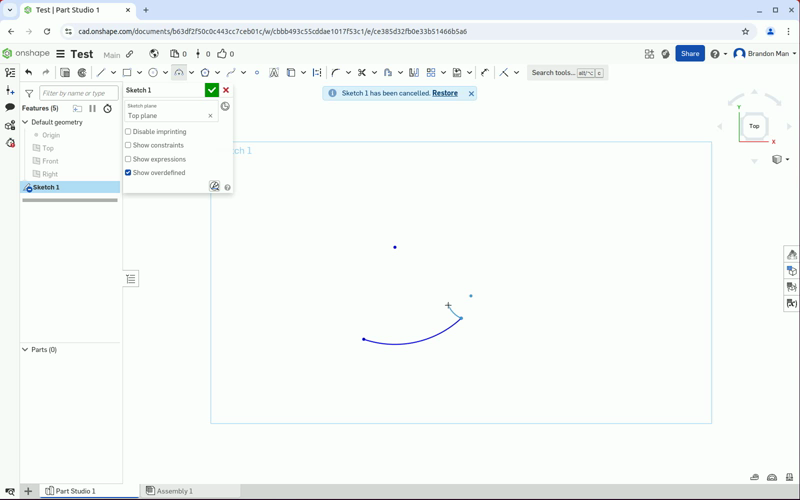
mouse_move(454, 311)
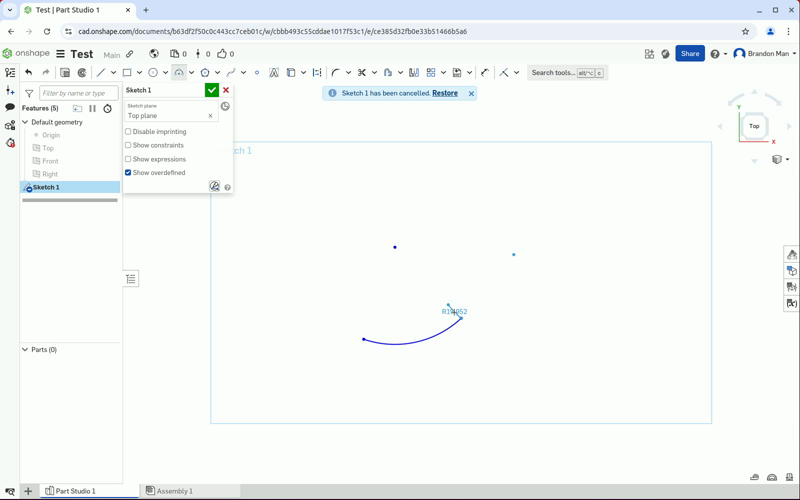
click(454, 311)
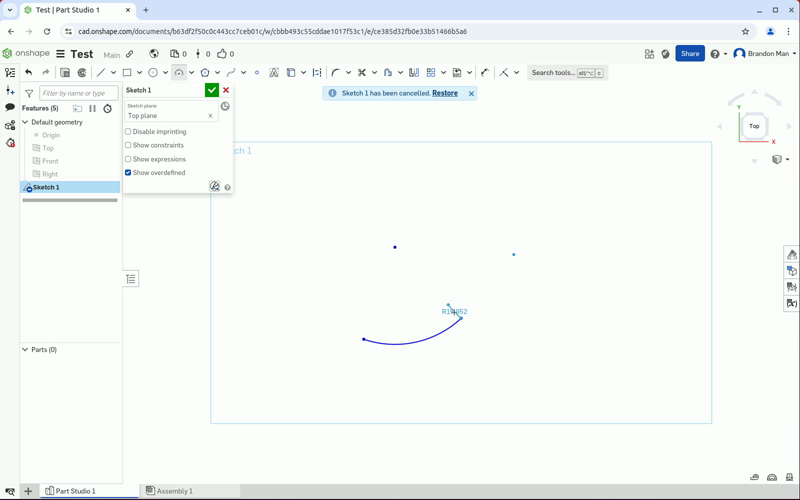
key_up(shift)
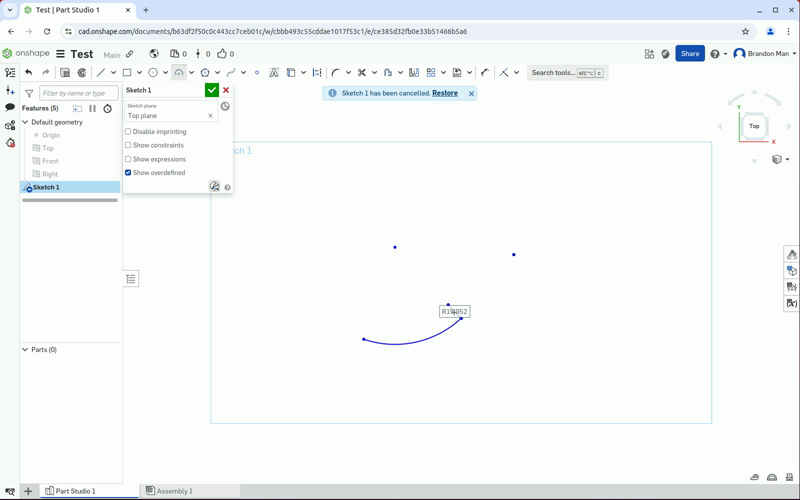
mouse_move(448, 304)
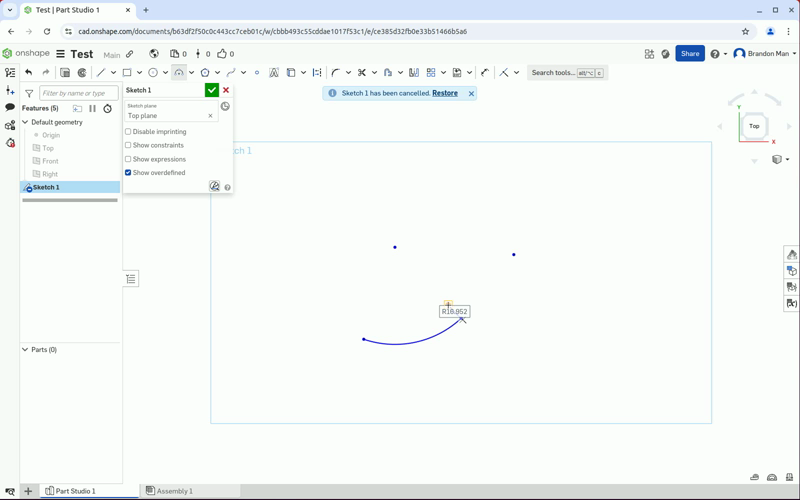
click(448, 304)
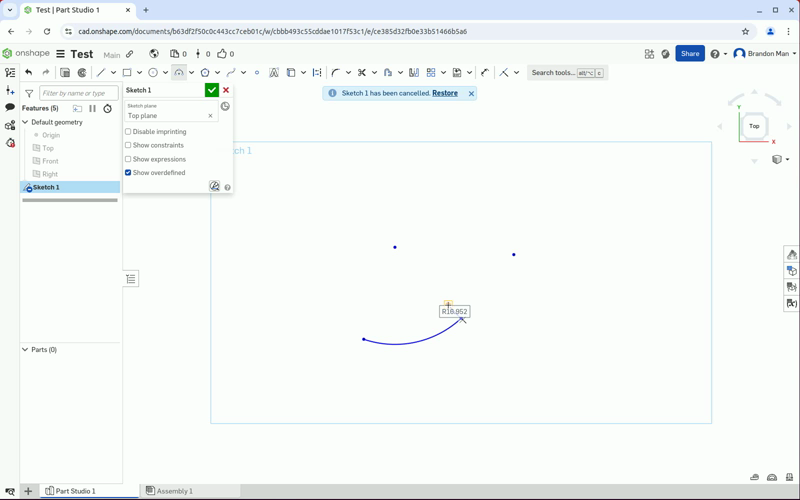
key_down(shift)
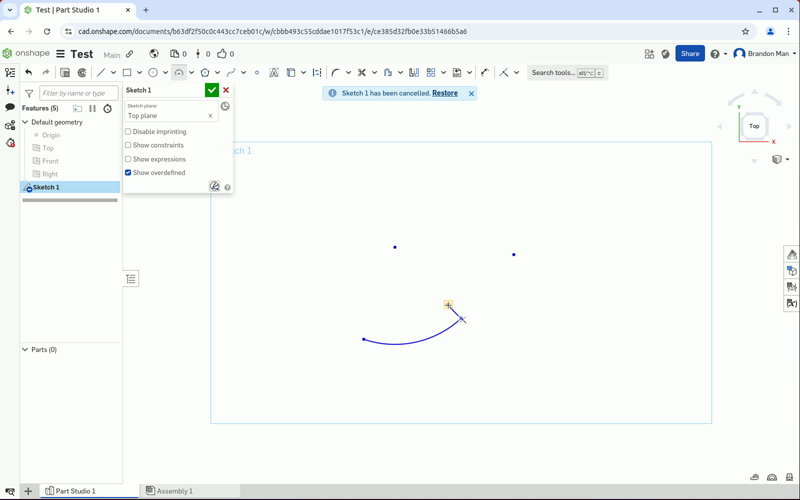
mouse_move(379, 330)
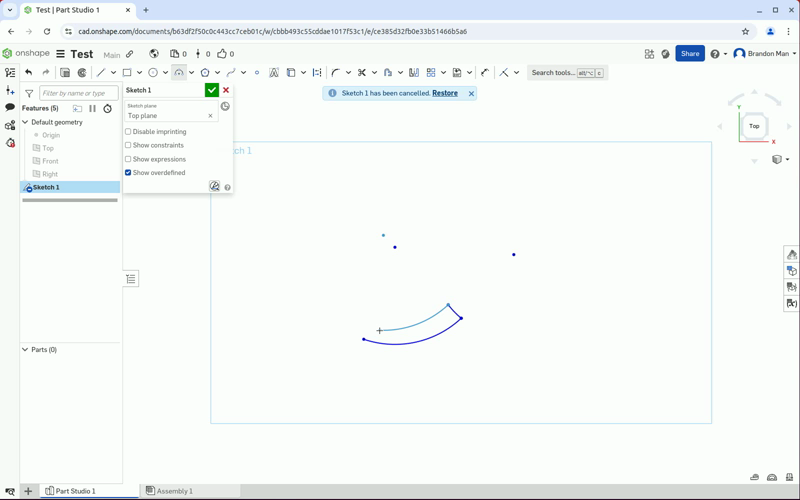
click(379, 330)
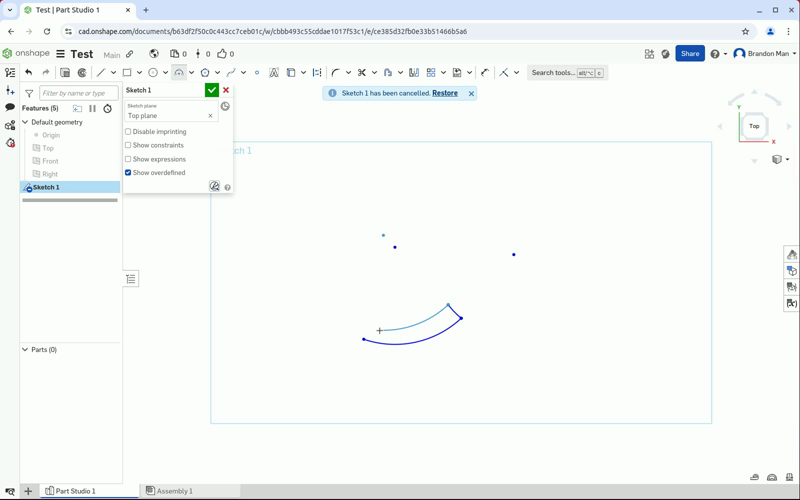
mouse_move(416, 324)
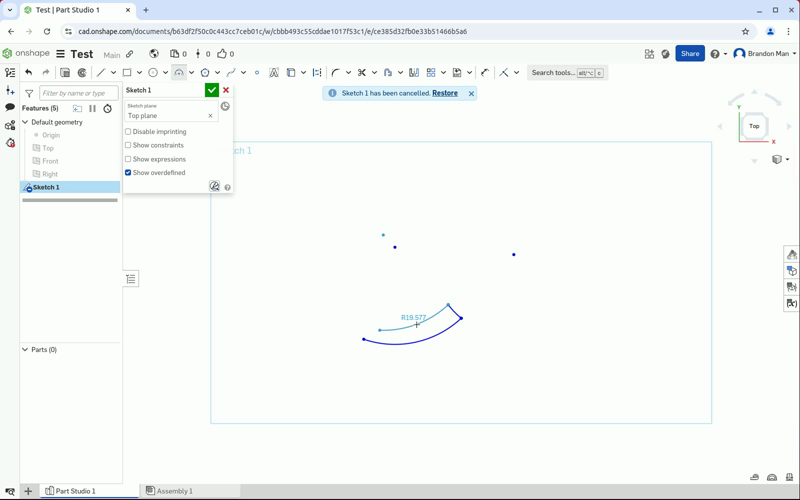
click(416, 324)
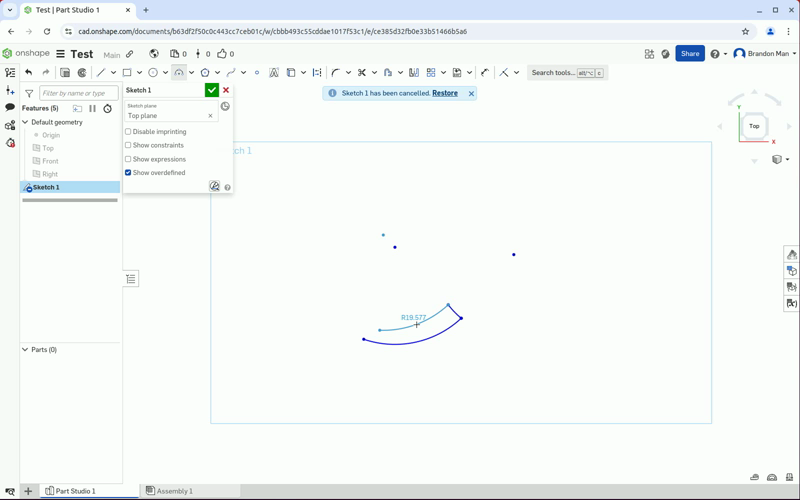
key_up(shift)
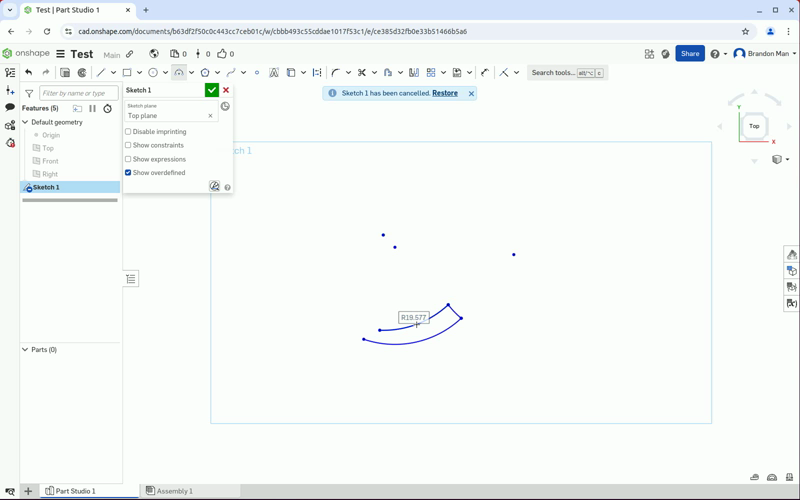
mouse_move(379, 330)
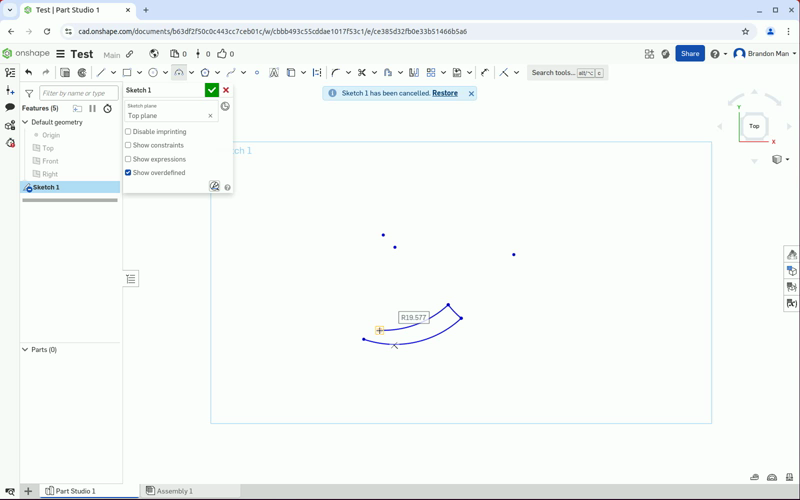
click(379, 330)
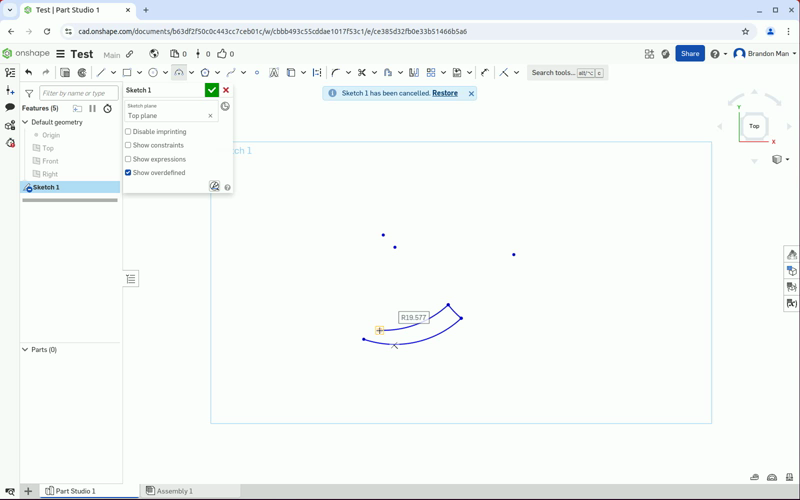
key_down(shift)
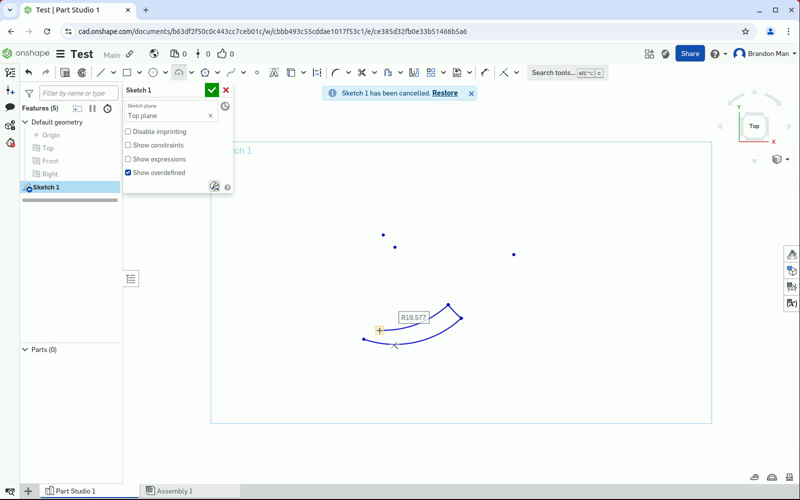
mouse_move(467, 278)
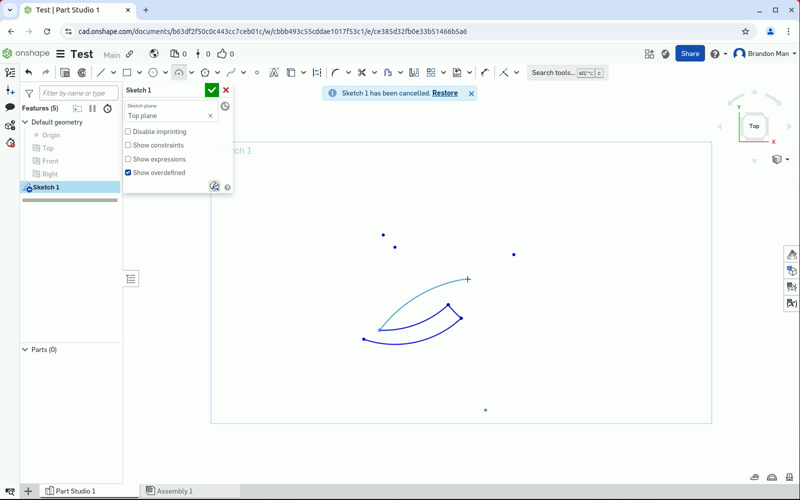
click(467, 278)
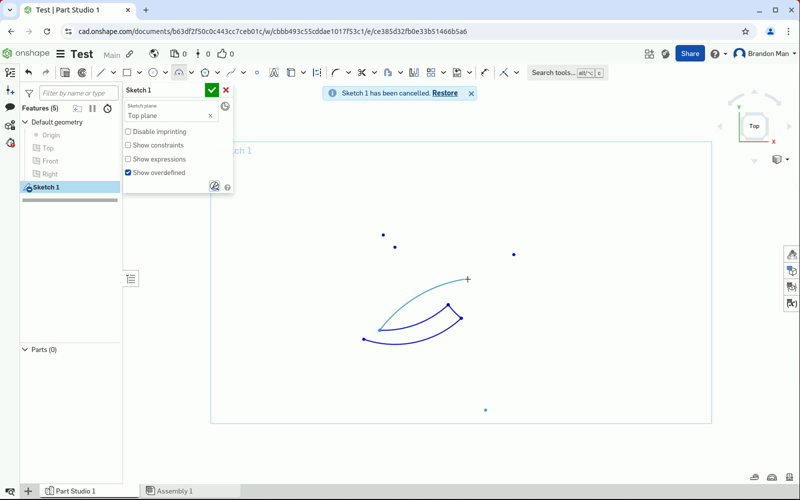
mouse_move(416, 290)
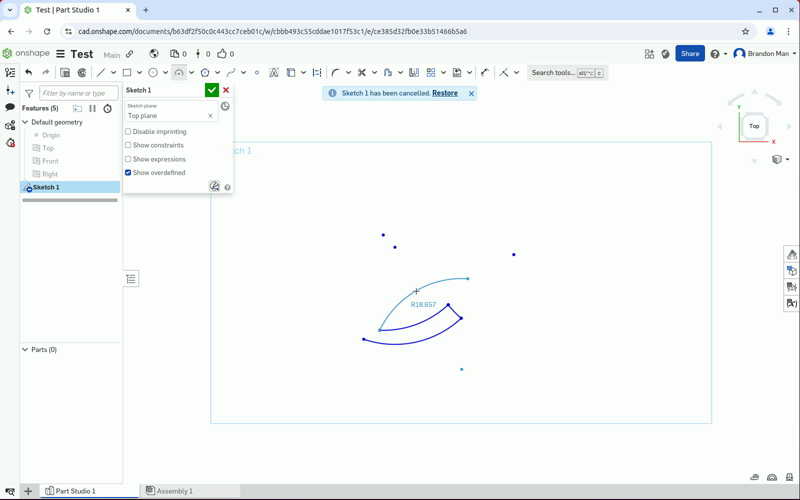
click(416, 290)
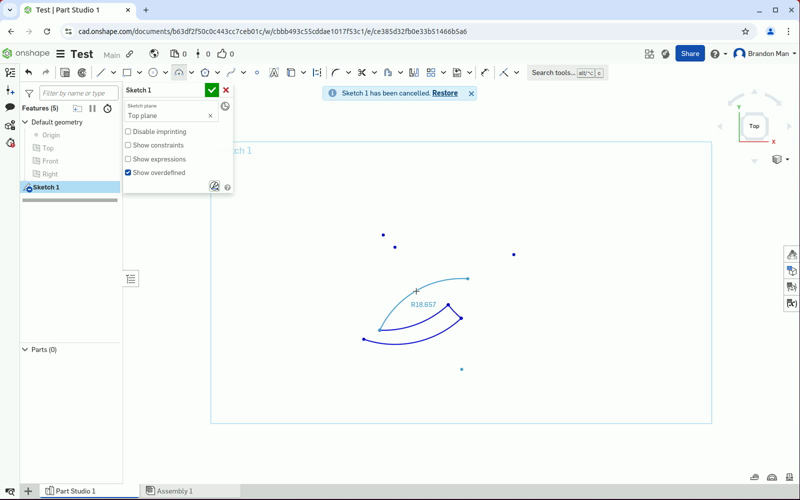
key_up(shift)
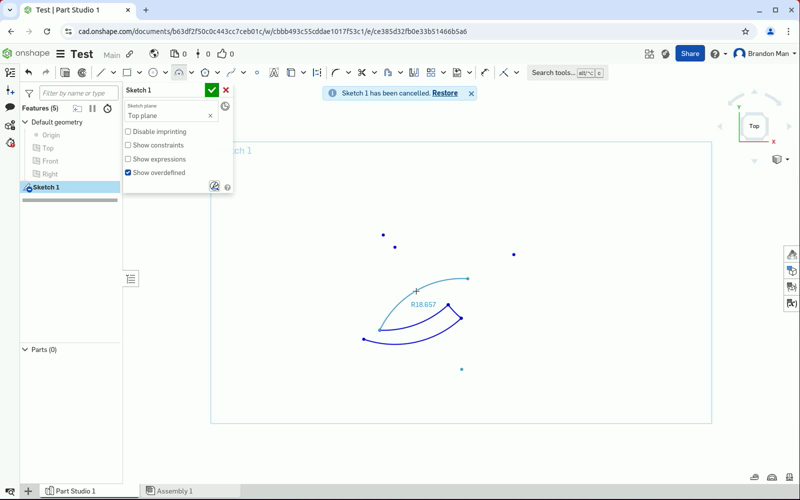
mouse_move(467, 278)
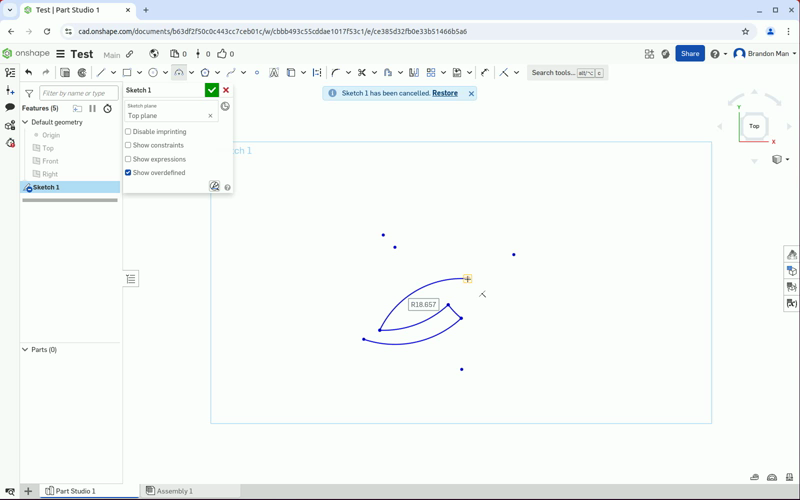
click(467, 278)
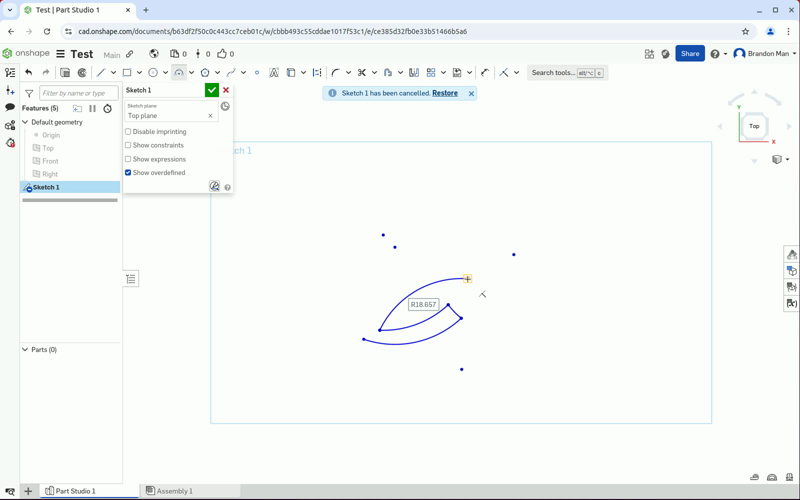
key_down(shift)
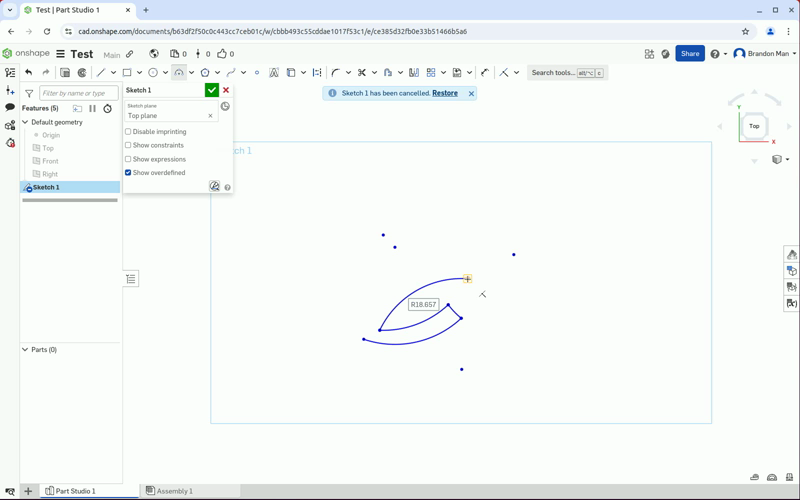
mouse_move(473, 261)
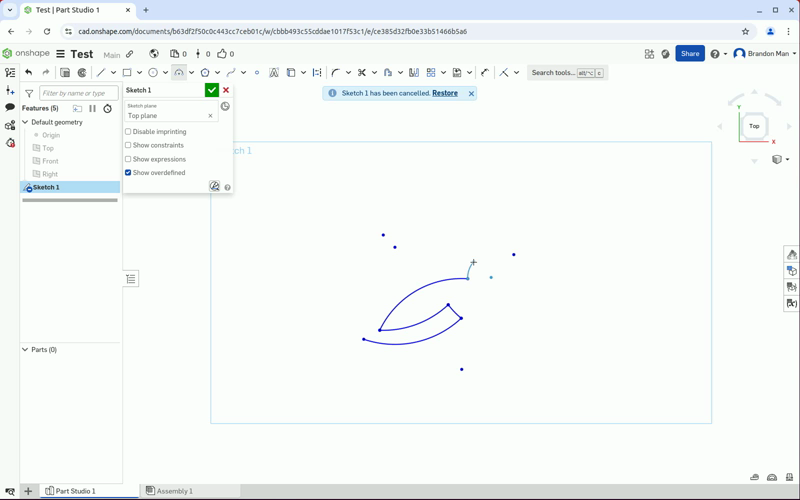
click(473, 261)
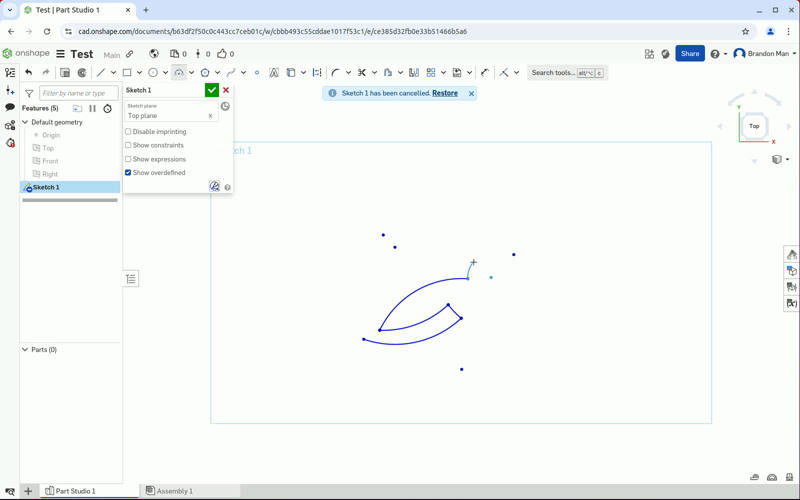
mouse_move(471, 270)
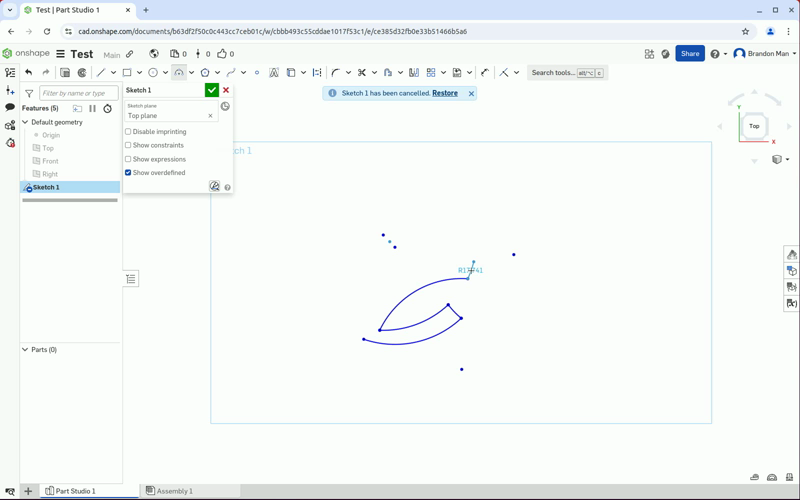
click(471, 270)
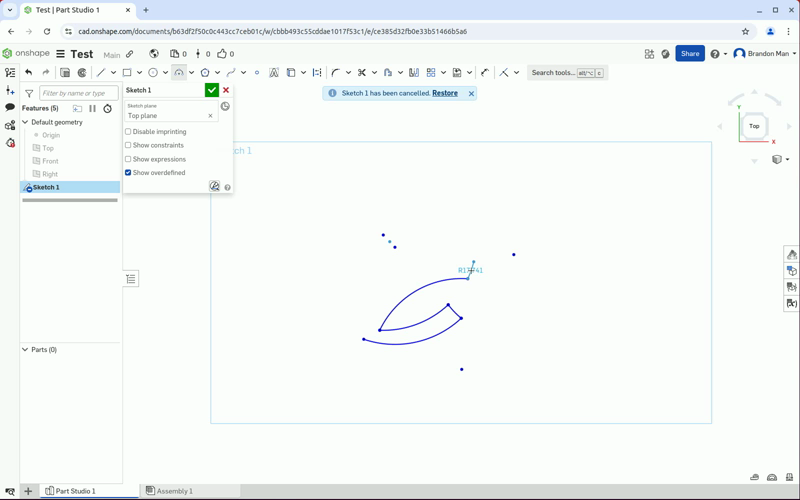
key_up(shift)
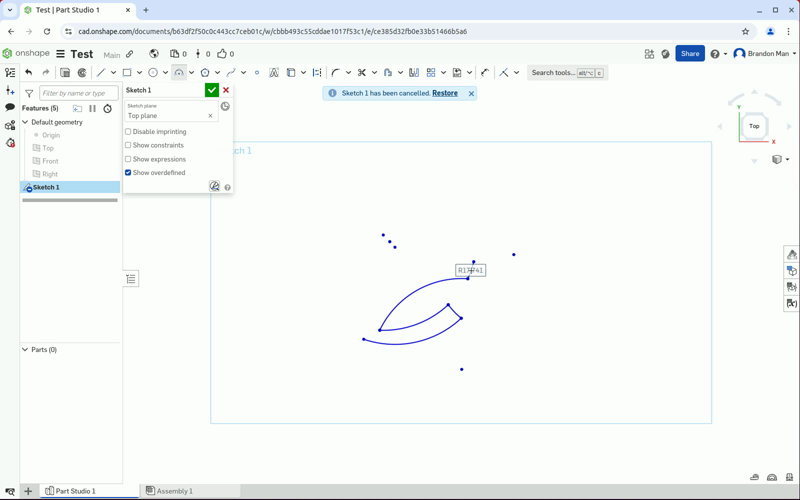
mouse_move(473, 261)
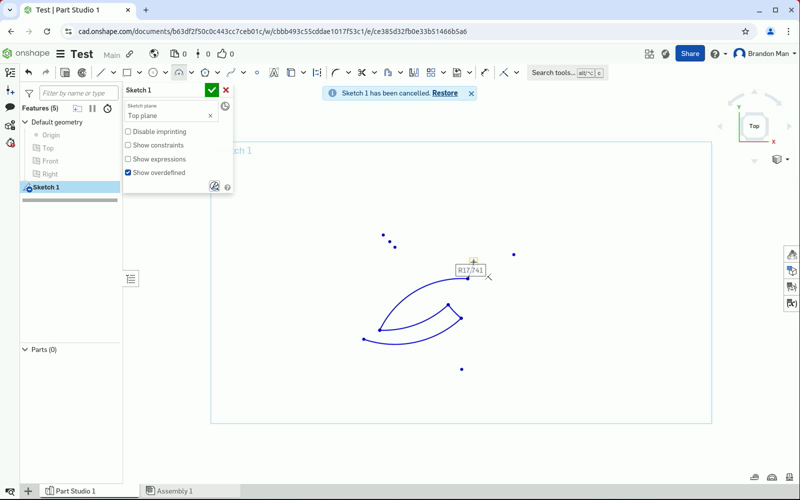
click(473, 261)
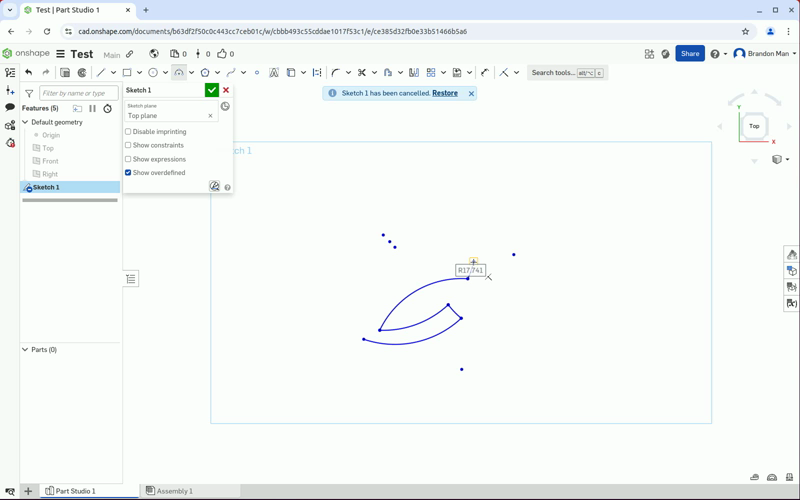
mouse_move(363, 339)
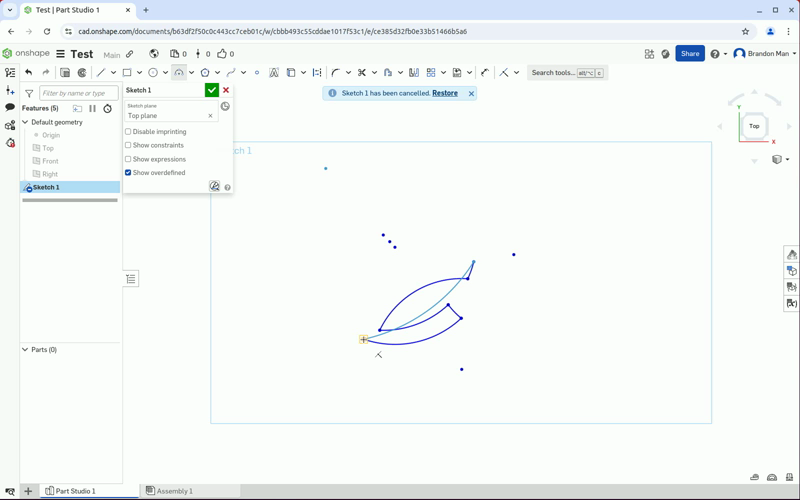
click(363, 339)
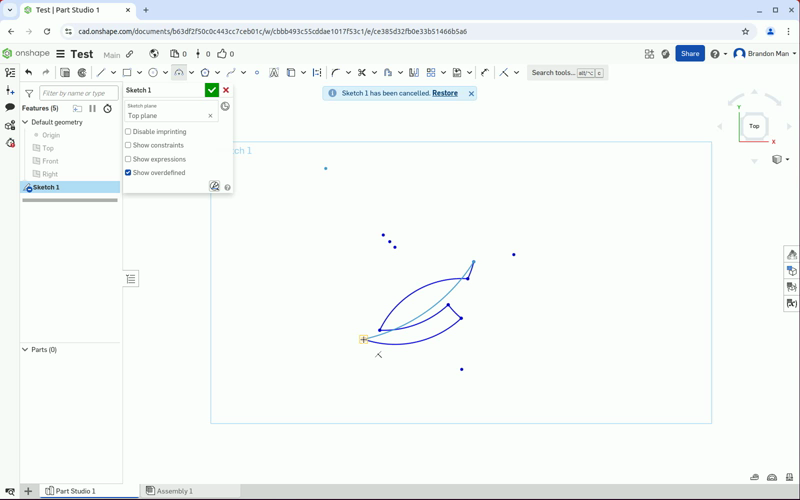
key_down(shift)
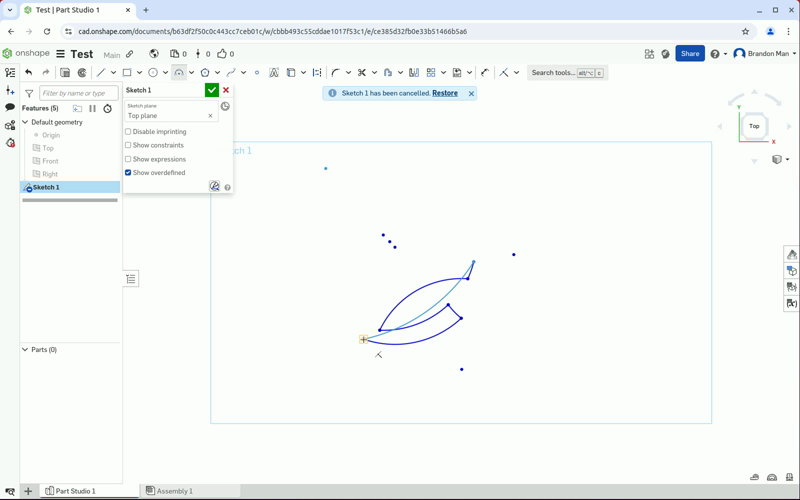
mouse_move(403, 278)
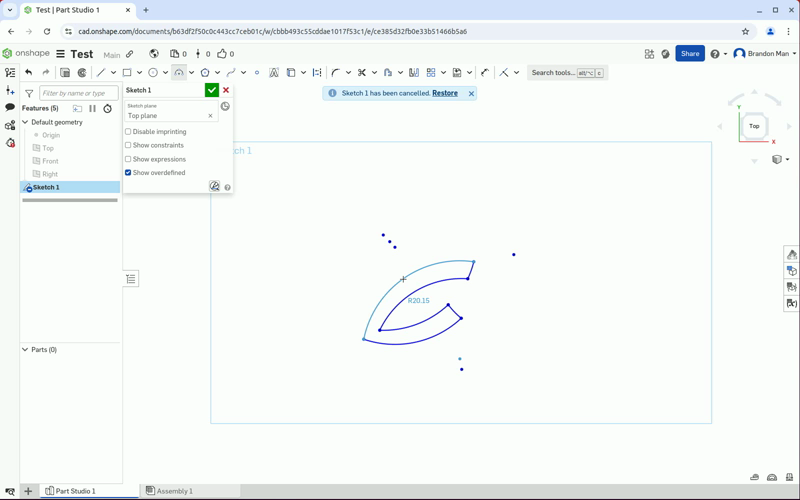
click(403, 278)
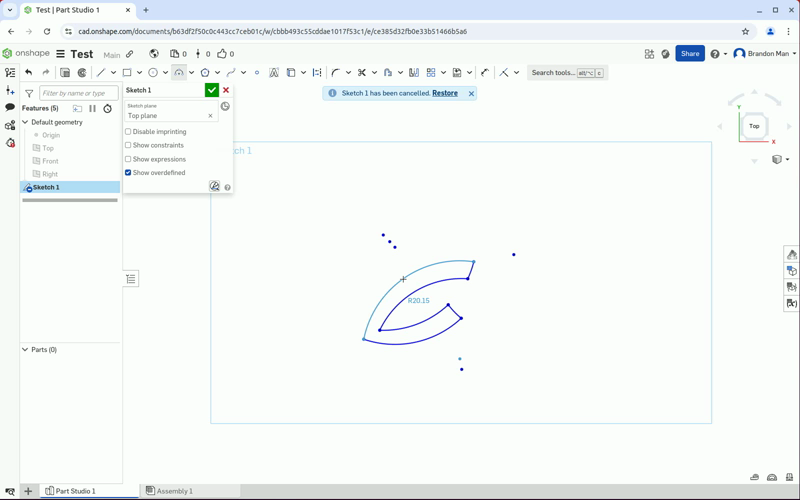
key_up(shift)
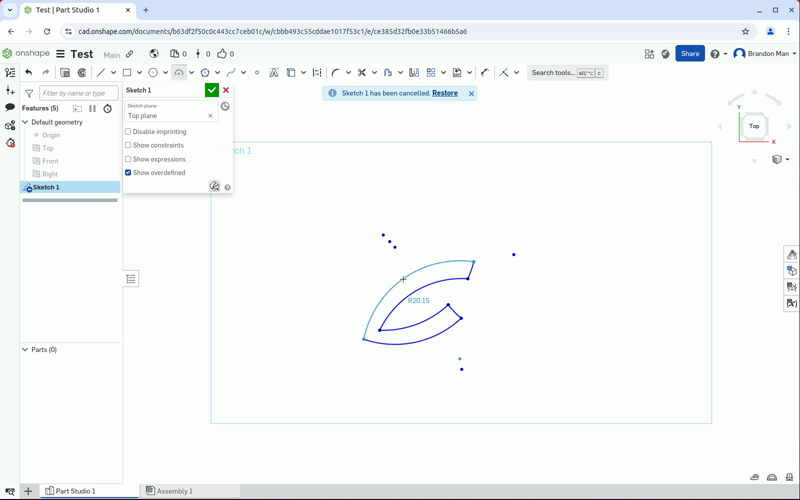
key(esc)
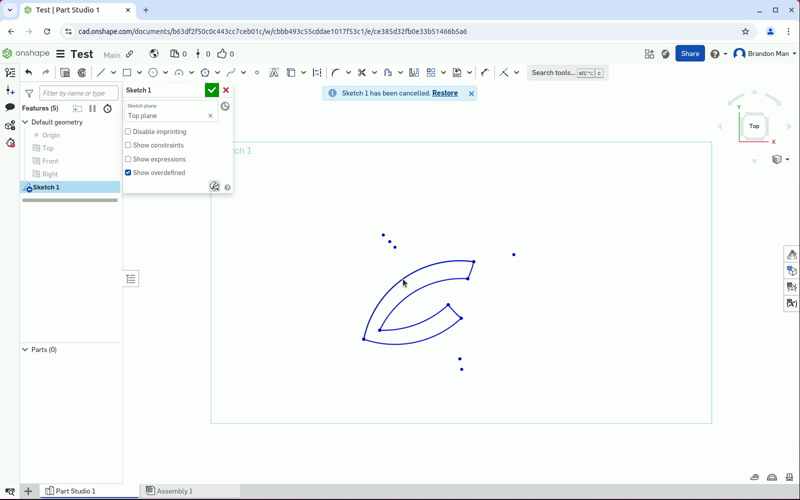
mouse_move(428, 278)
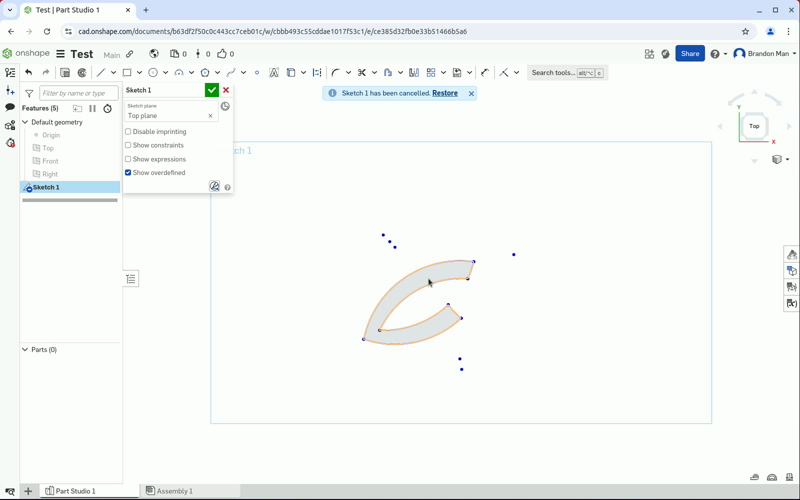
click(428, 278)
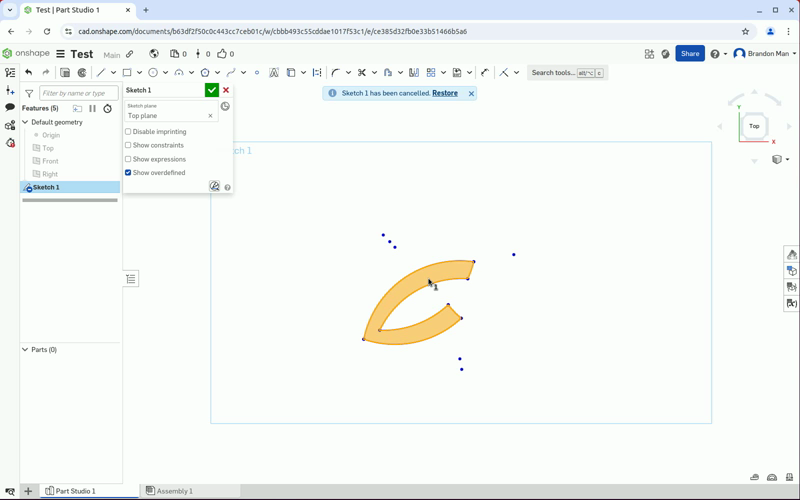
mouse_move(73, 352)
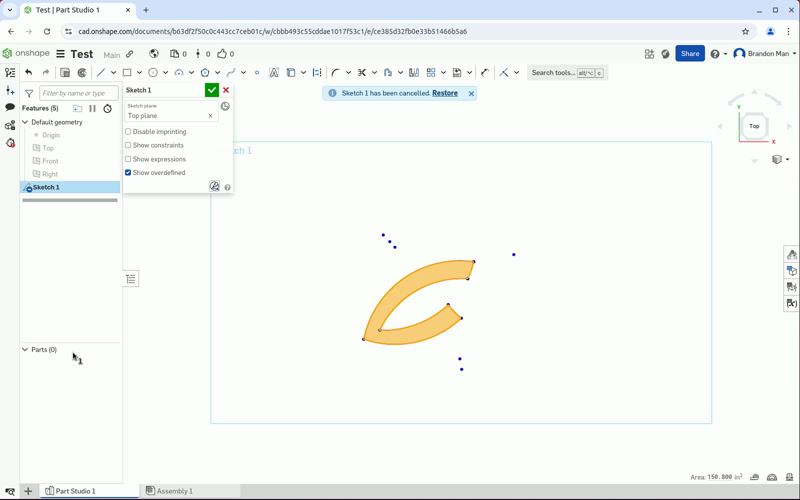
key(shift+y)
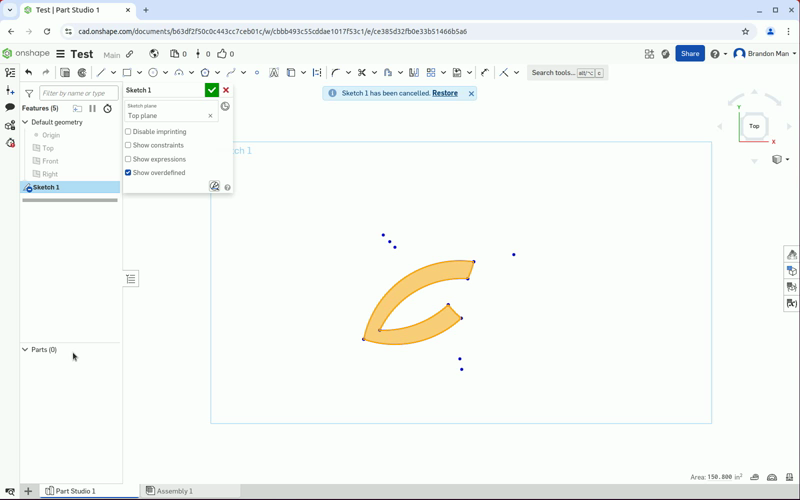
key(shift+e)
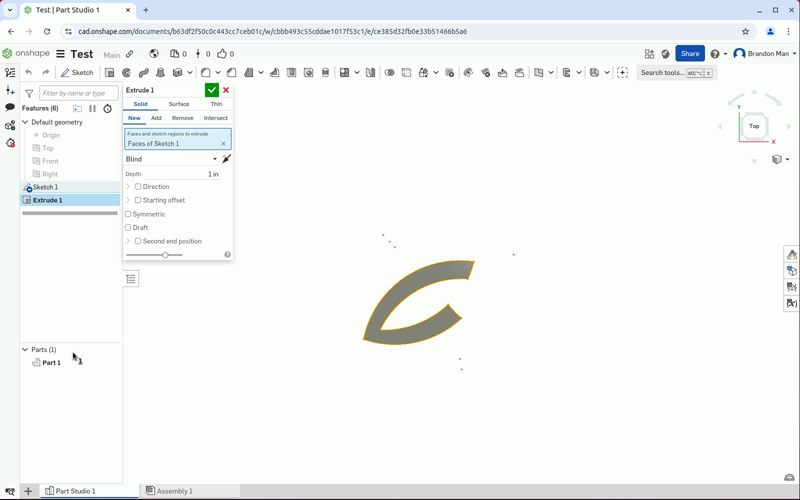
mouse_move(143, 106)
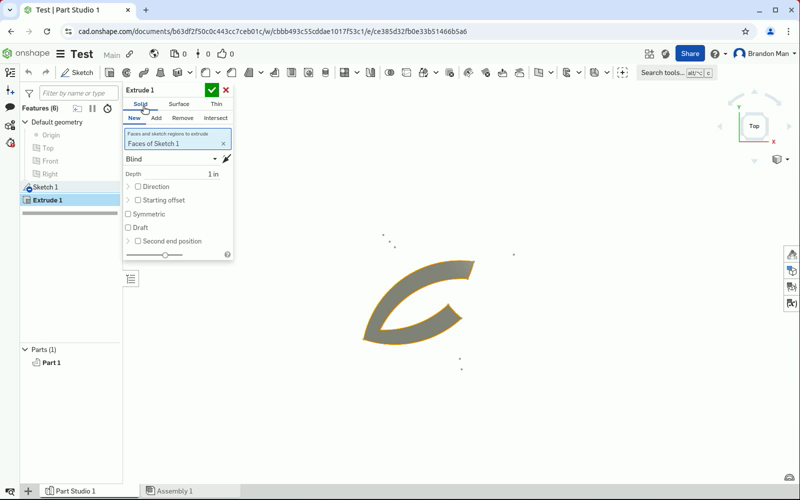
click(143, 106)
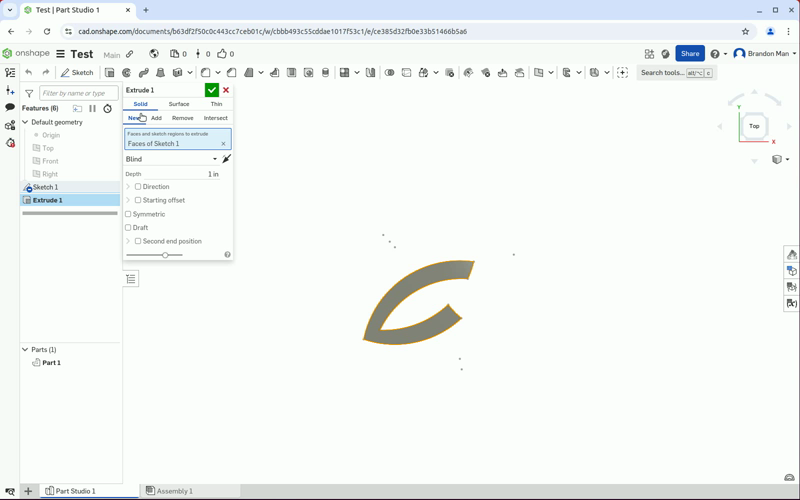
mouse_move(137, 120)
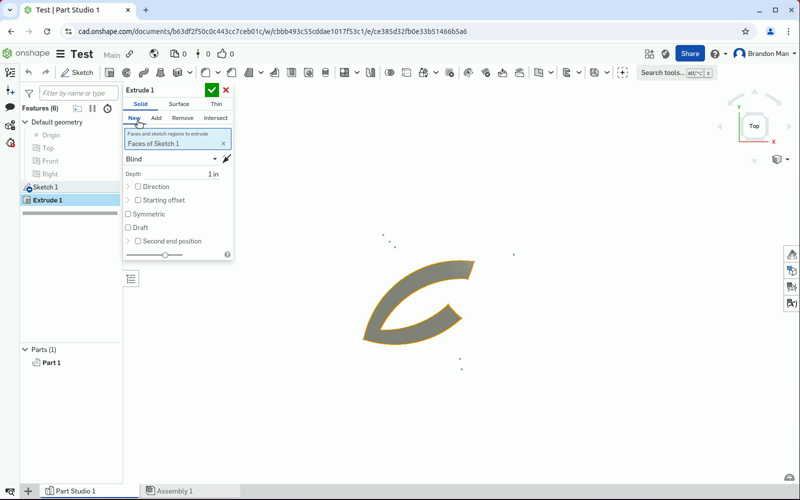
click(137, 120)
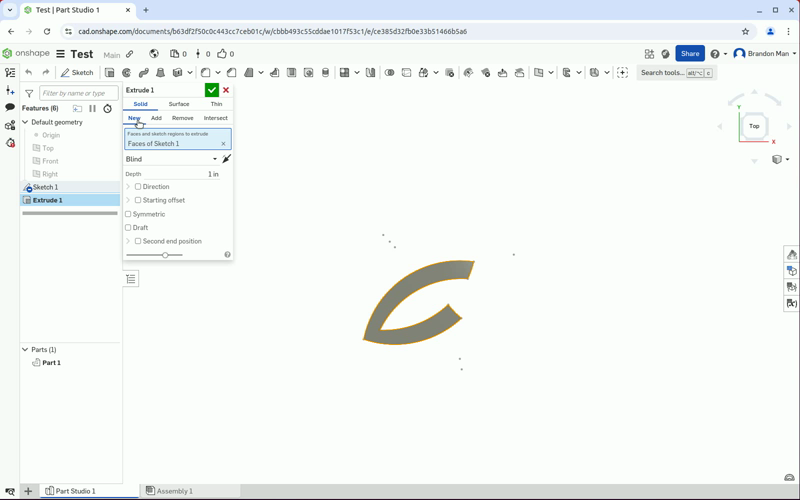
key(tab, 4)
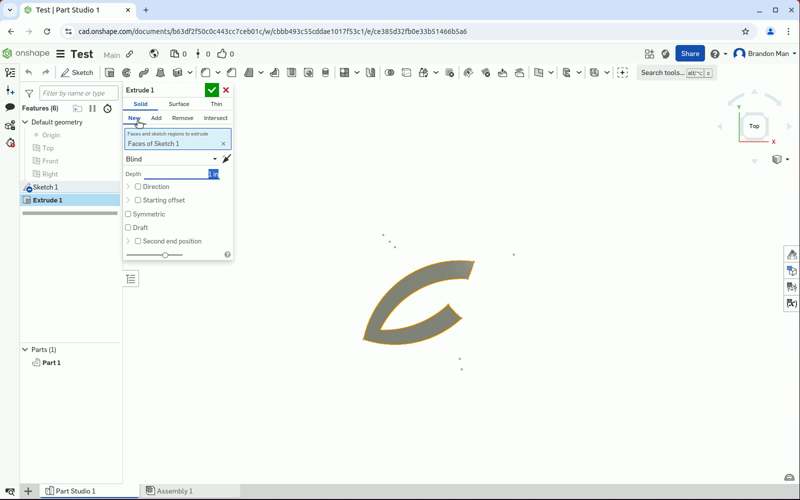
text(1.444)
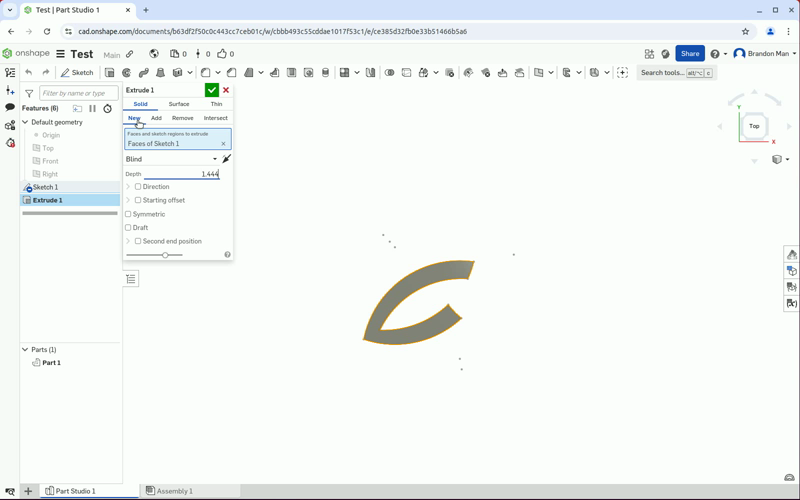
key(enter)
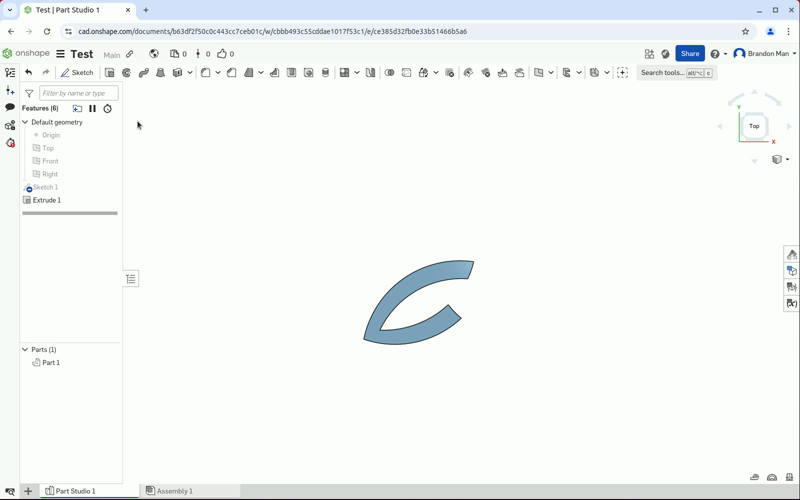
key(shift+h)
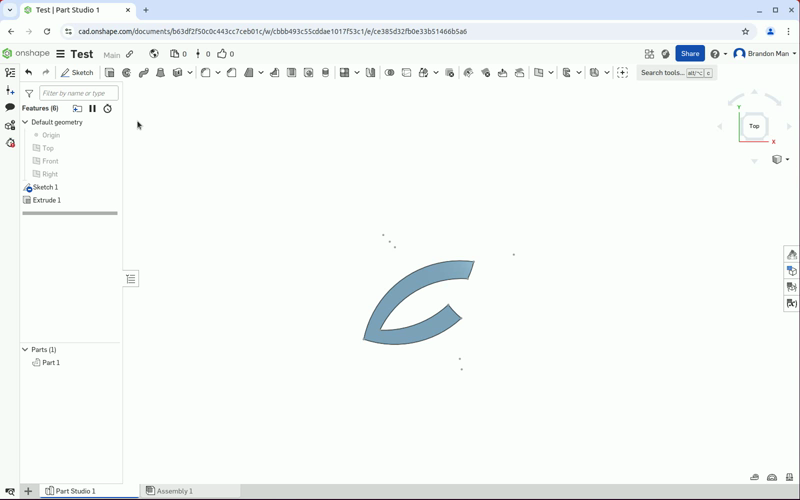
key(shift+h)
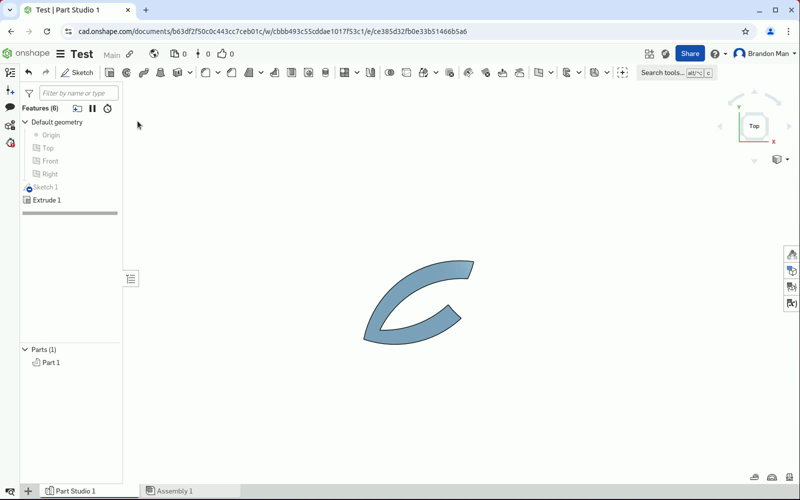
mouse_move(73, 189)
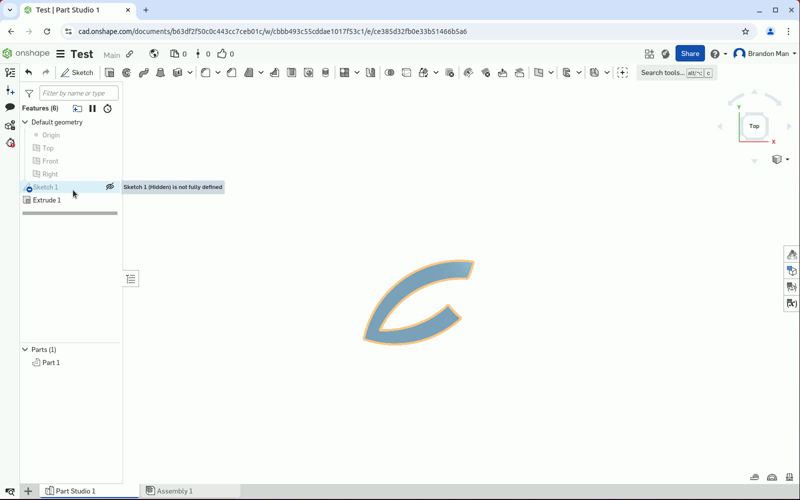
click(73, 189)
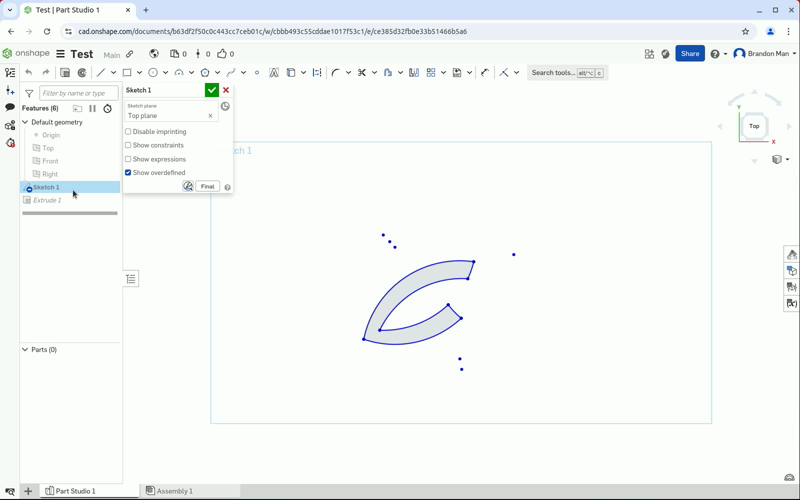
mouse_move(229, 92)
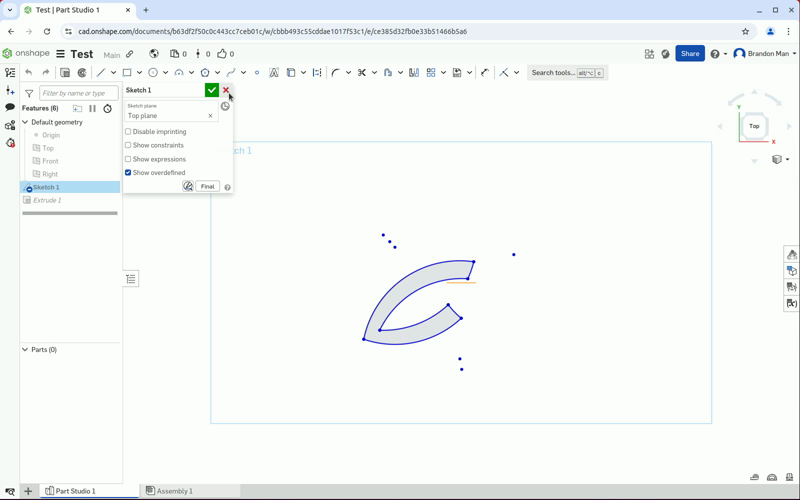
click(229, 92)
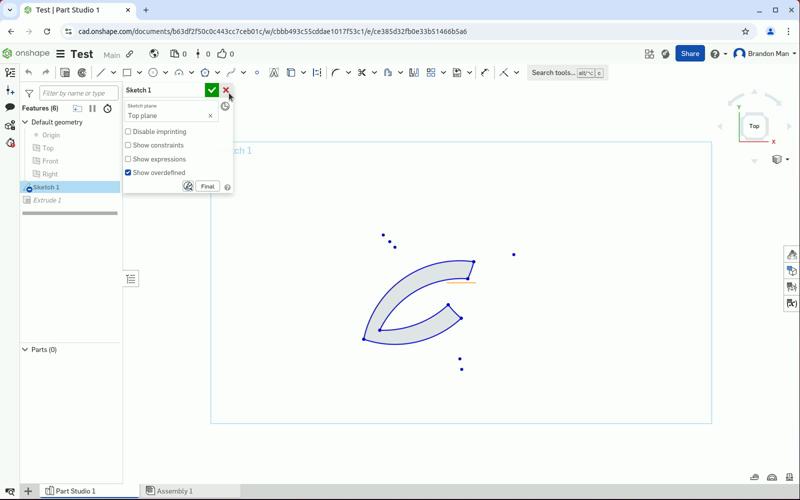
key(shift+s)
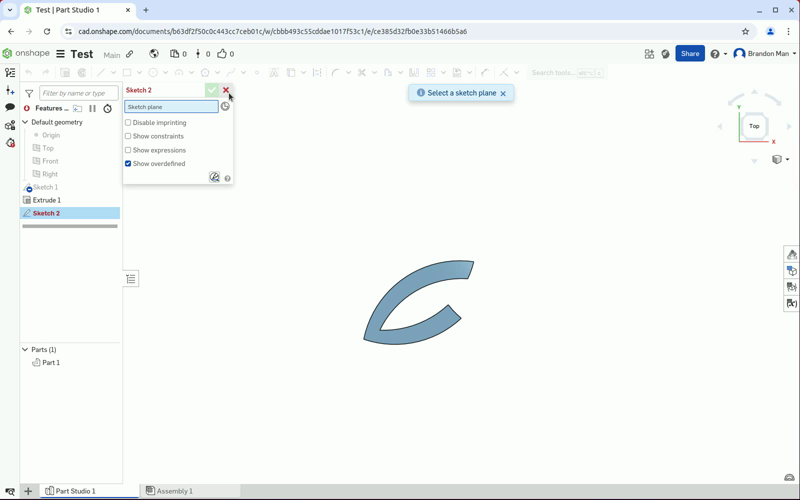
mouse_move(73, 150)
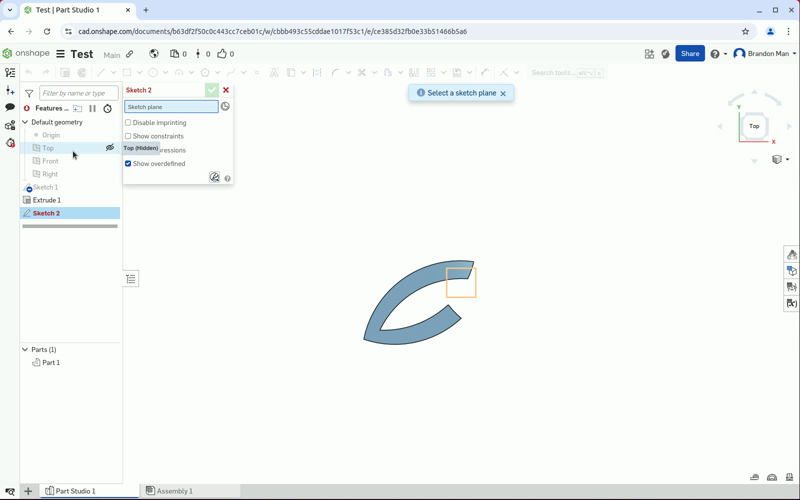
click(73, 150)
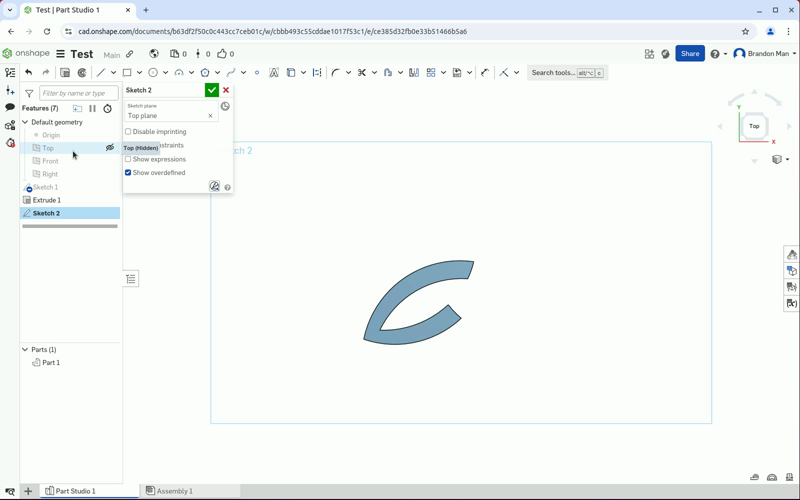
mouse_move(73, 352)
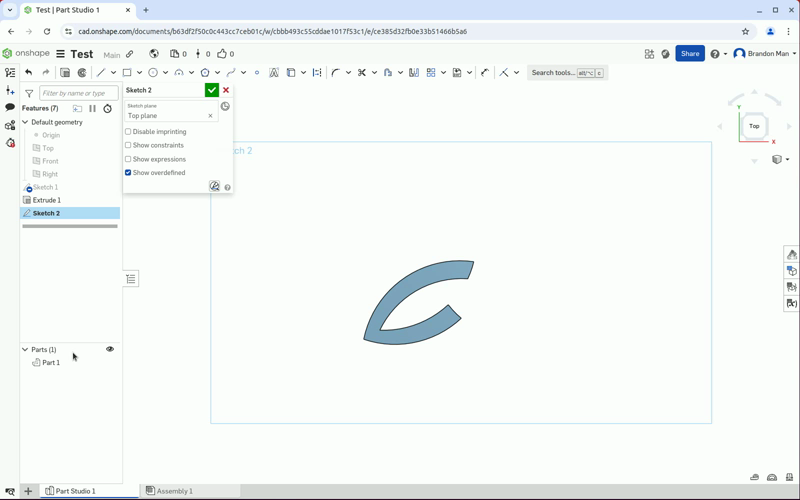
key(y)
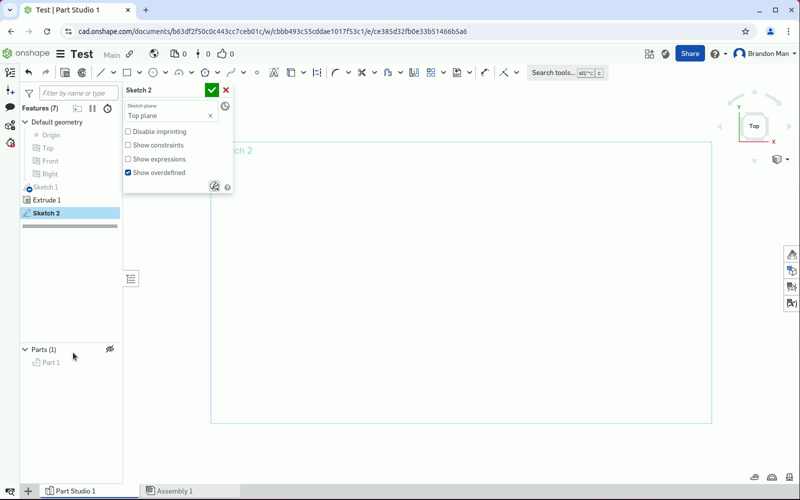
key(a)
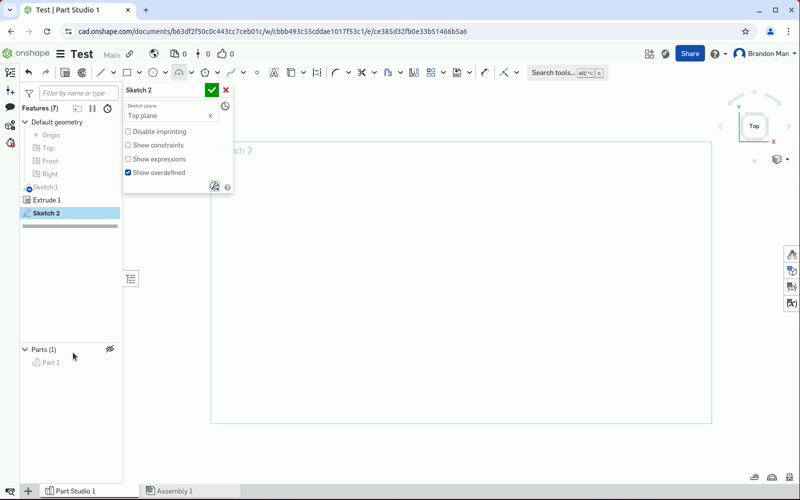
key_down(shift)
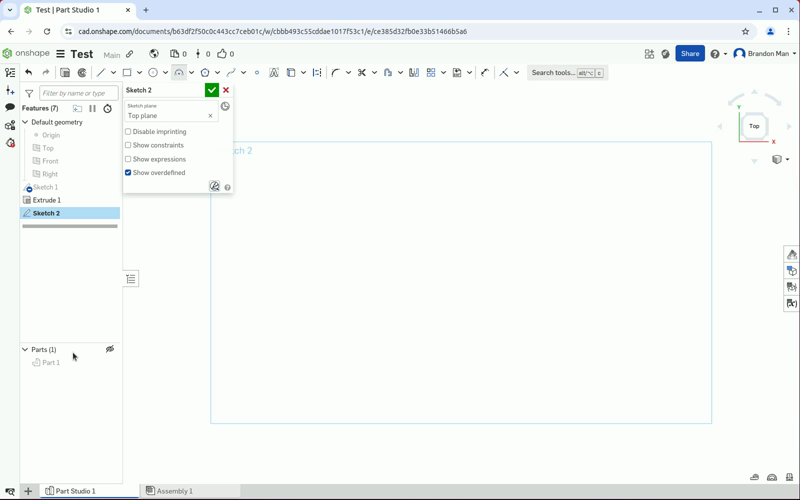
mouse_move(430, 265)
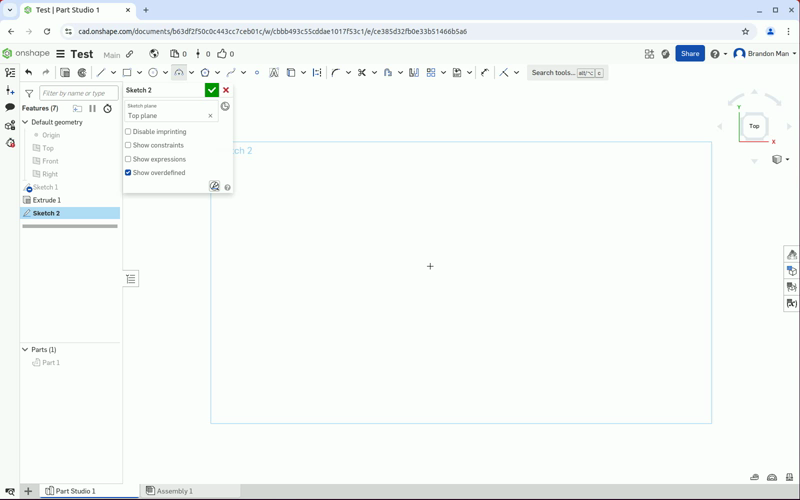
click(430, 265)
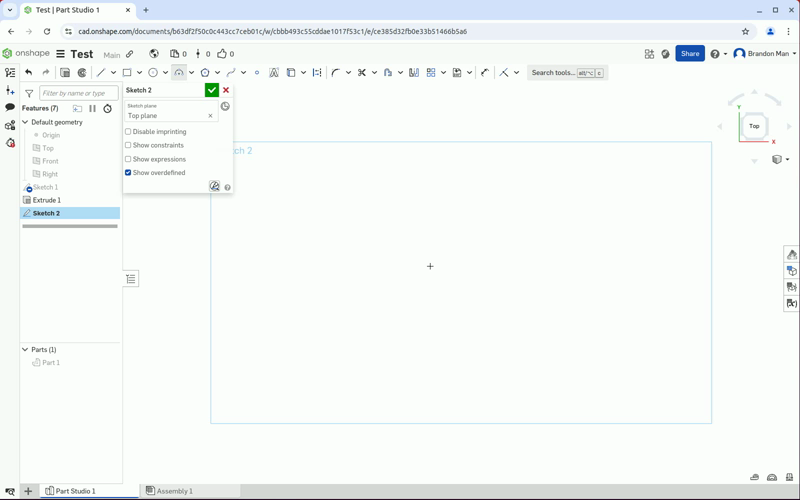
key_up(shift)
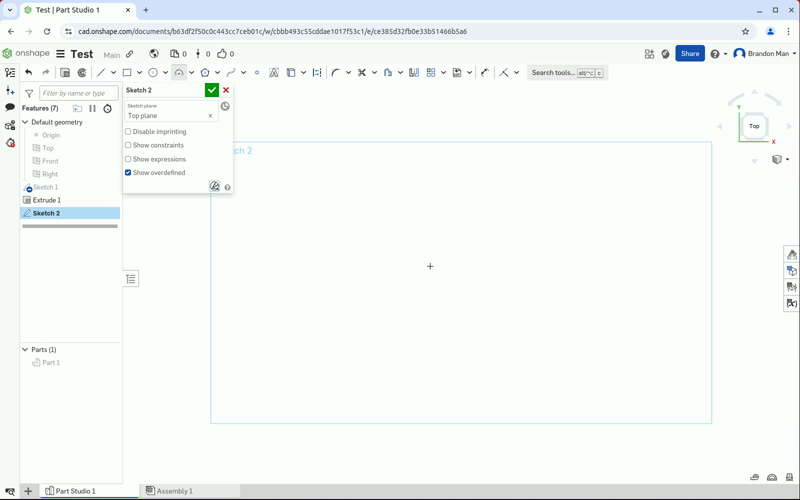
key_down(shift)
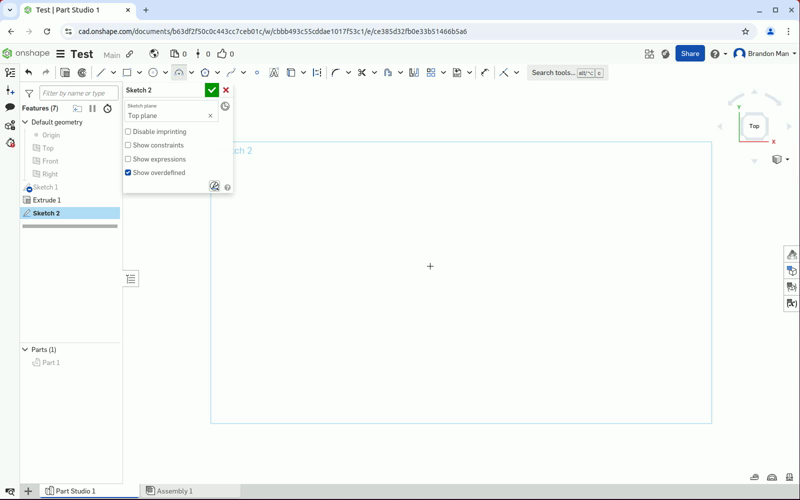
mouse_move(447, 261)
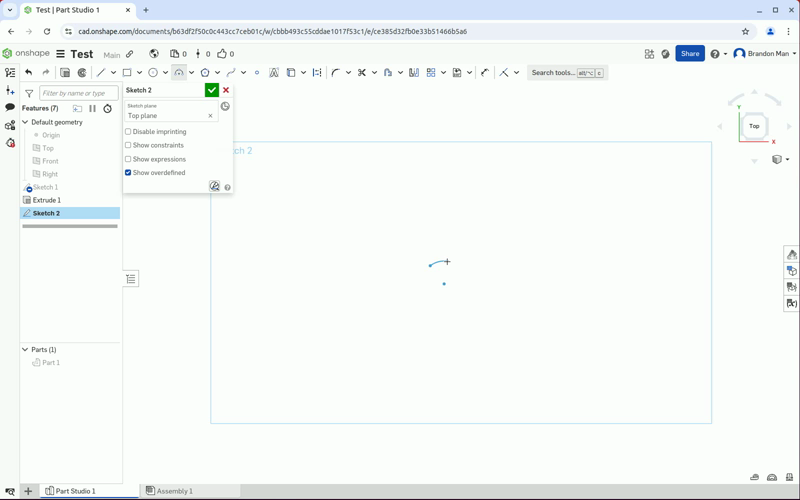
click(447, 261)
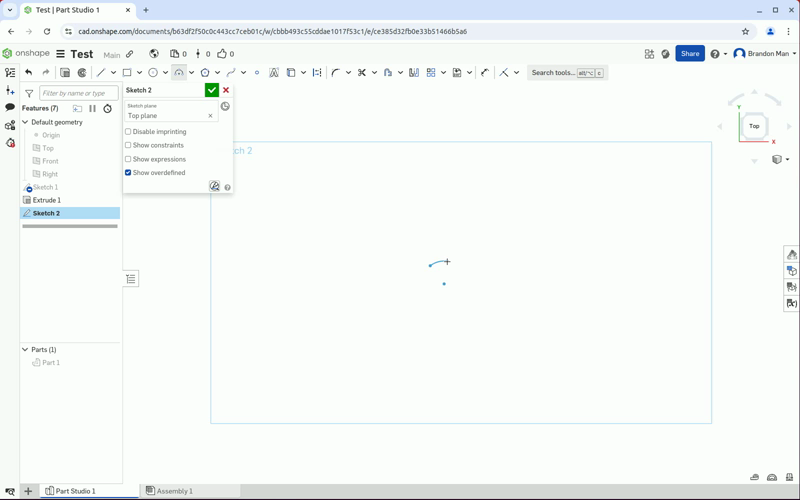
mouse_move(438, 263)
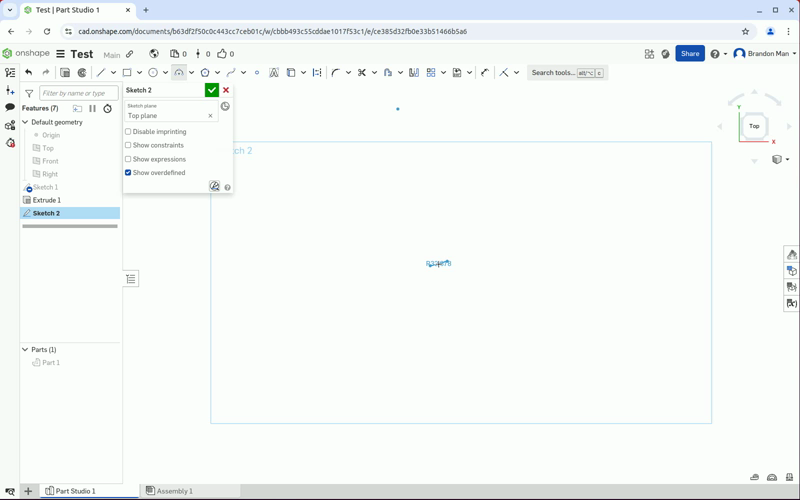
click(438, 263)
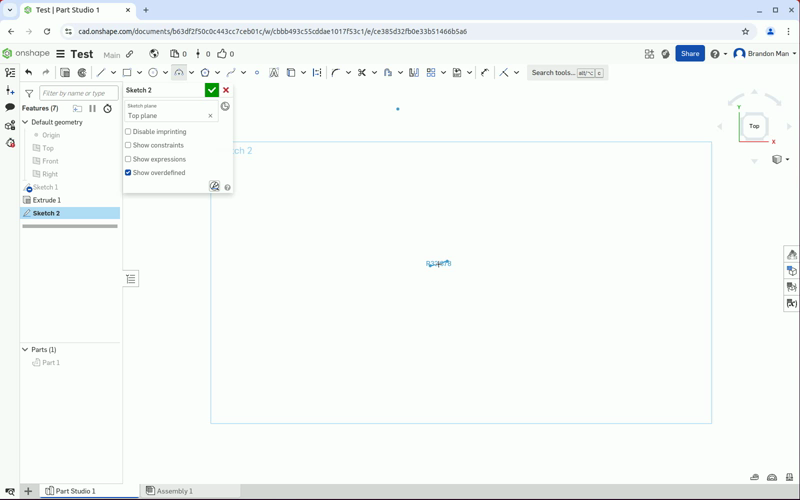
key_up(shift)
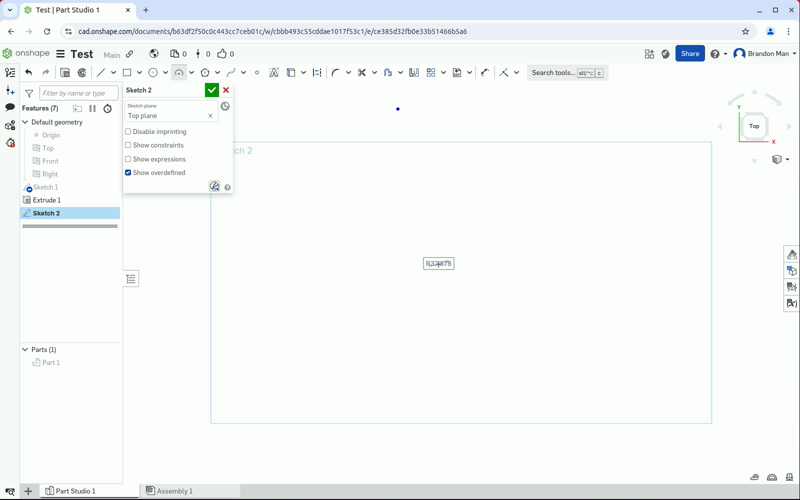
mouse_move(447, 261)
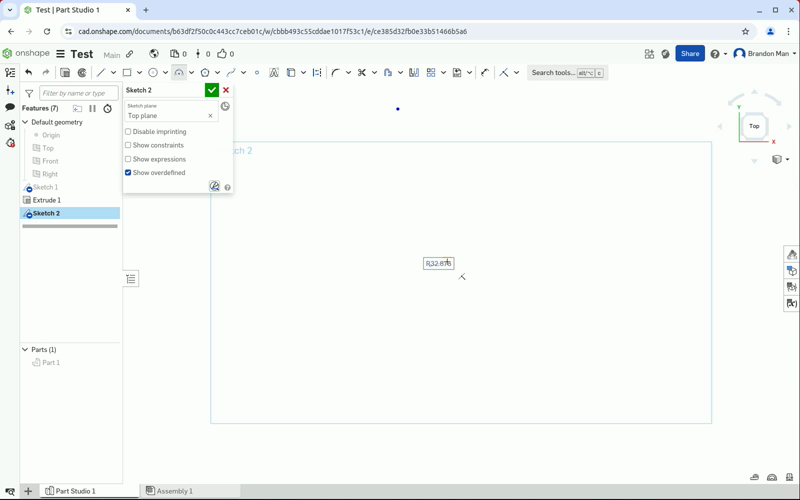
click(447, 261)
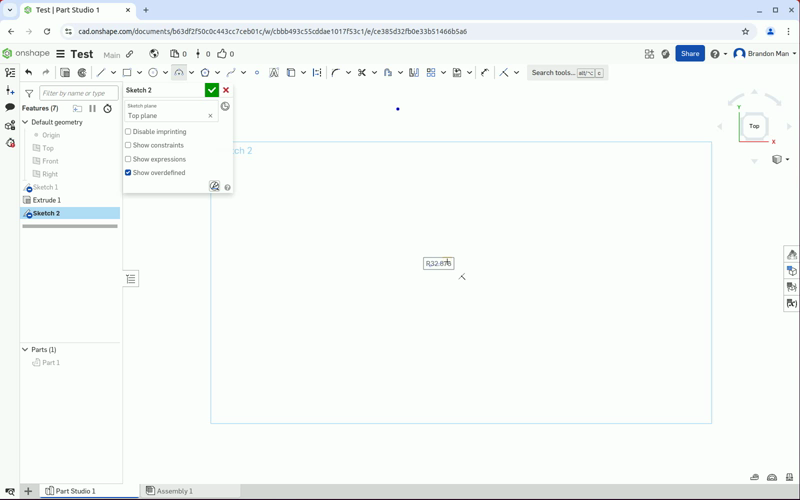
key_down(shift)
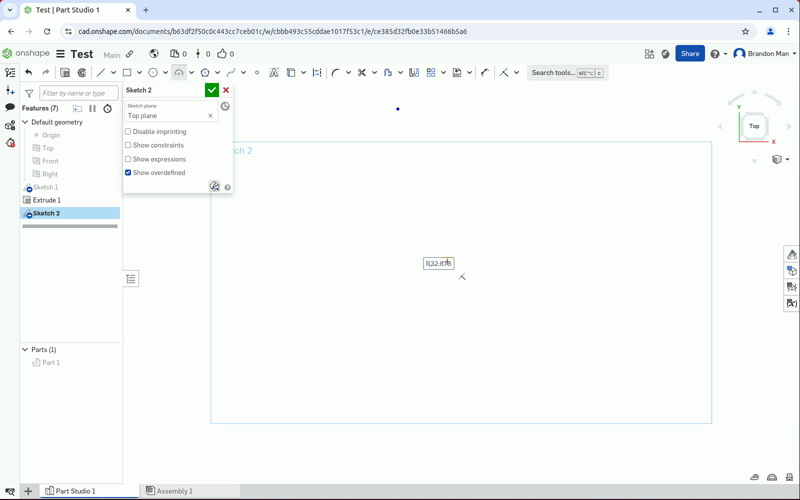
mouse_move(461, 189)
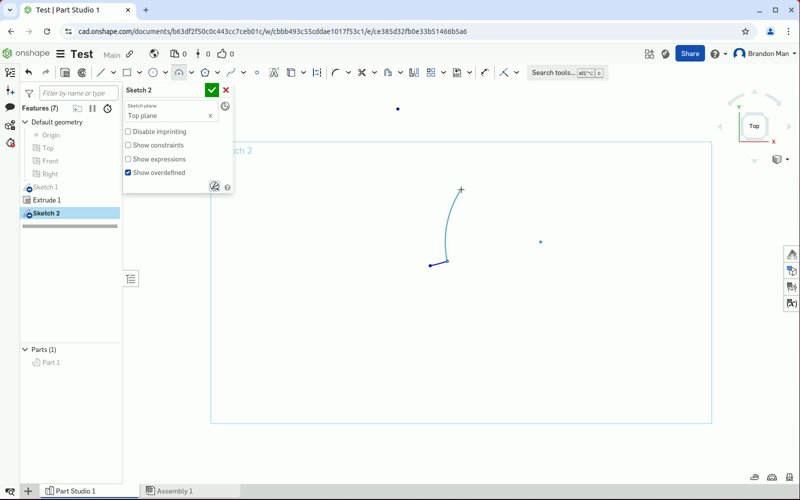
click(461, 189)
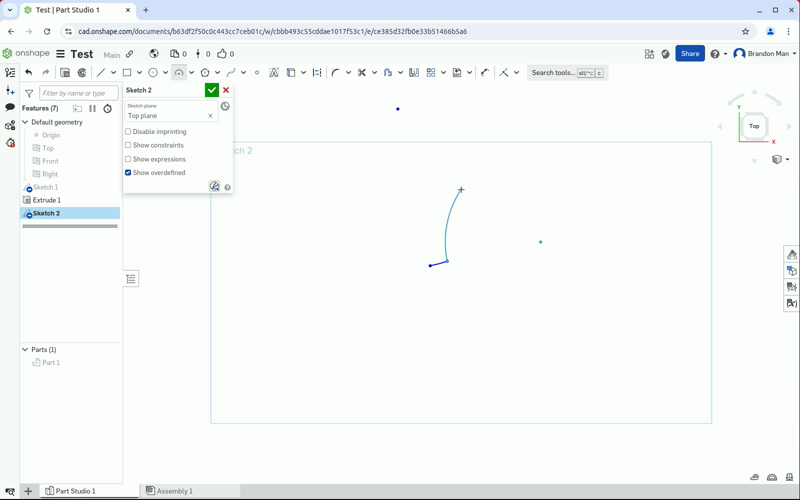
mouse_move(446, 223)
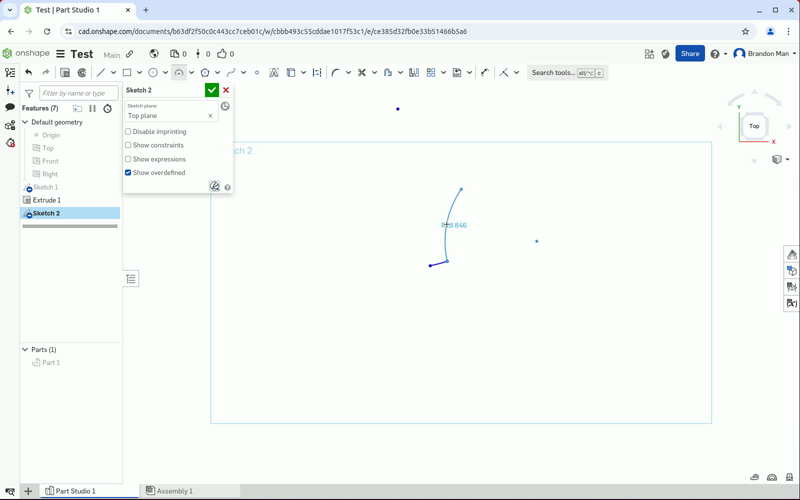
click(446, 223)
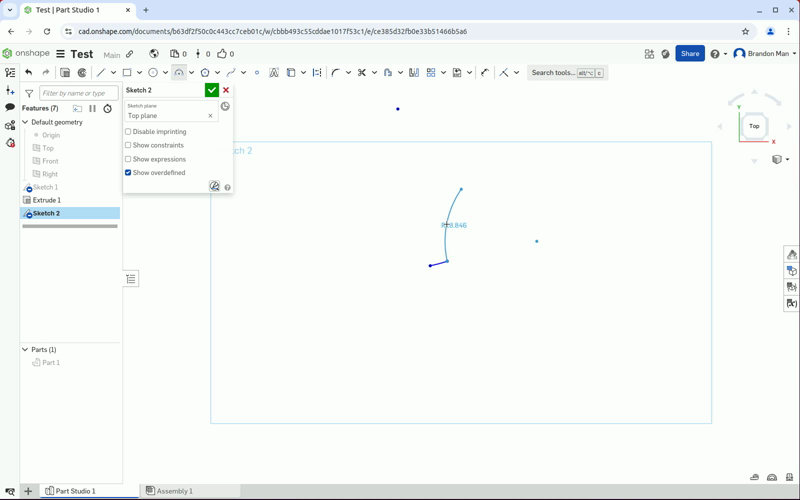
key_up(shift)
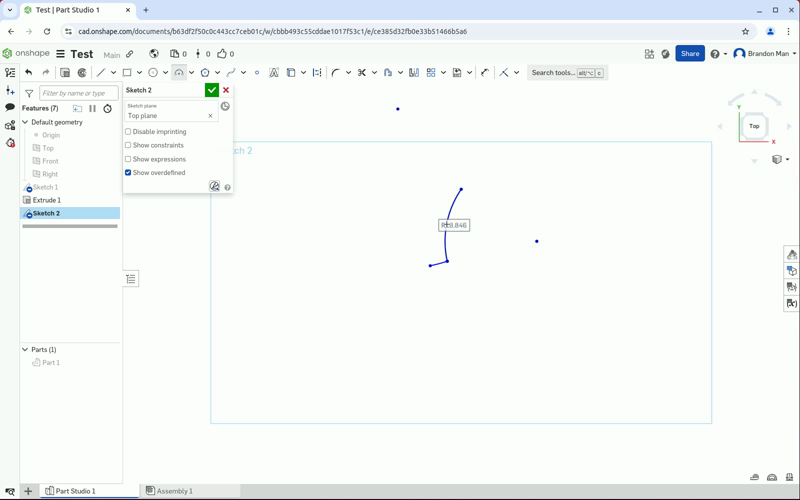
mouse_move(461, 189)
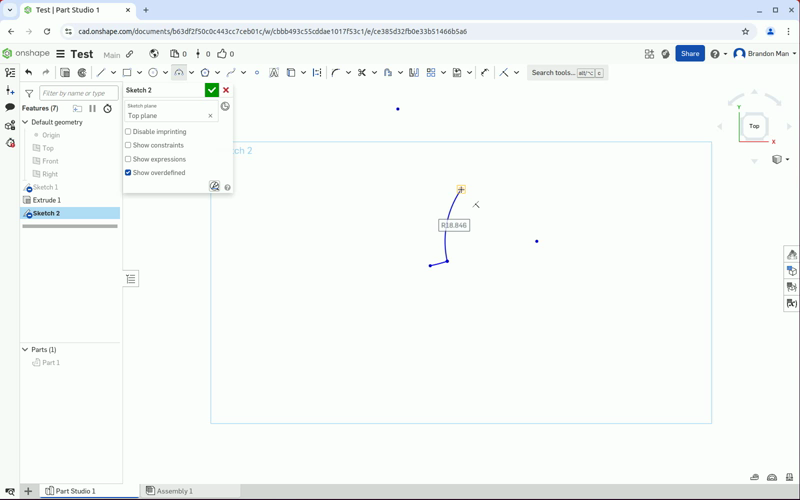
click(461, 189)
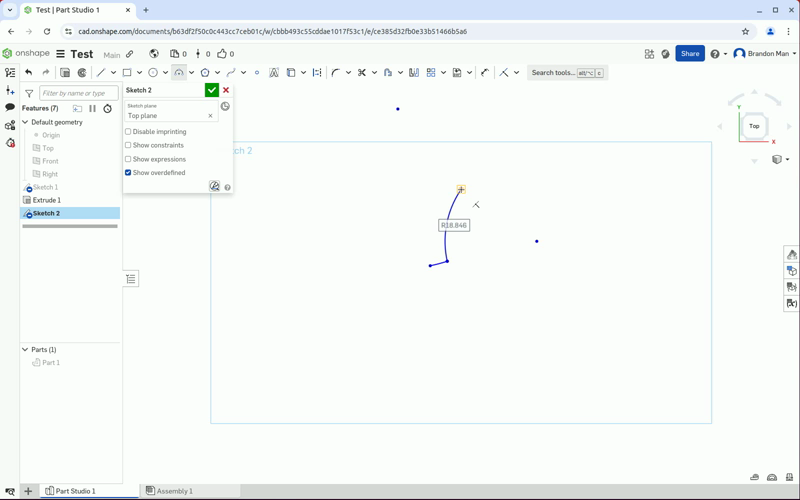
key_down(shift)
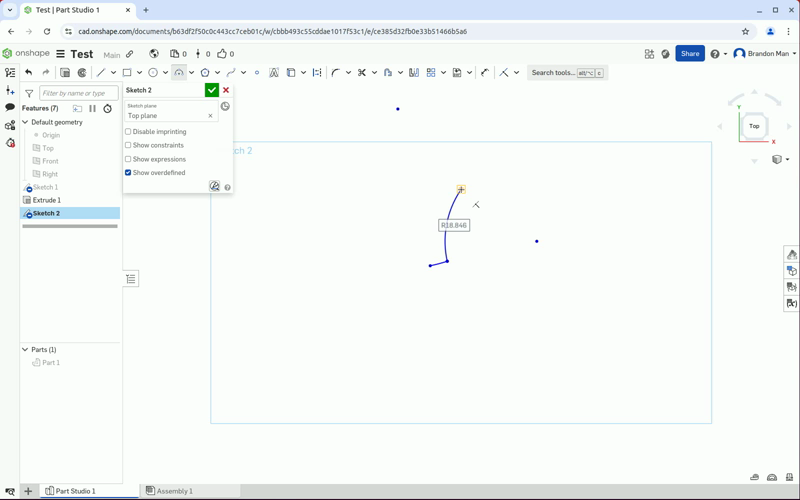
mouse_move(461, 291)
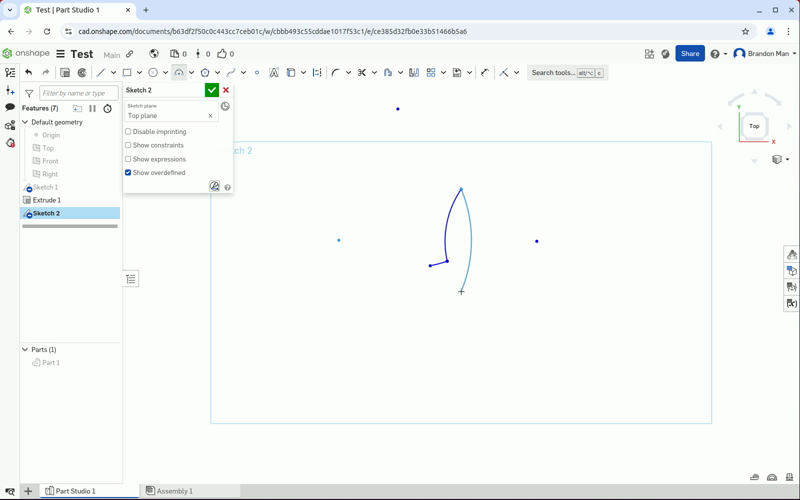
click(461, 291)
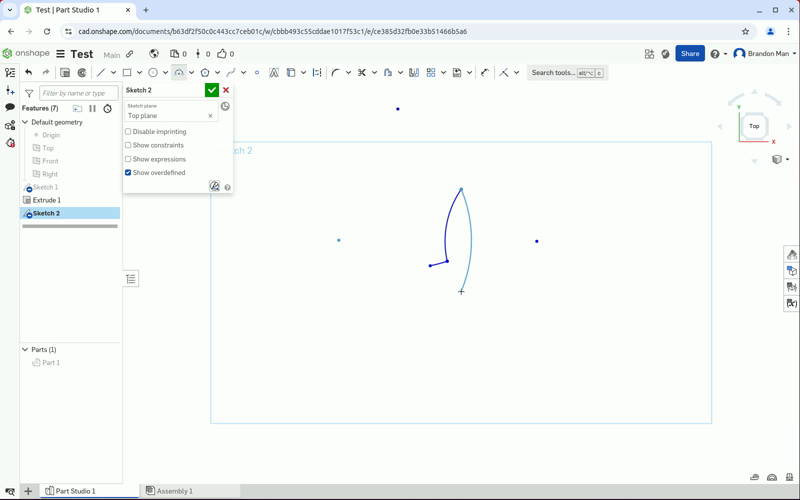
mouse_move(477, 240)
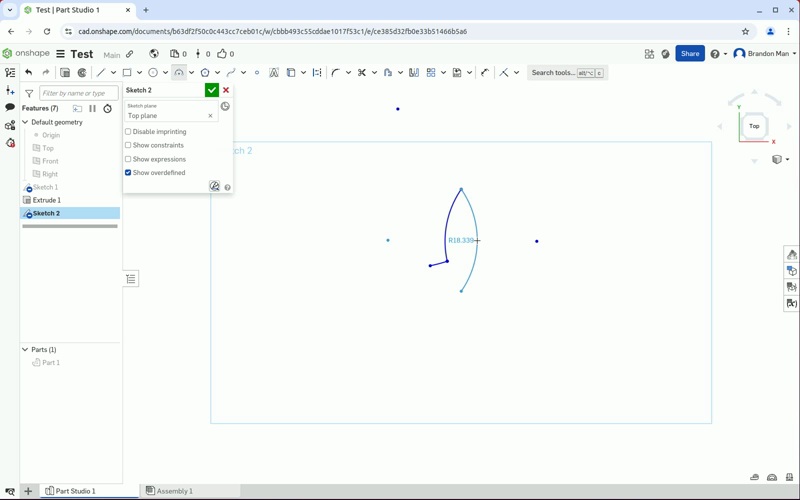
click(477, 240)
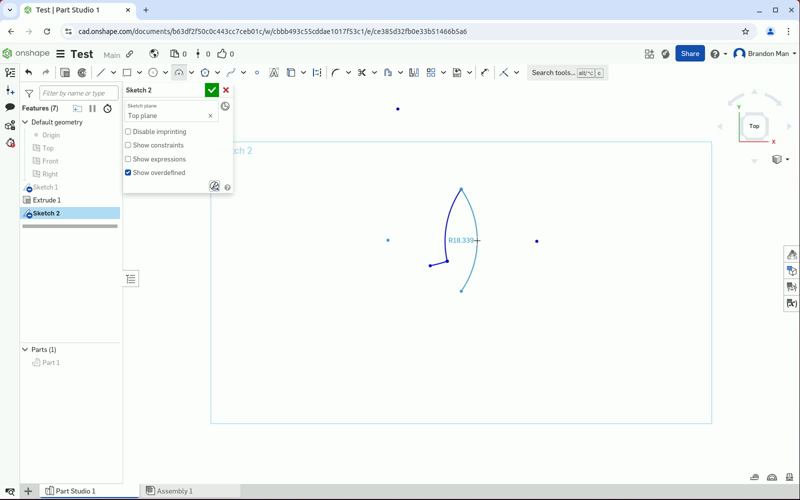
key_up(shift)
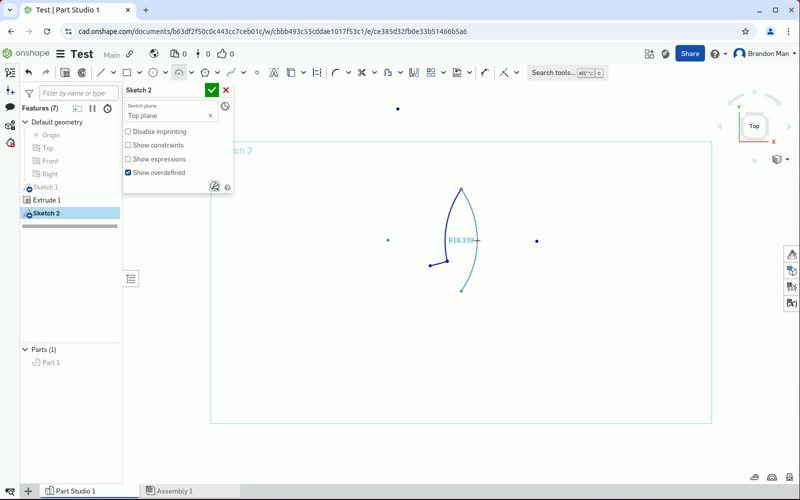
mouse_move(461, 291)
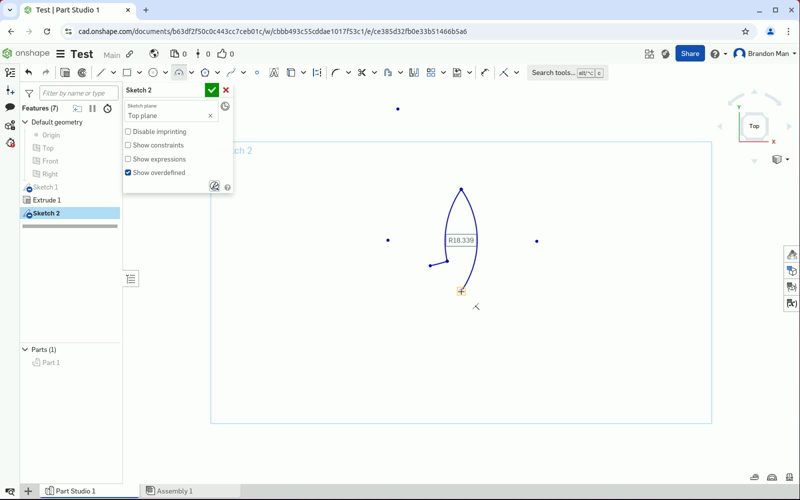
click(461, 291)
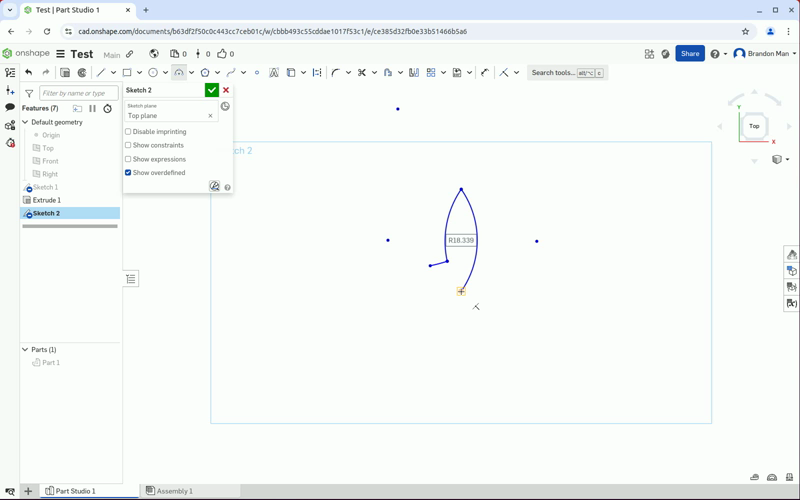
key_down(shift)
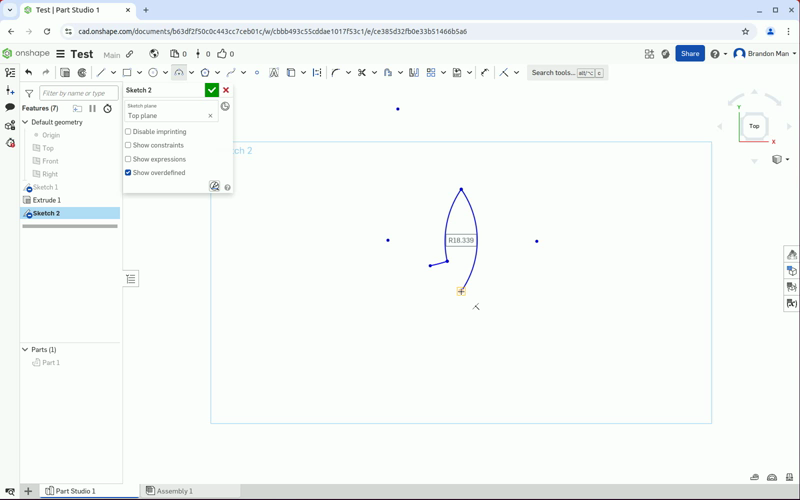
mouse_move(473, 305)
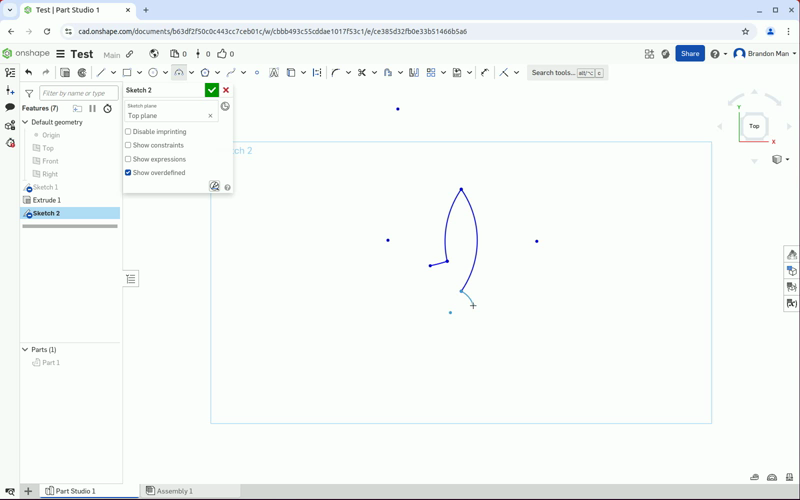
click(473, 305)
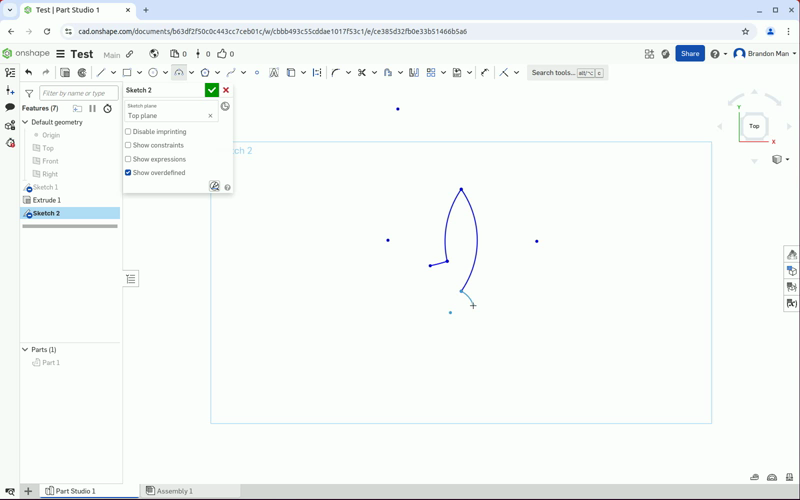
mouse_move(467, 298)
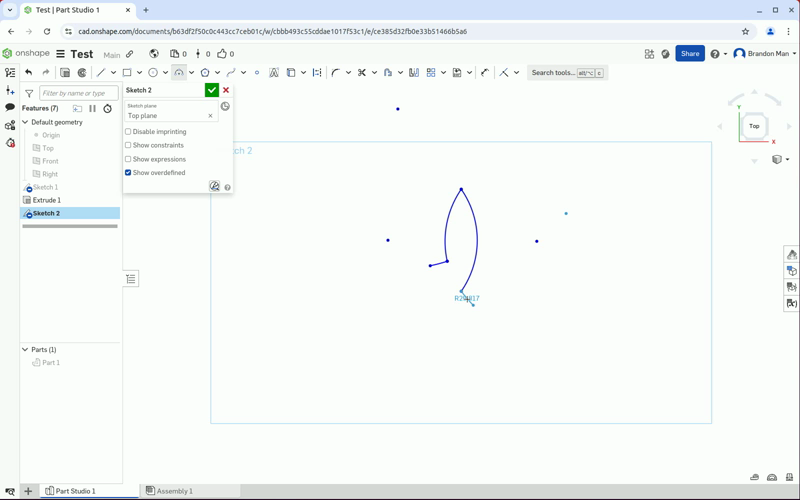
click(467, 298)
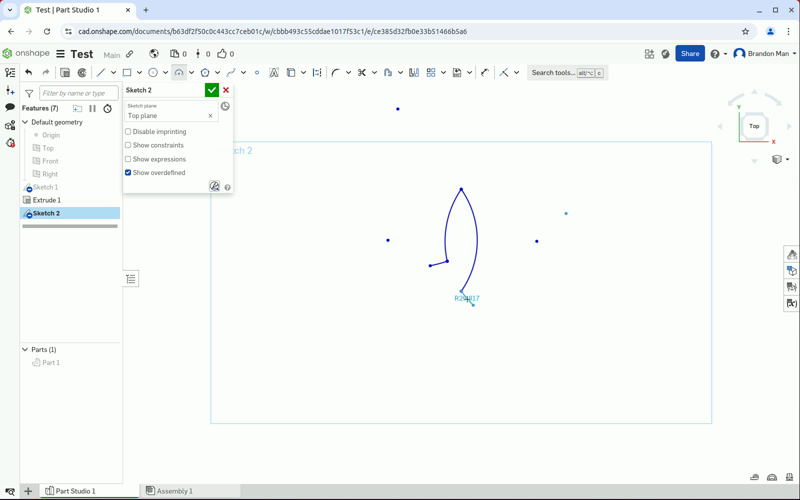
key_up(shift)
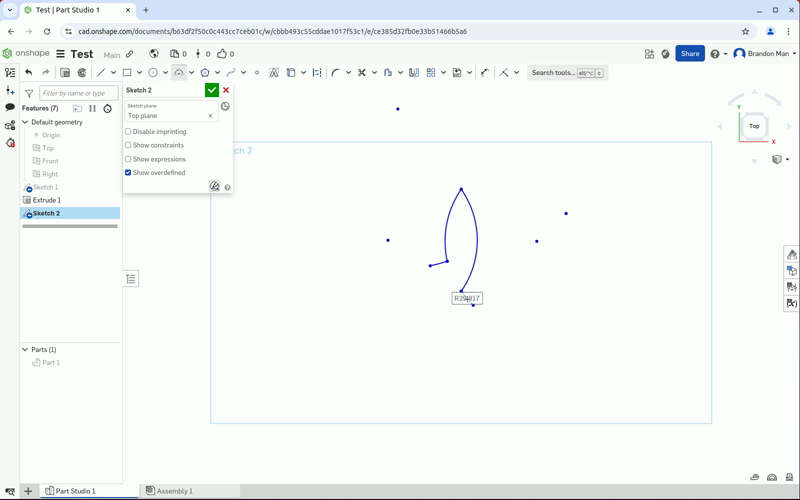
mouse_move(473, 305)
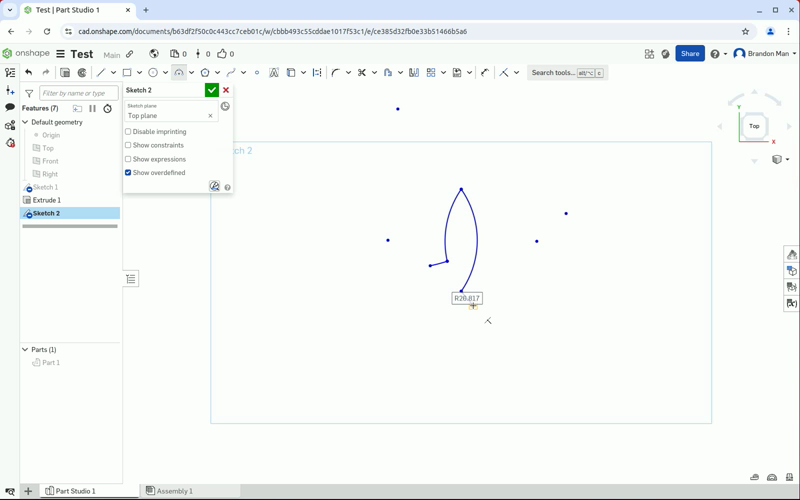
click(473, 305)
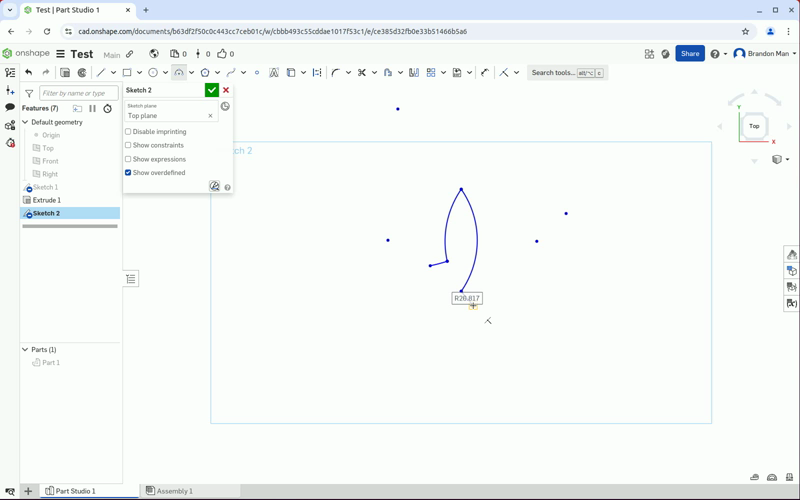
key_down(shift)
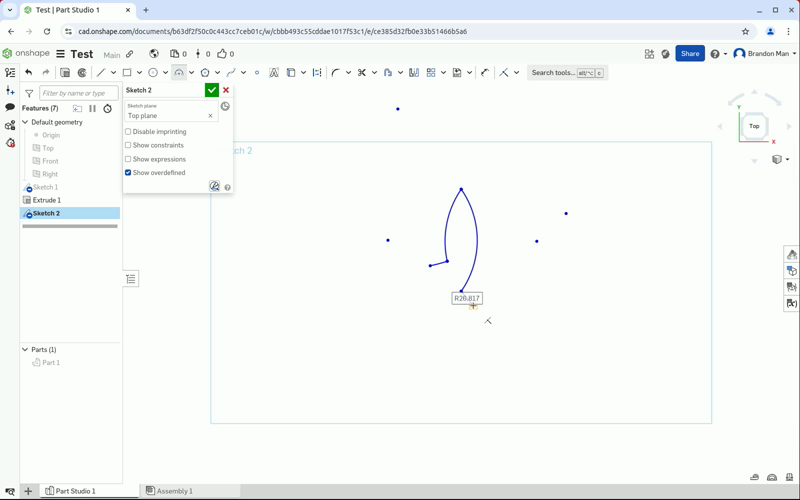
mouse_move(460, 170)
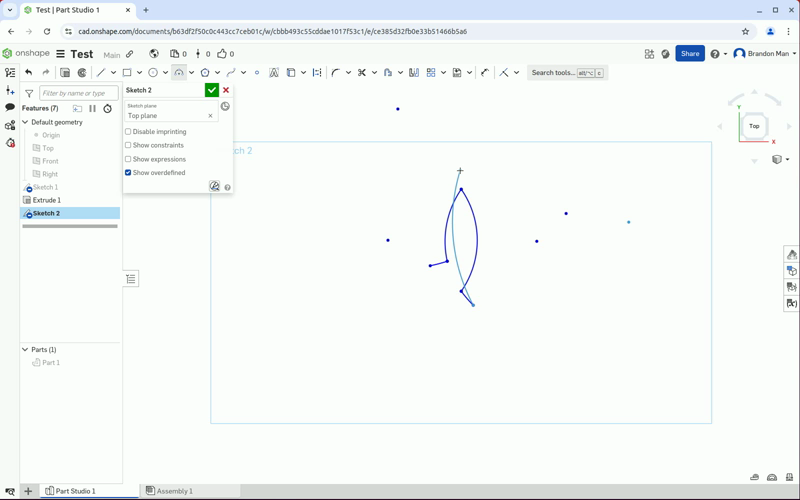
click(460, 170)
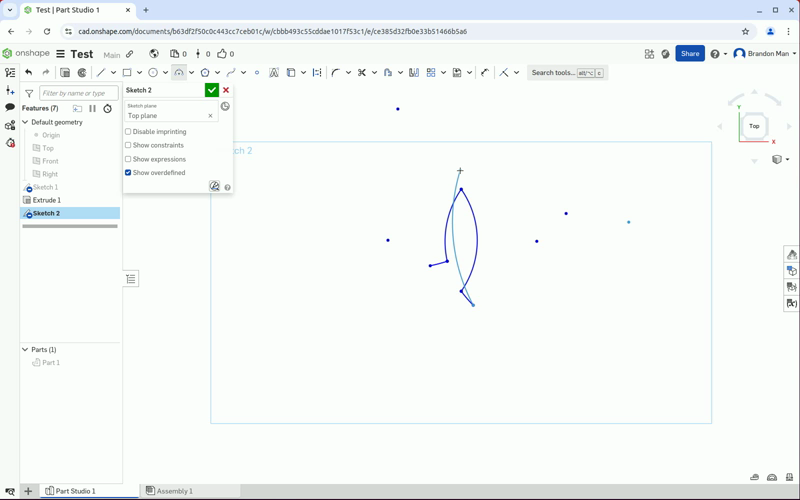
mouse_move(493, 235)
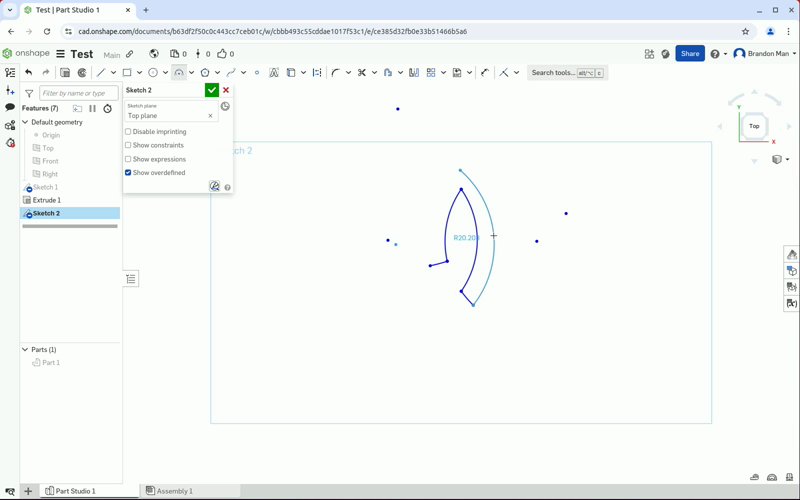
click(493, 235)
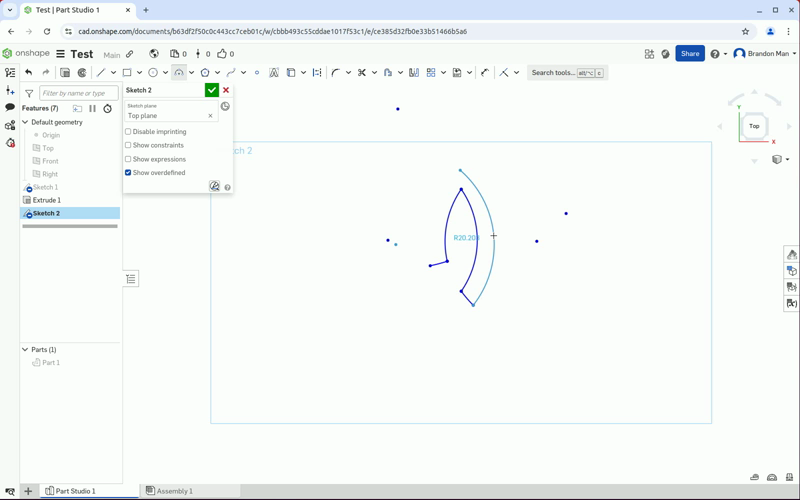
key_up(shift)
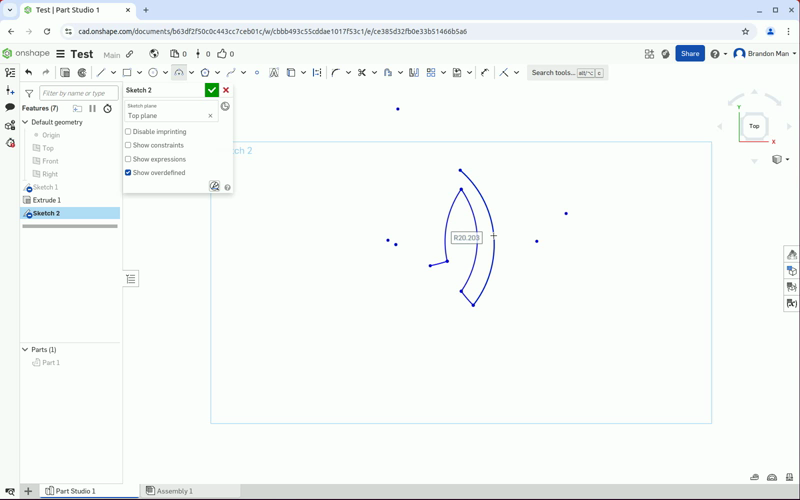
mouse_move(460, 170)
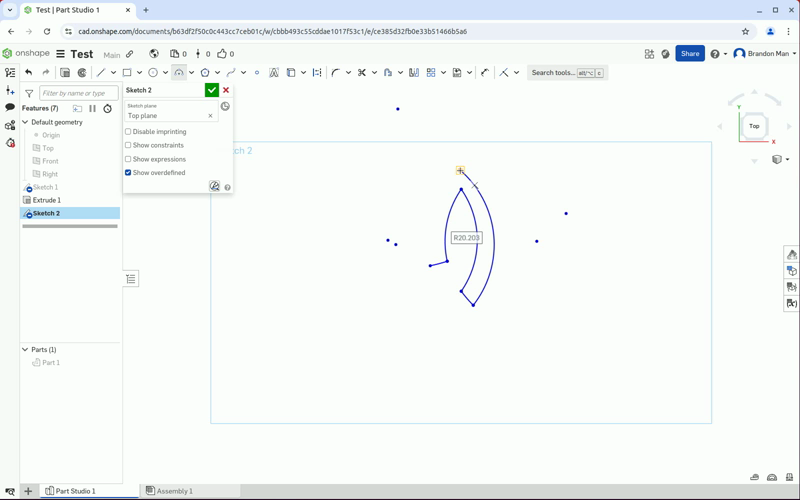
click(460, 170)
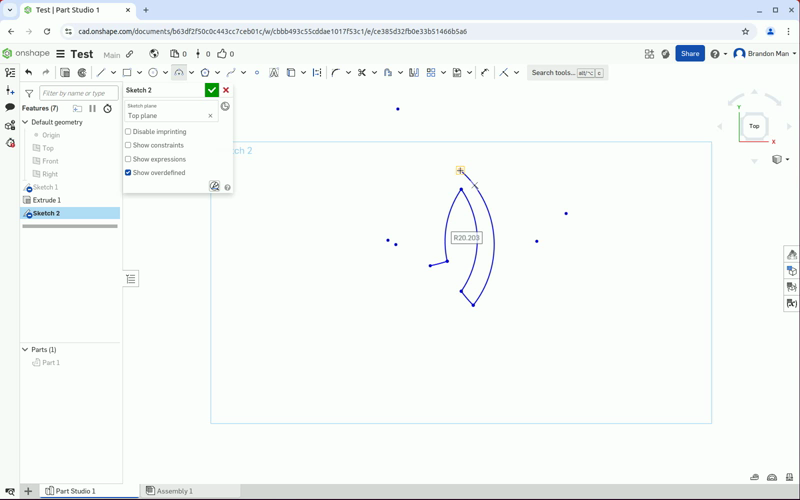
mouse_move(430, 265)
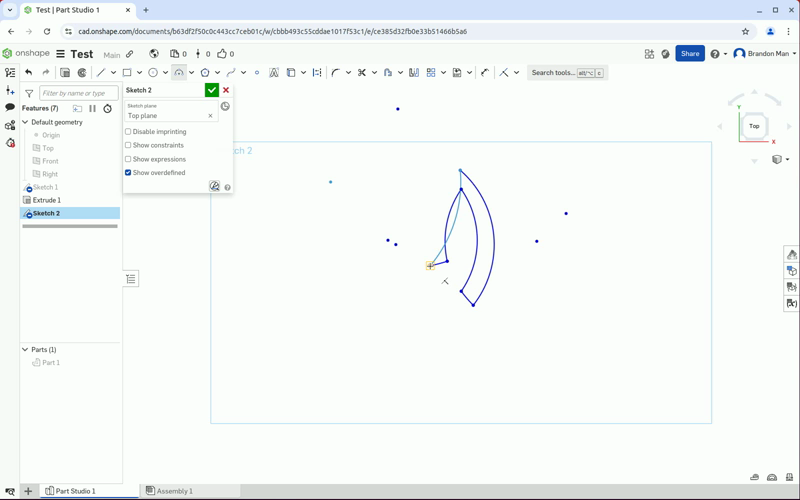
click(430, 265)
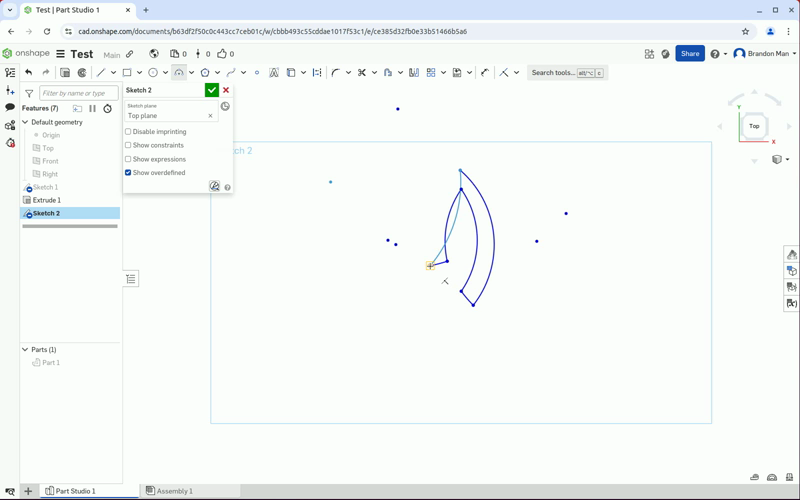
key_down(shift)
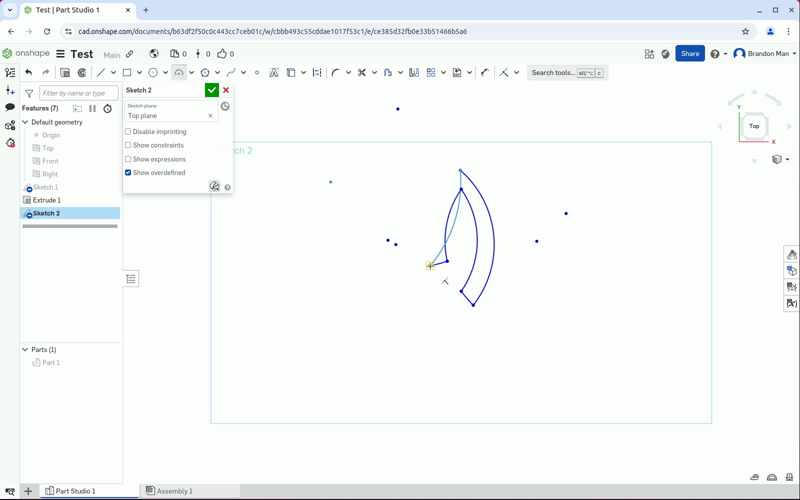
mouse_move(432, 213)
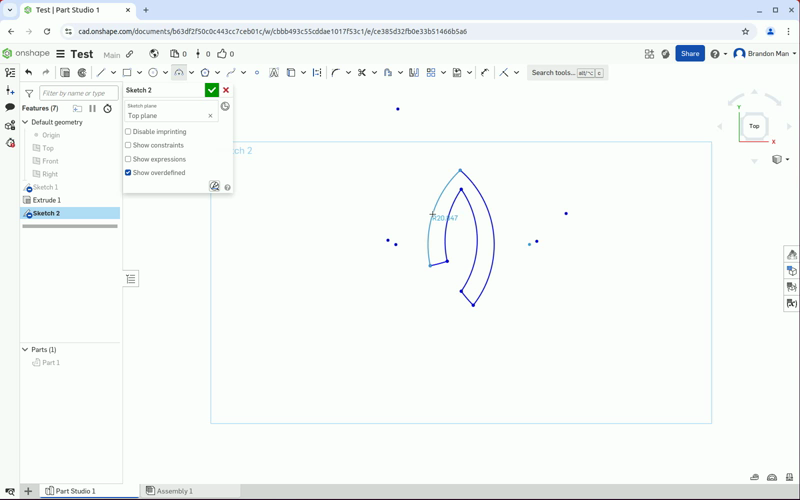
click(432, 213)
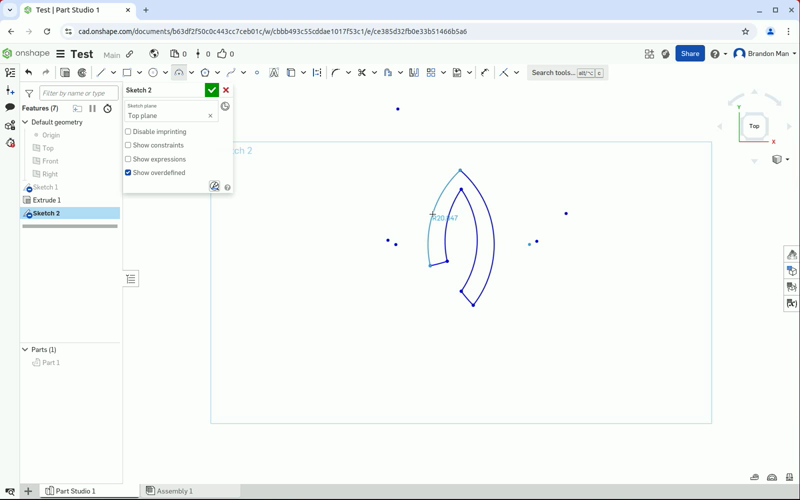
key_up(shift)
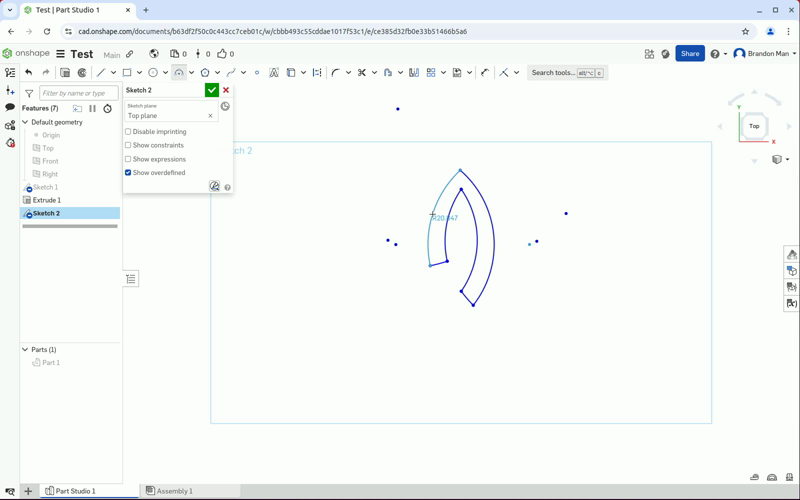
key(esc)
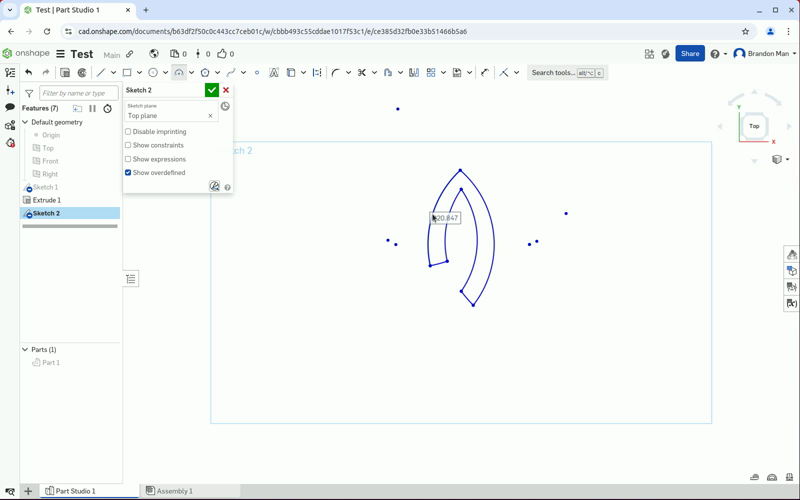
mouse_move(482, 230)
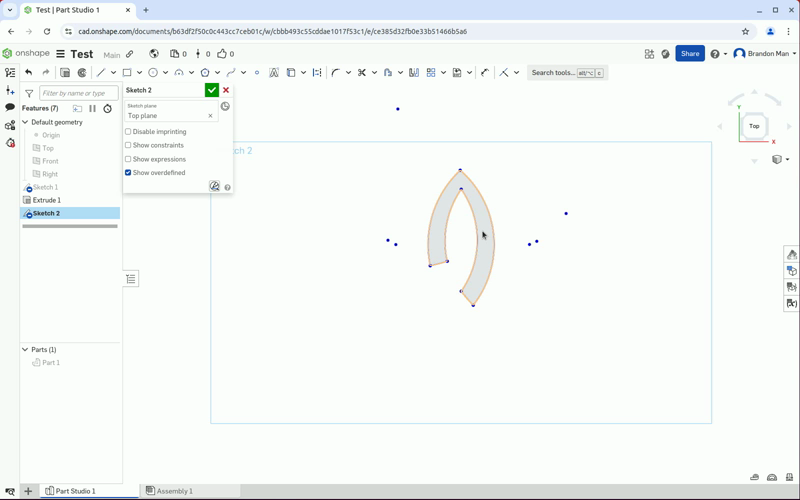
click(482, 230)
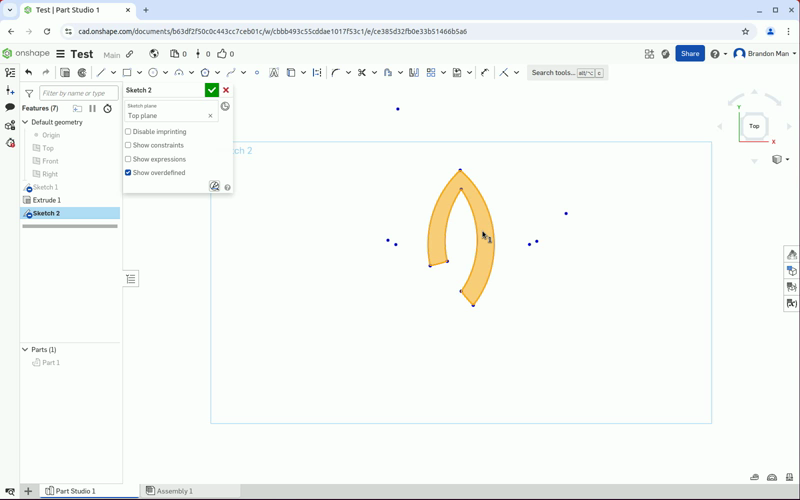
mouse_move(73, 352)
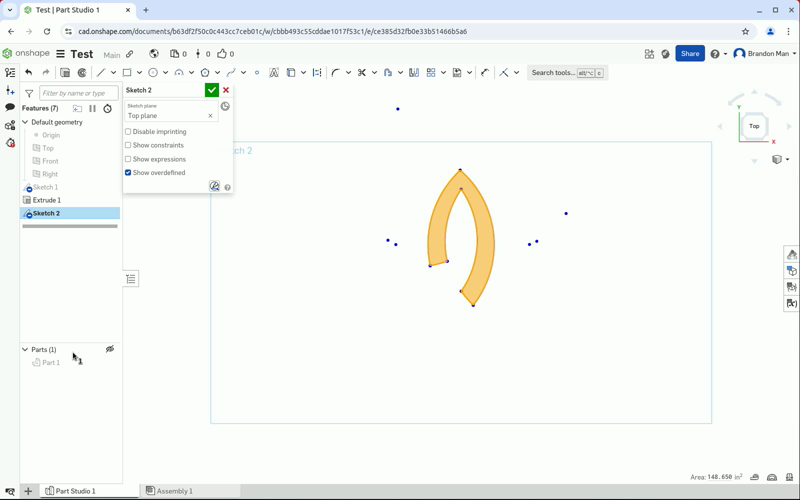
key(shift+y)
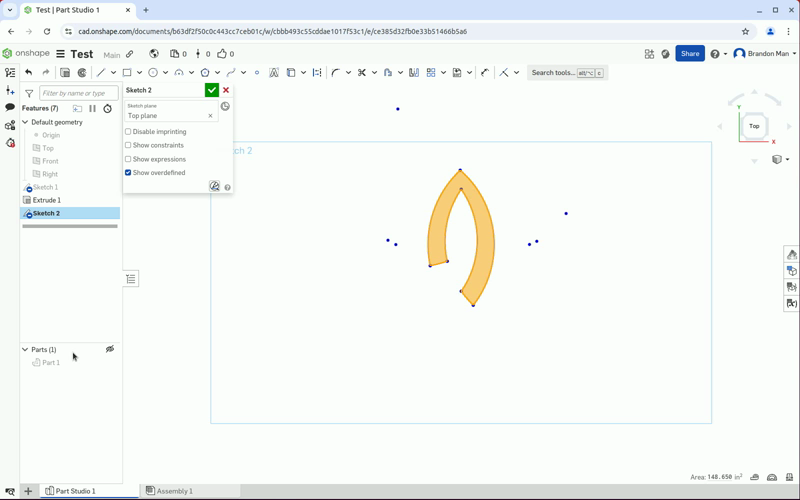
key(shift+e)
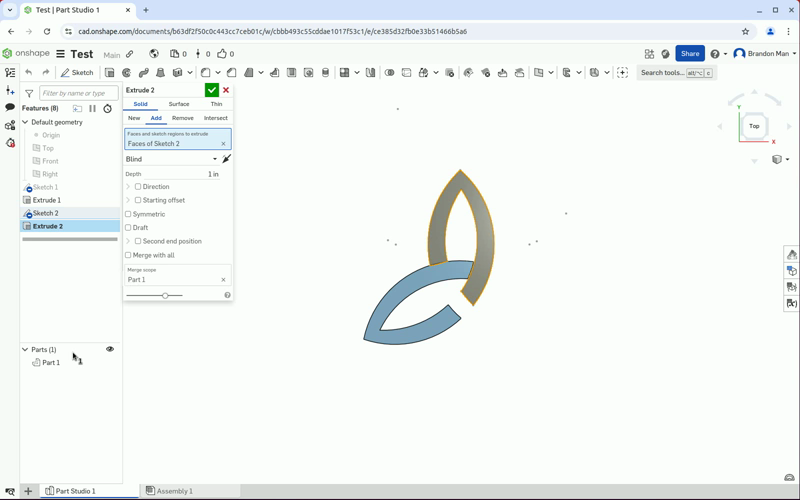
mouse_move(143, 106)
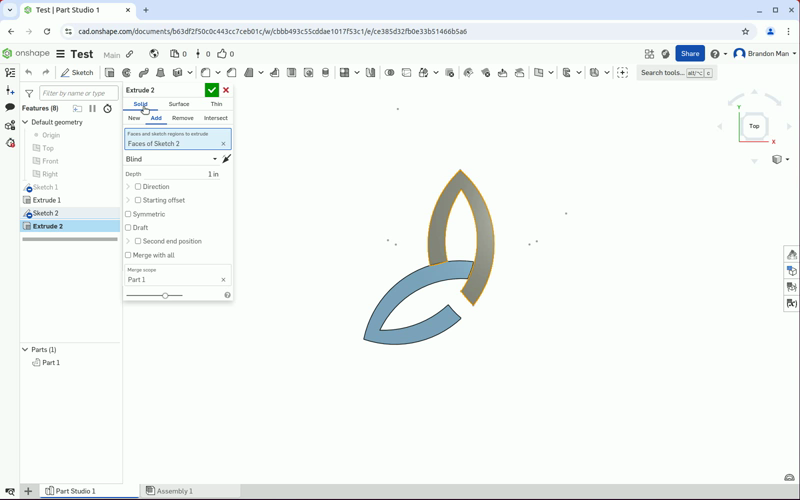
click(143, 106)
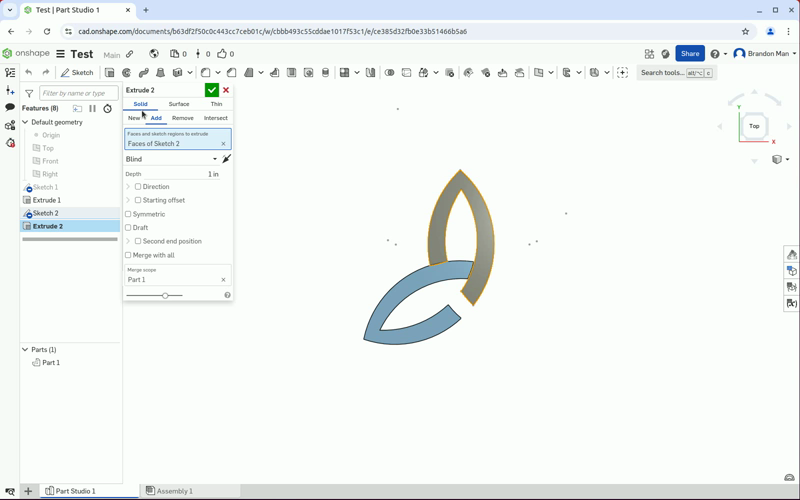
mouse_move(137, 120)
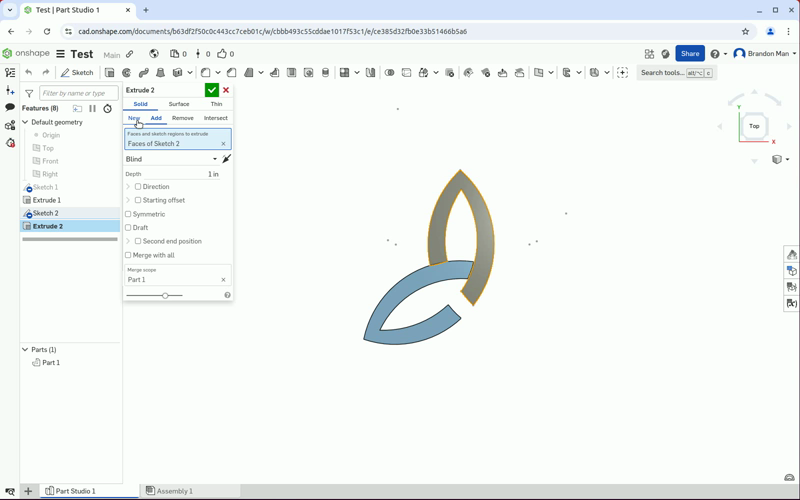
click(137, 120)
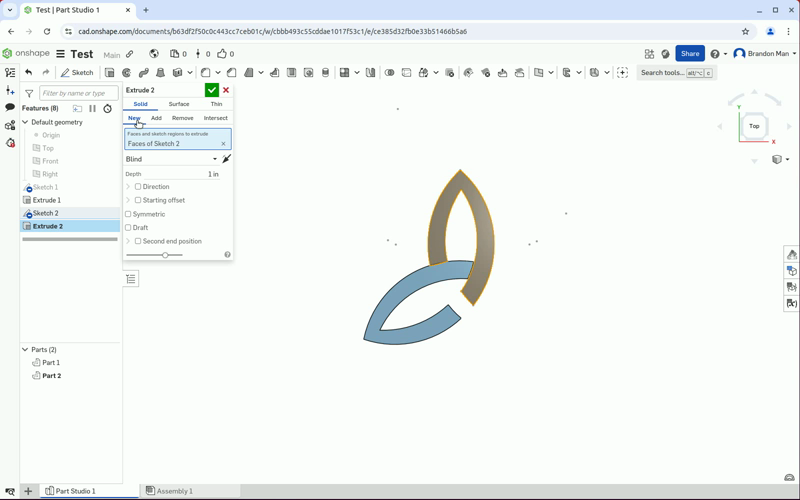
key(tab, 4)
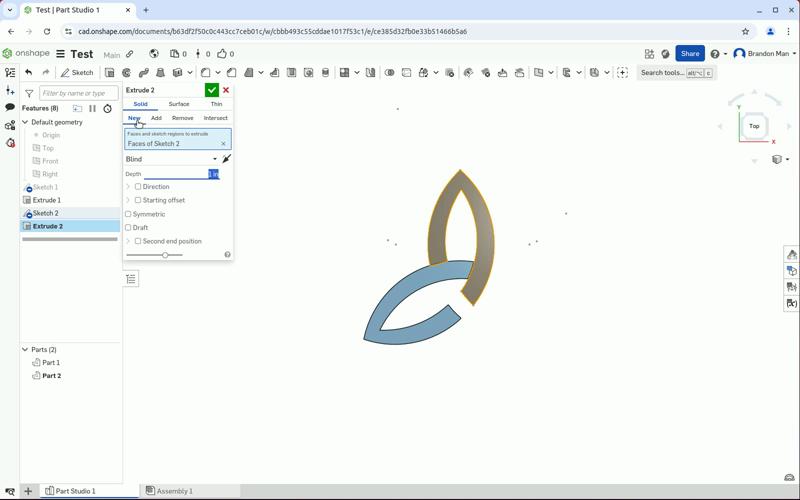
text(1.444)
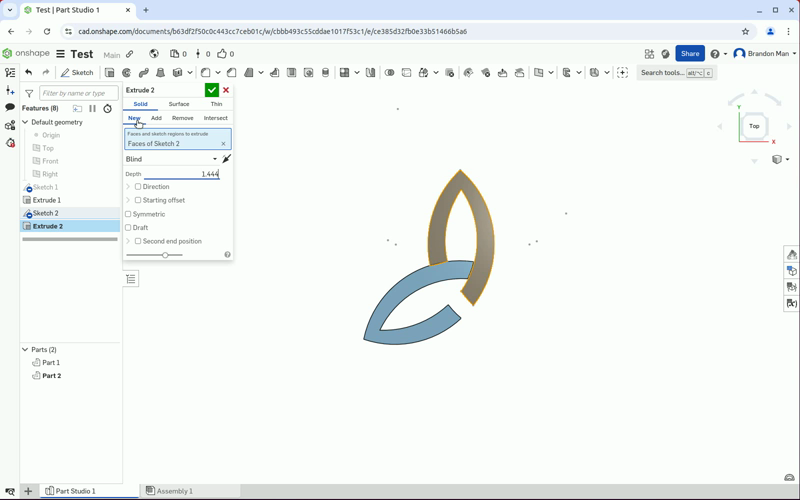
key(enter)
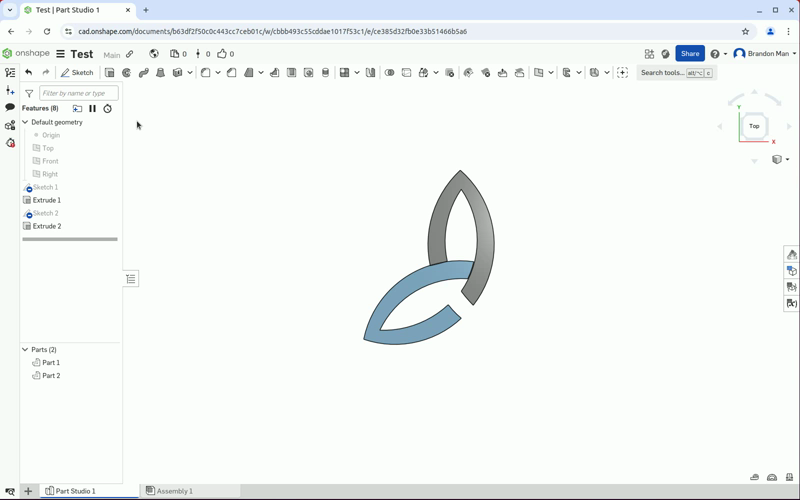
key(shift+h)
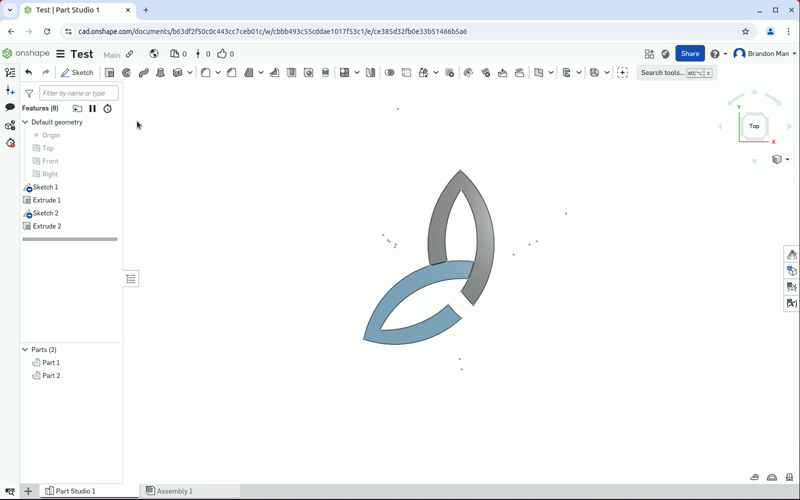
key(shift+h)
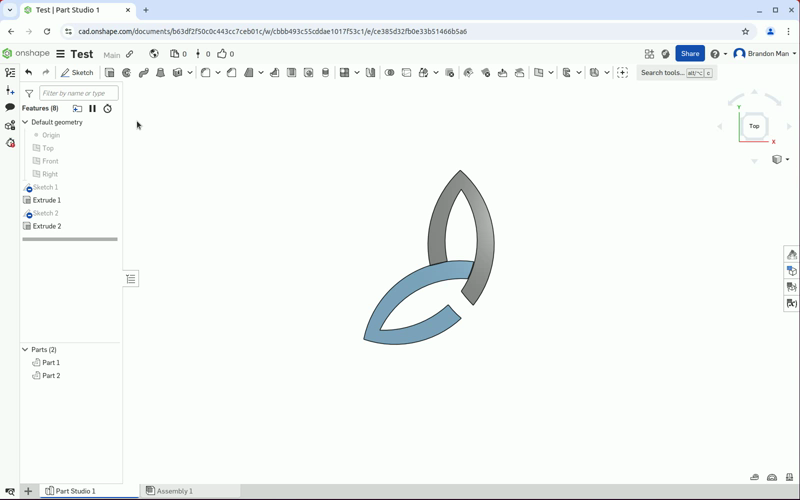
mouse_move(73, 189)
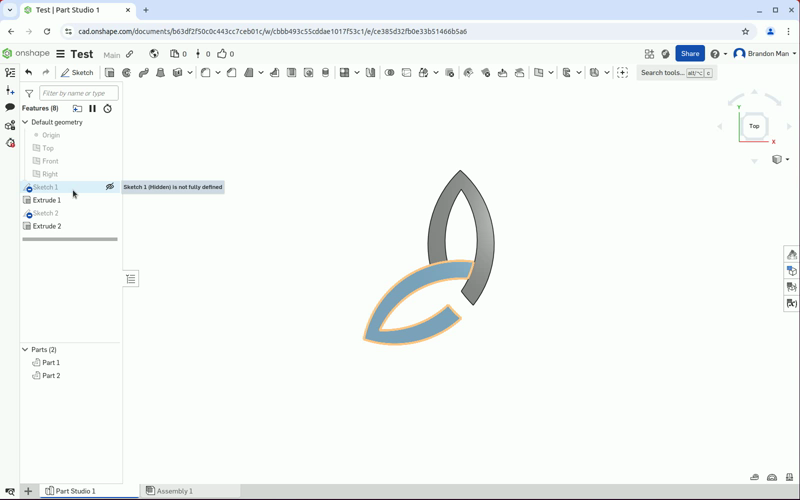
click(73, 189)
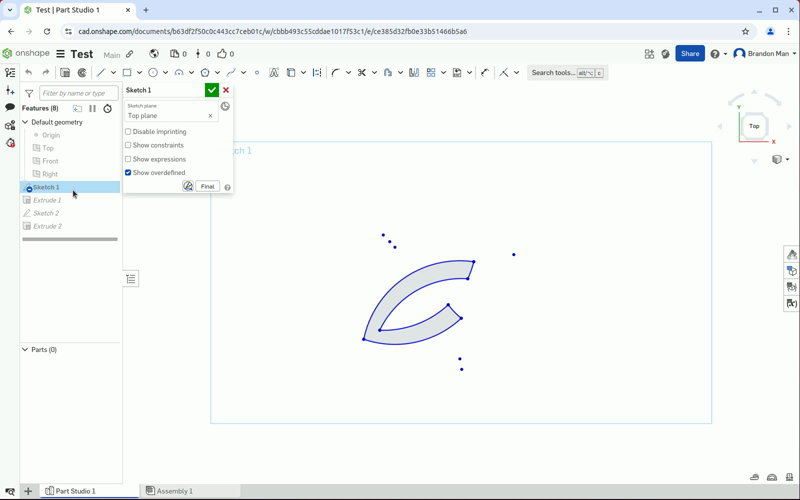
mouse_move(229, 92)
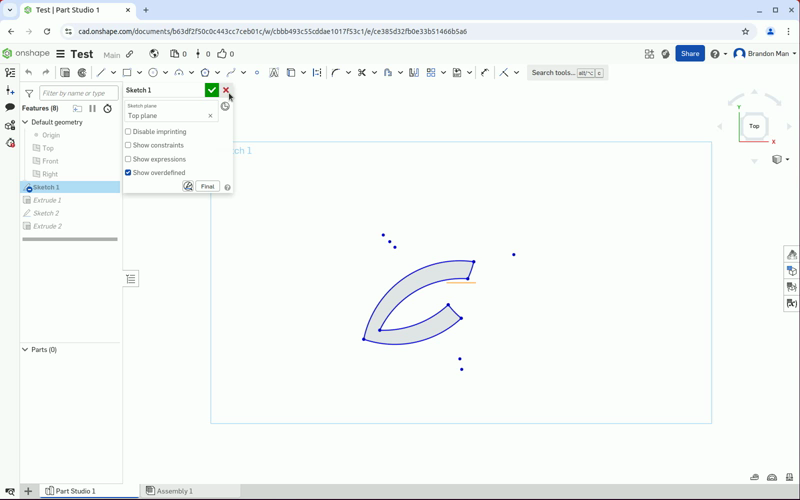
click(229, 92)
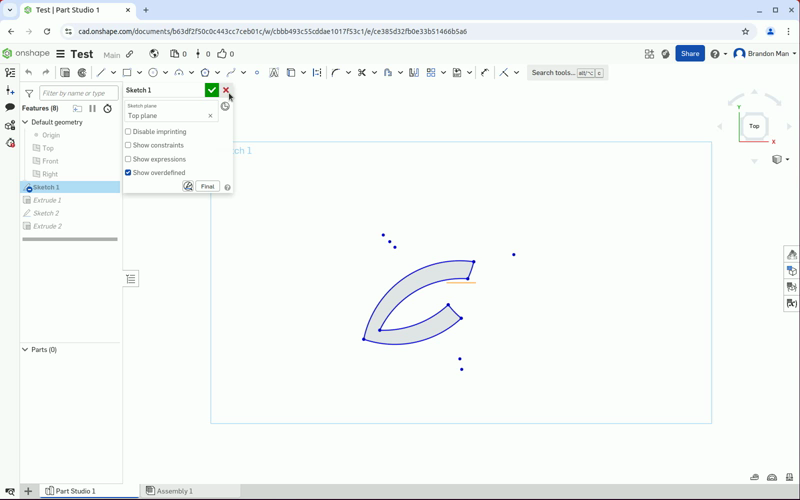
key(shift+s)
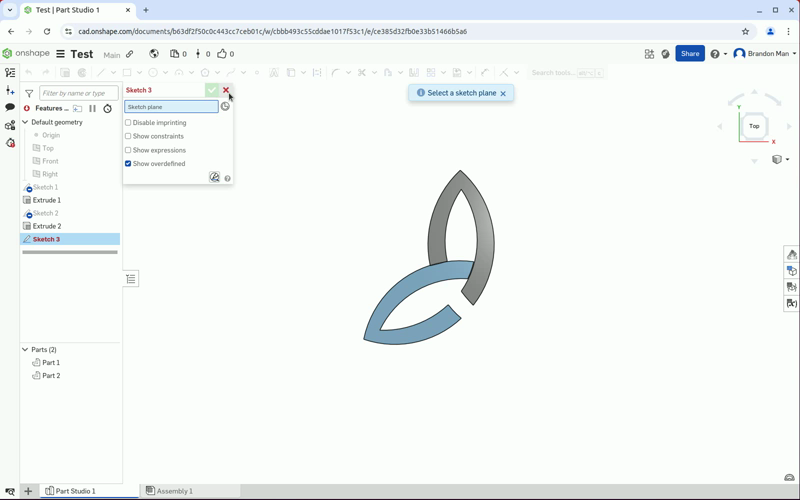
mouse_move(73, 150)
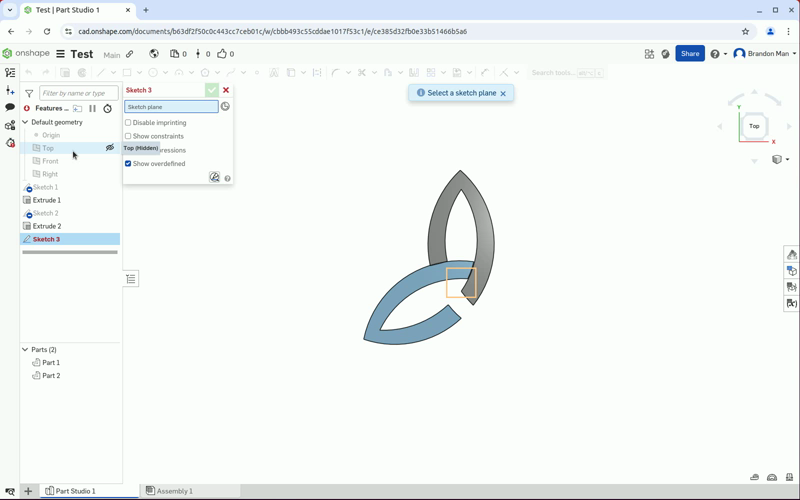
click(73, 150)
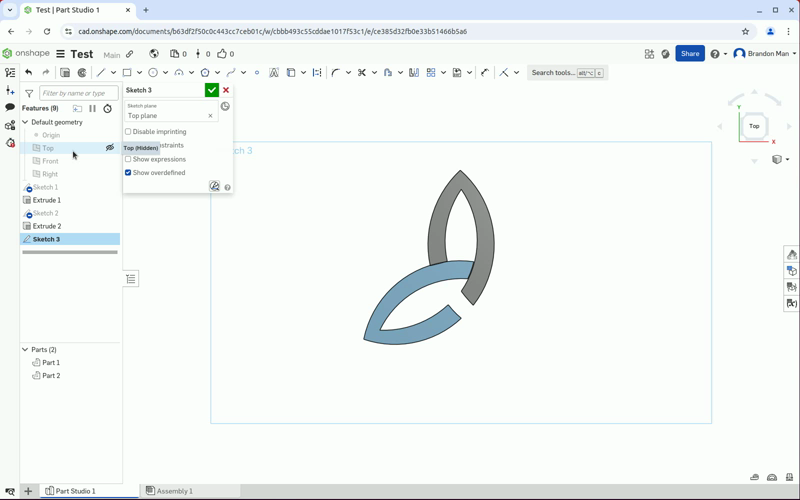
mouse_move(73, 352)
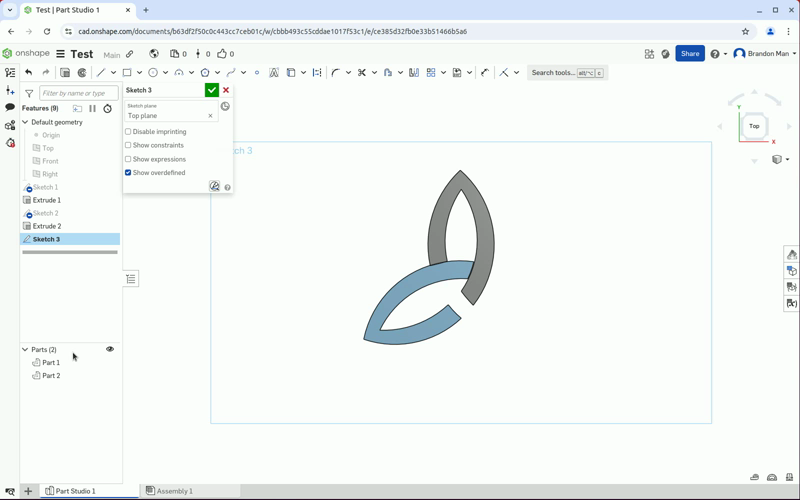
key(y)
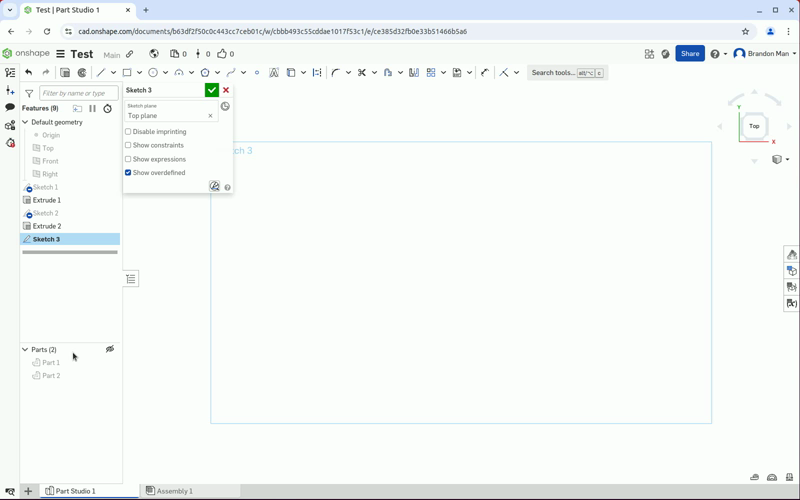
key(a)
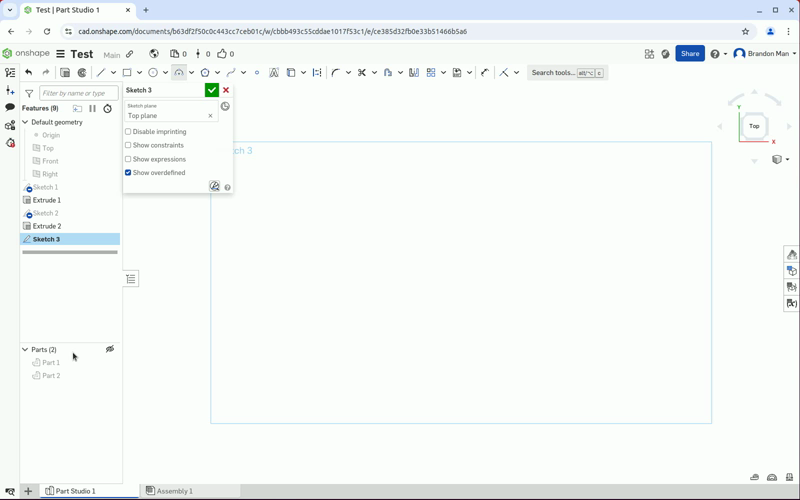
key_down(shift)
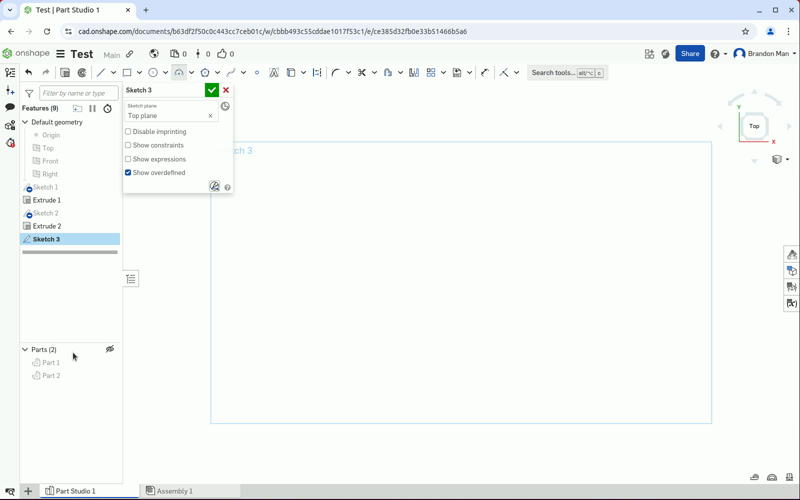
mouse_move(434, 281)
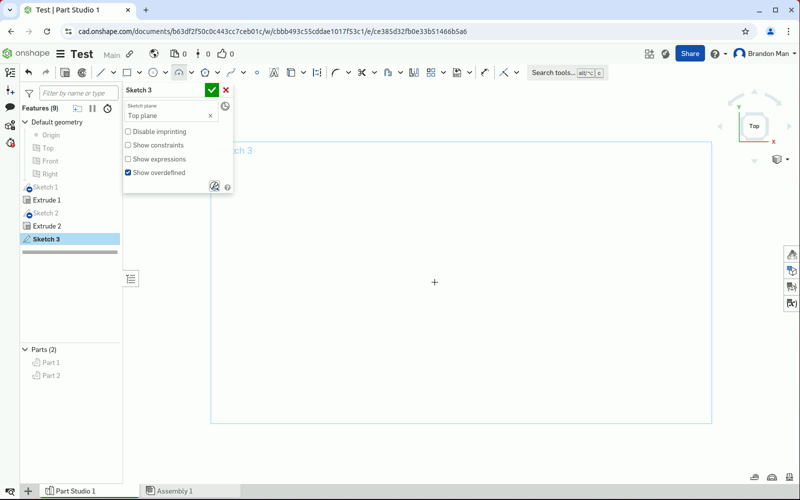
click(434, 281)
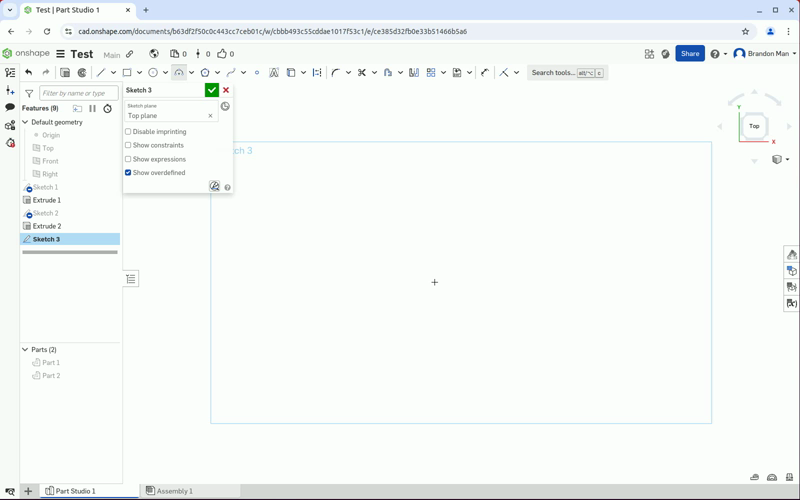
key_up(shift)
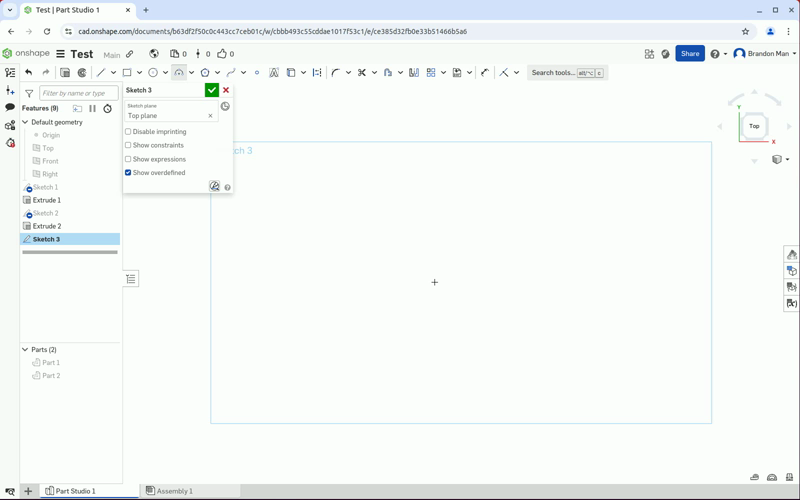
key_down(shift)
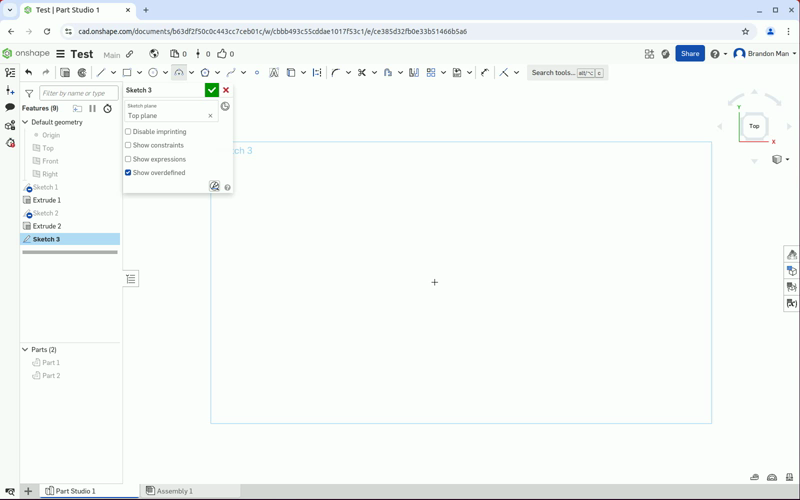
mouse_move(558, 338)
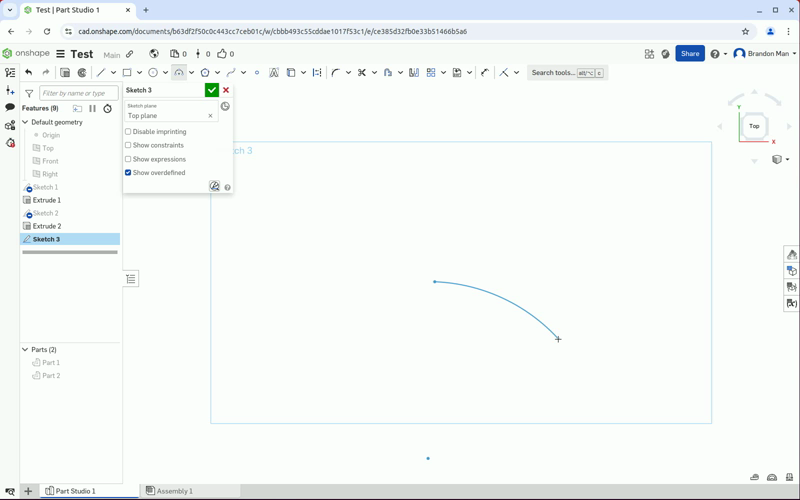
click(558, 338)
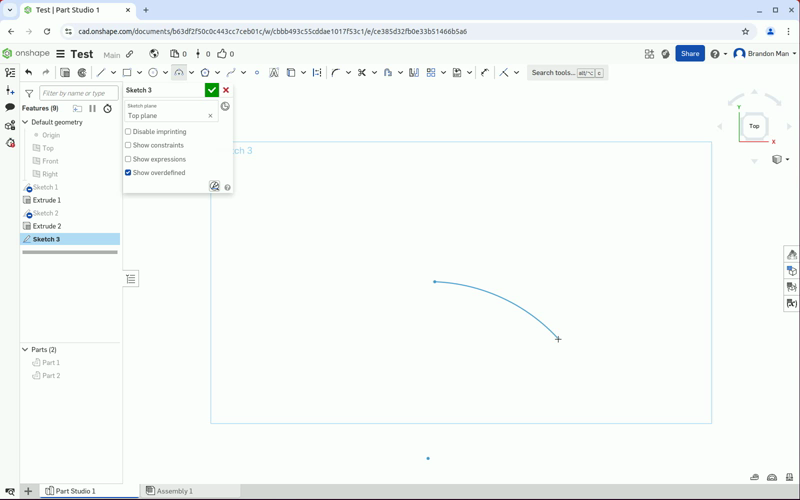
mouse_move(485, 334)
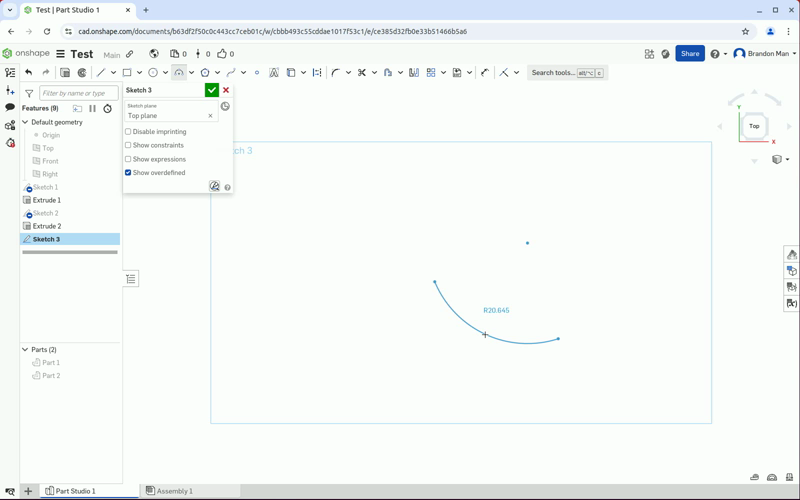
click(485, 334)
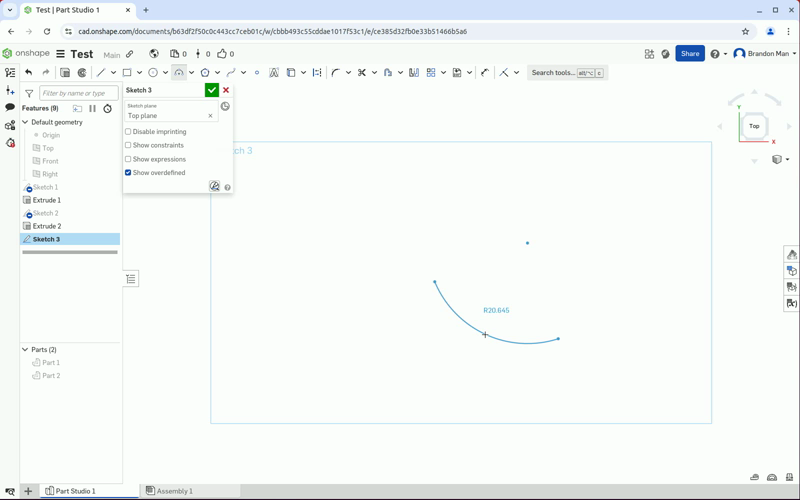
key_up(shift)
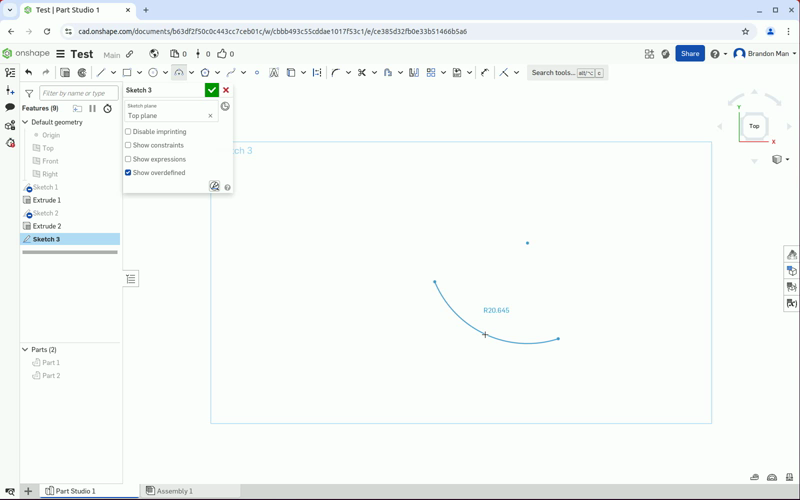
mouse_move(558, 338)
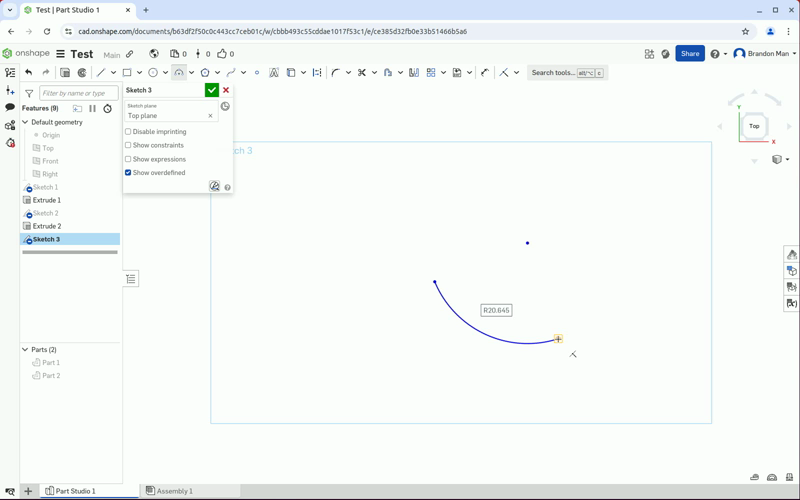
click(558, 338)
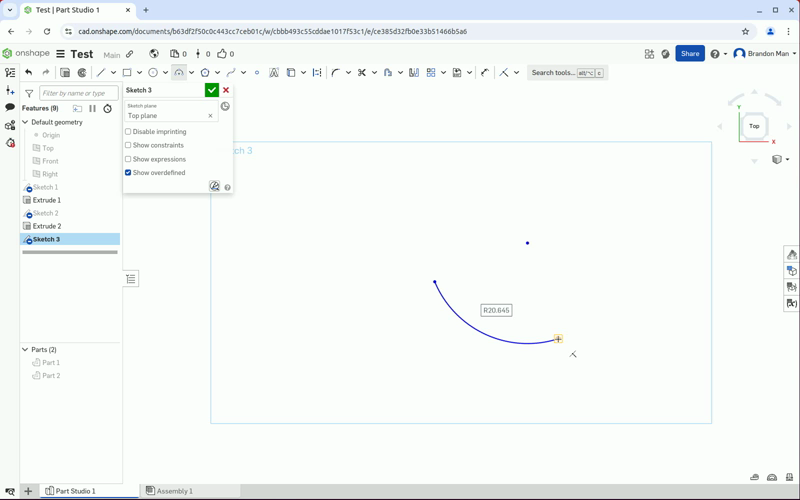
key_down(shift)
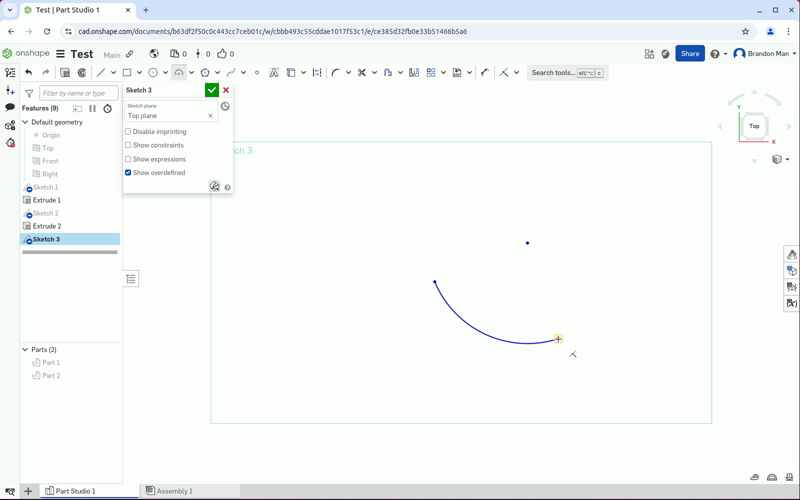
mouse_move(490, 264)
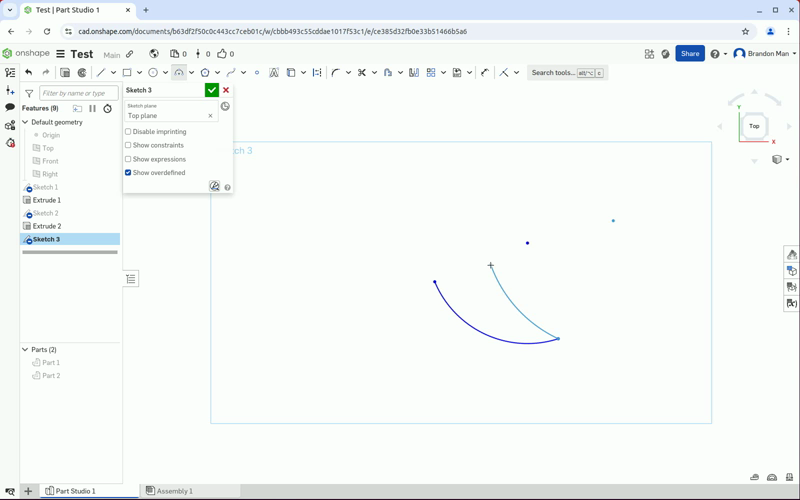
click(490, 264)
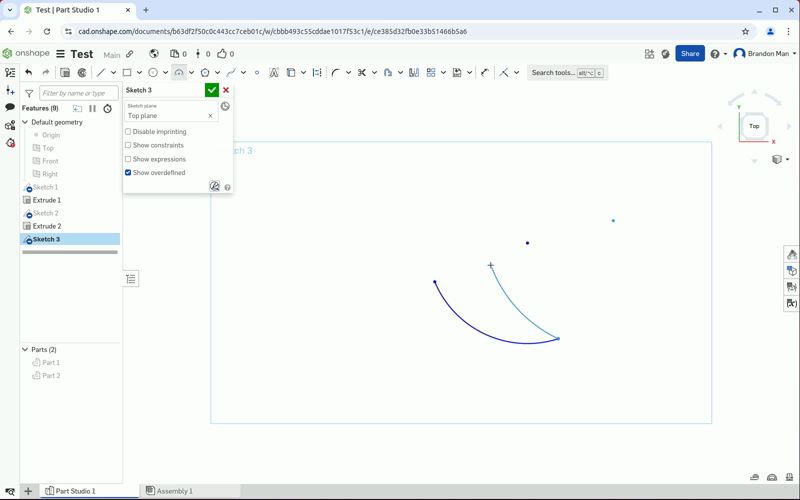
mouse_move(534, 292)
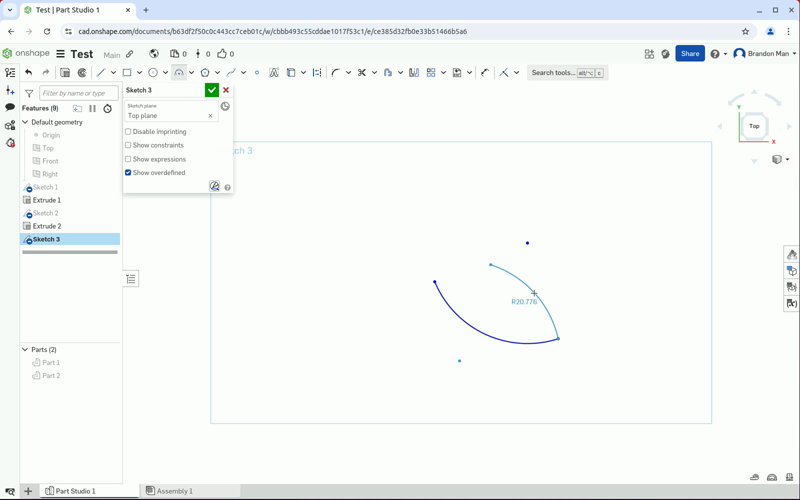
click(534, 292)
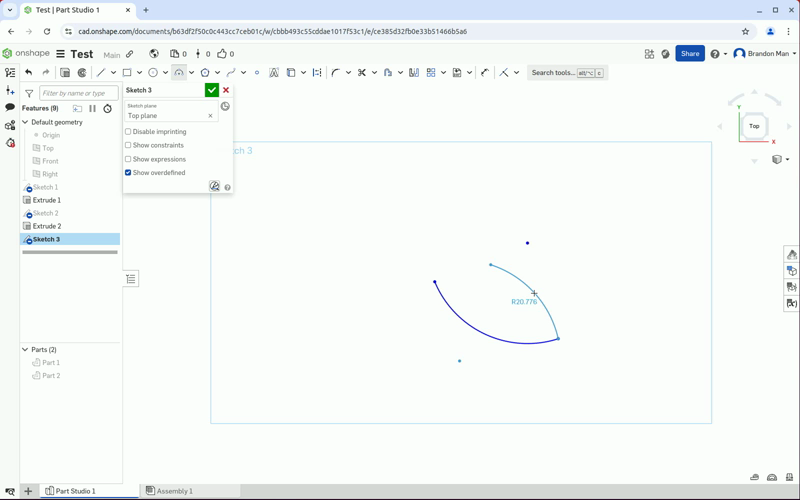
key_up(shift)
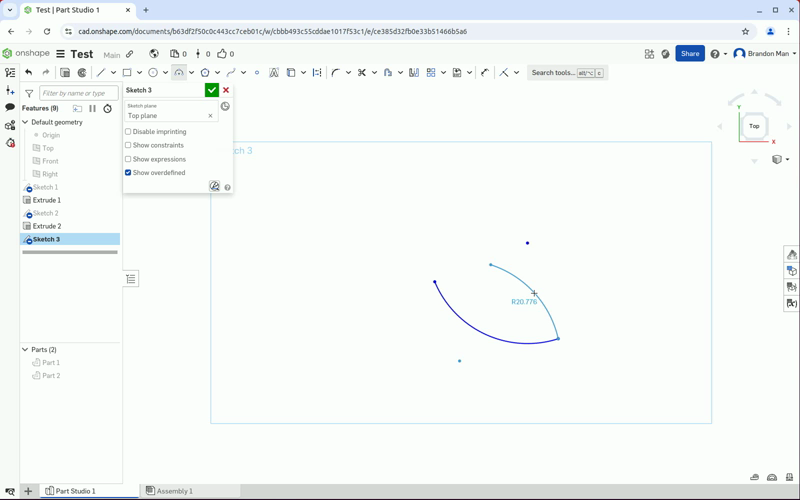
mouse_move(490, 264)
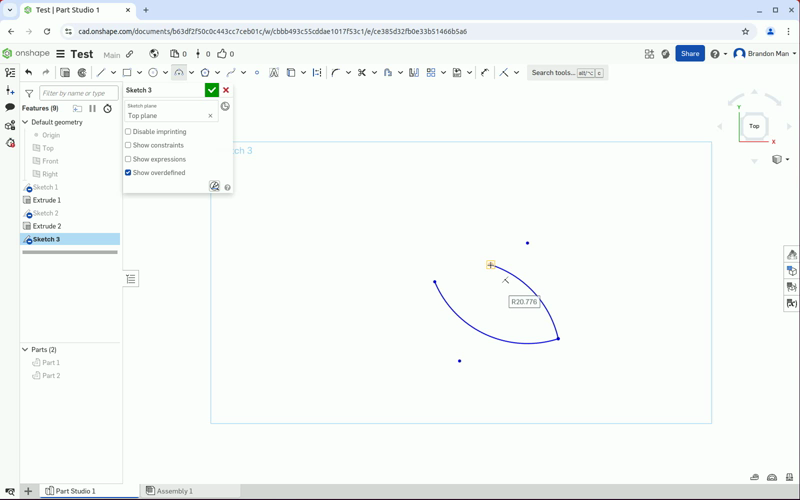
click(490, 264)
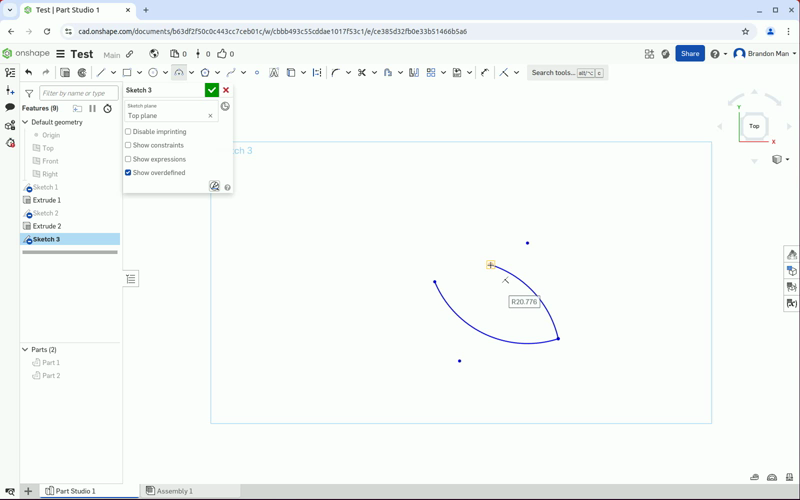
key_down(shift)
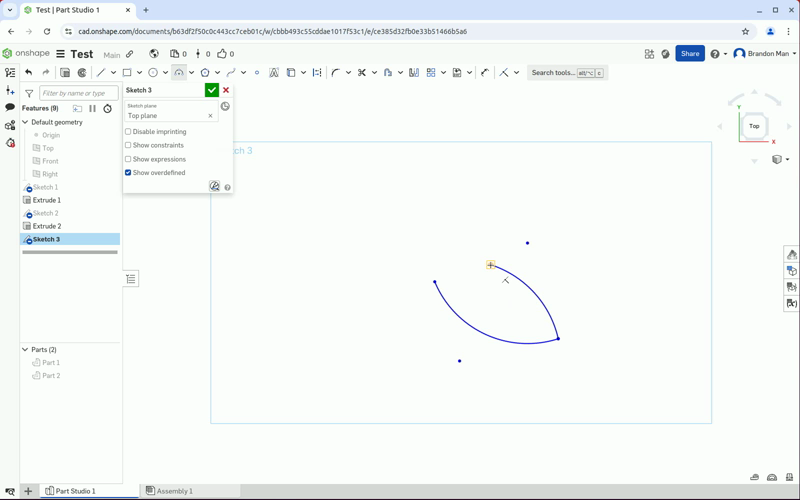
mouse_move(485, 281)
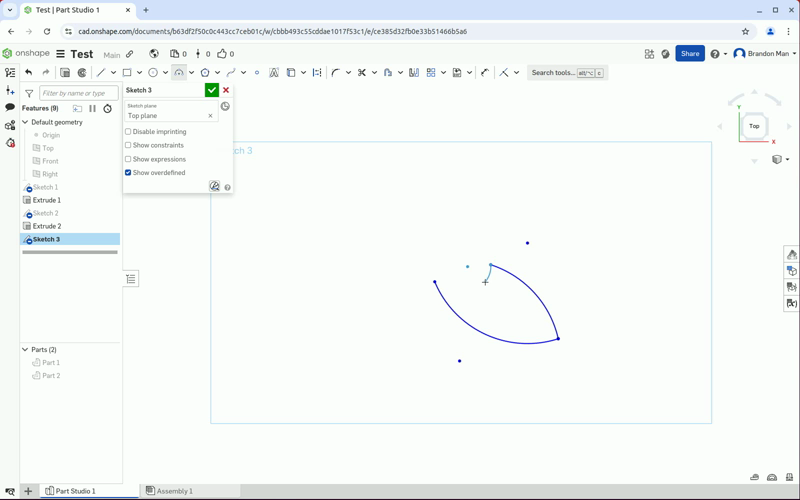
click(485, 281)
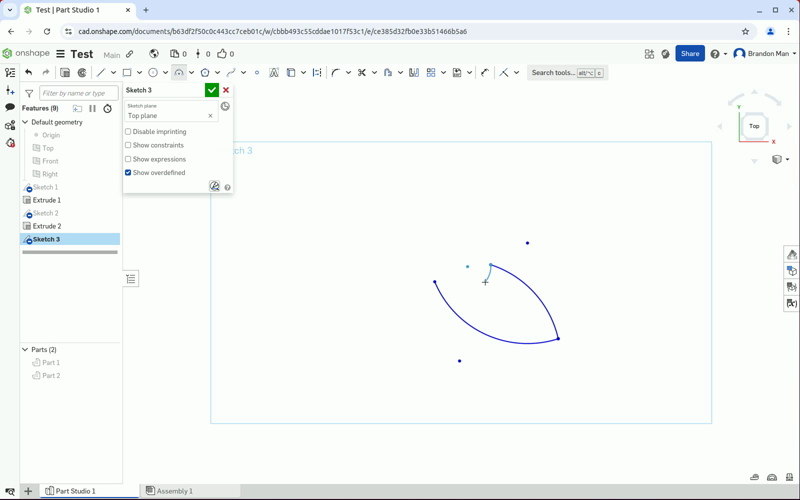
mouse_move(487, 273)
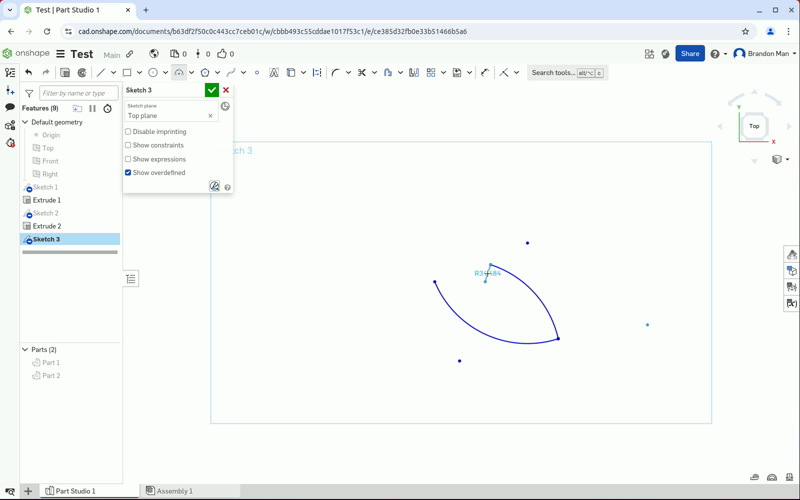
click(487, 273)
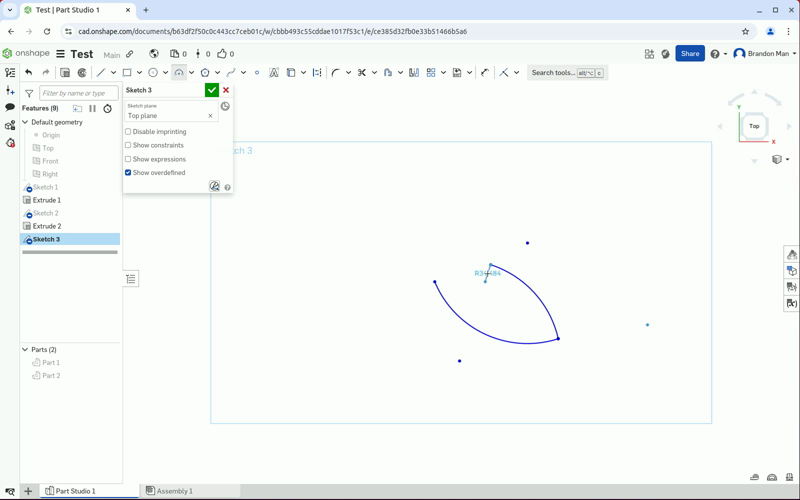
key_up(shift)
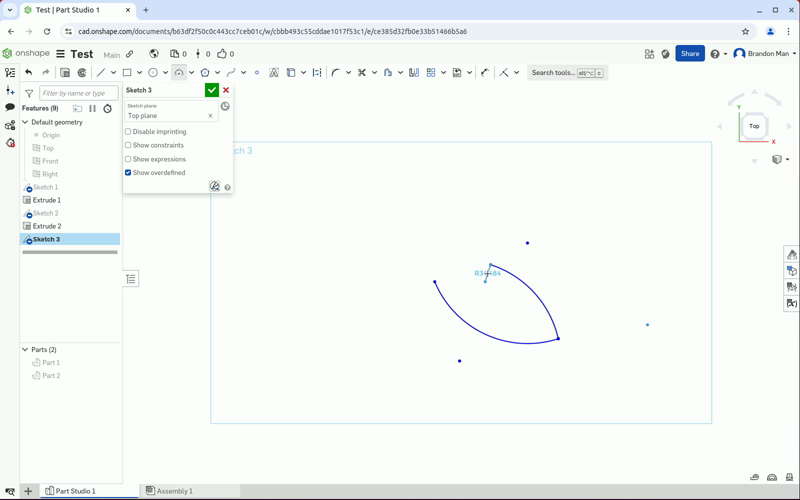
mouse_move(485, 281)
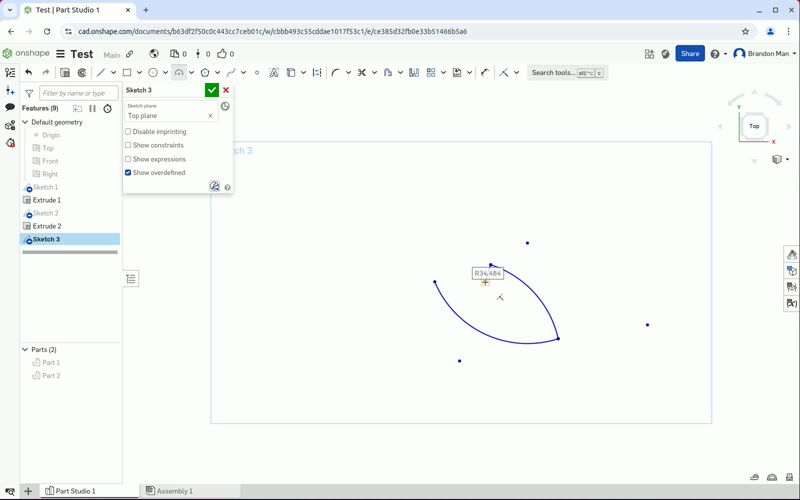
click(485, 281)
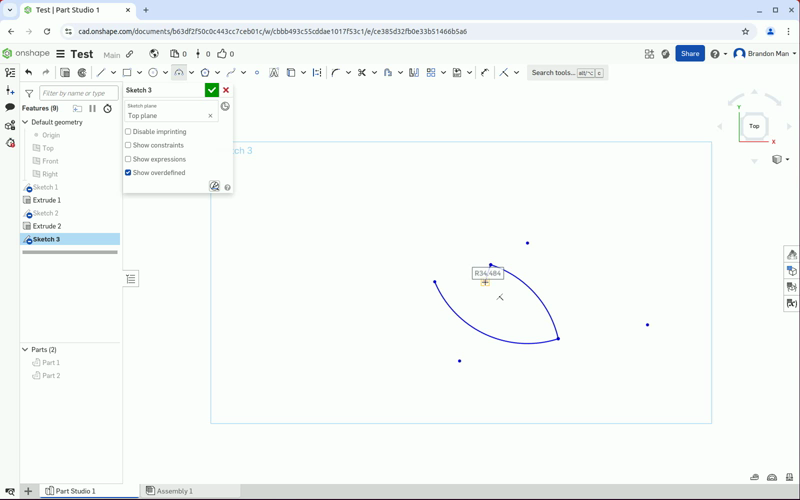
key_down(shift)
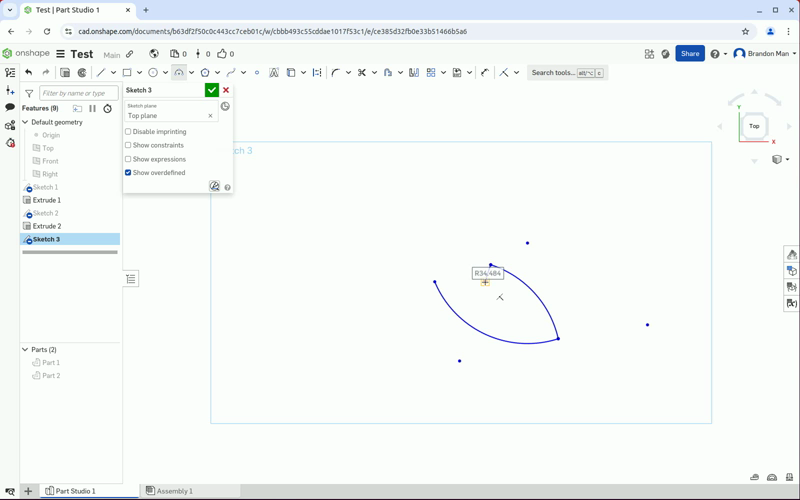
mouse_move(541, 329)
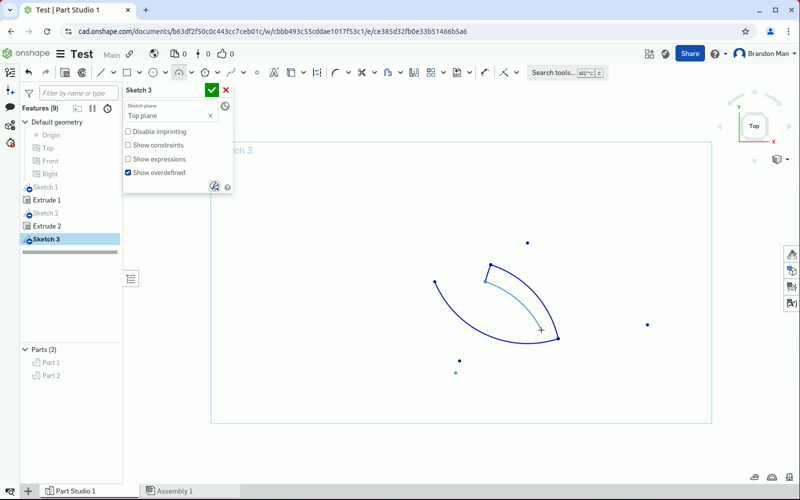
click(541, 329)
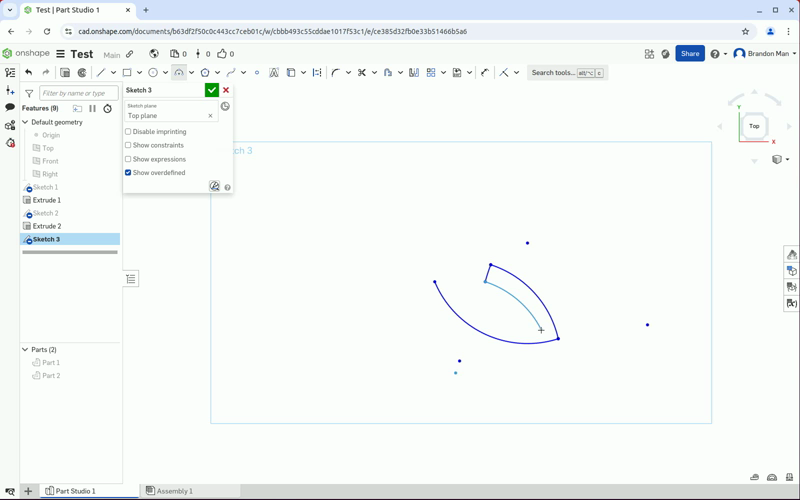
mouse_move(518, 299)
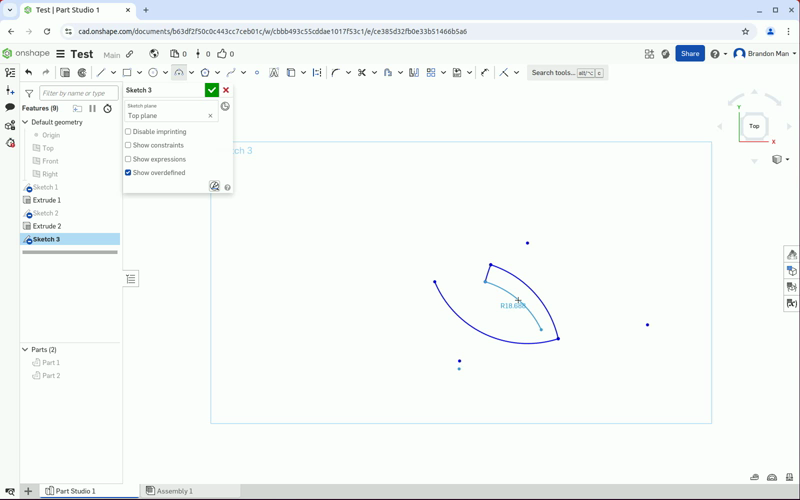
click(518, 299)
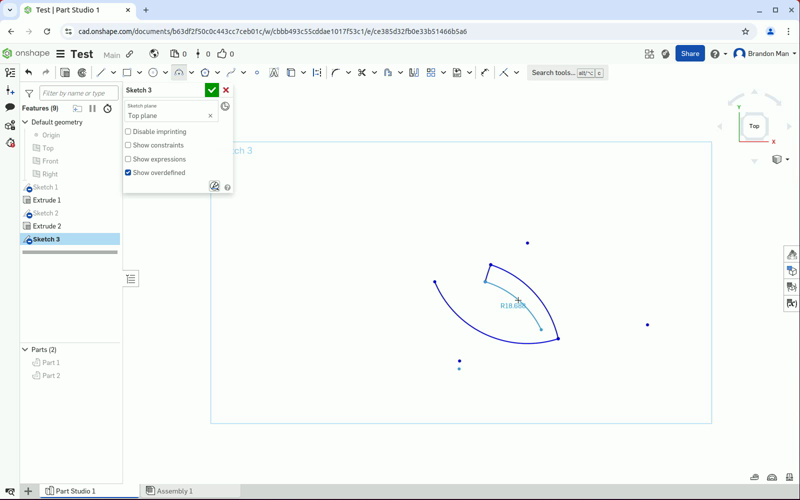
key_up(shift)
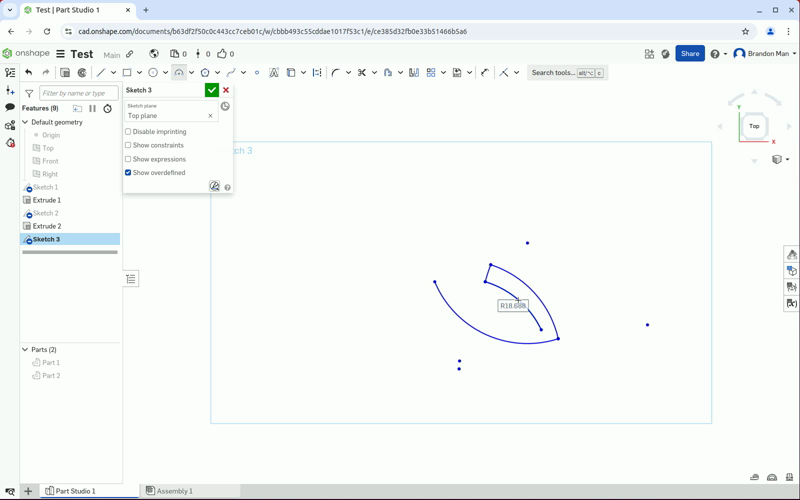
mouse_move(541, 329)
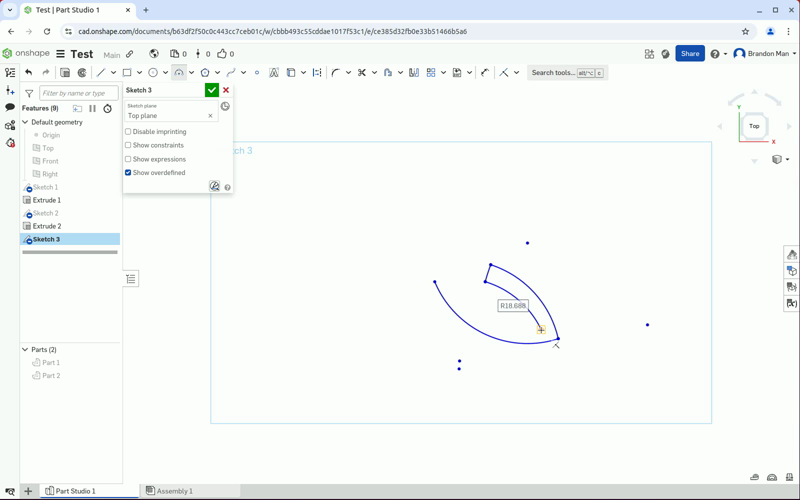
click(541, 329)
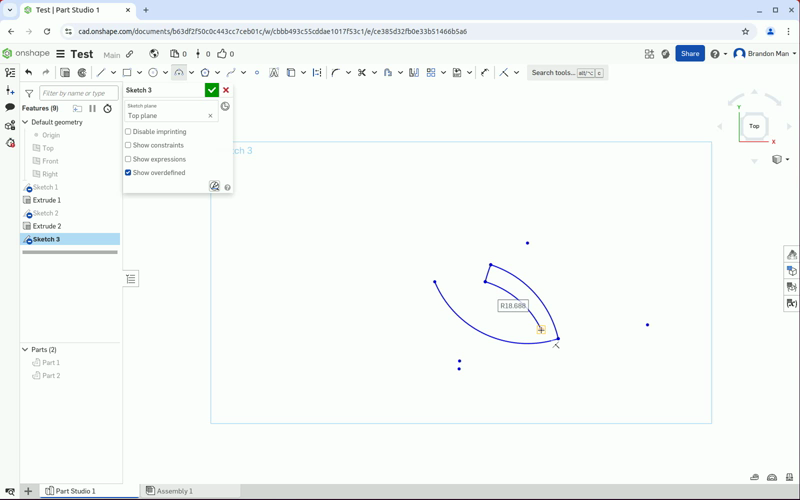
key_down(shift)
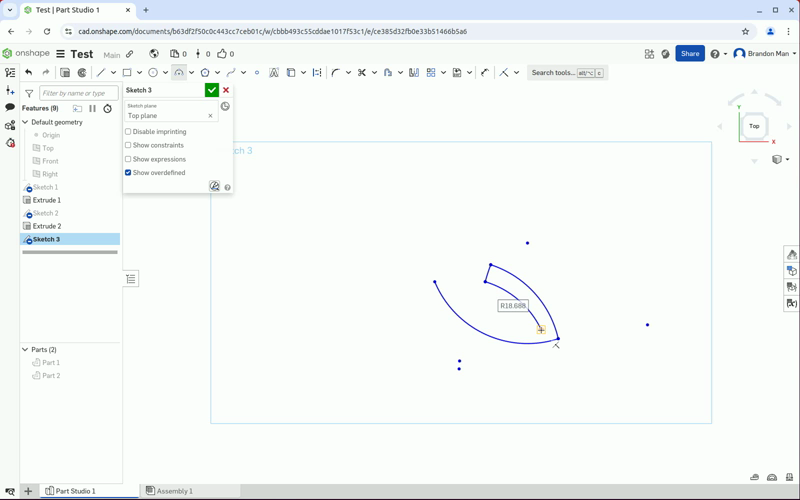
mouse_move(453, 277)
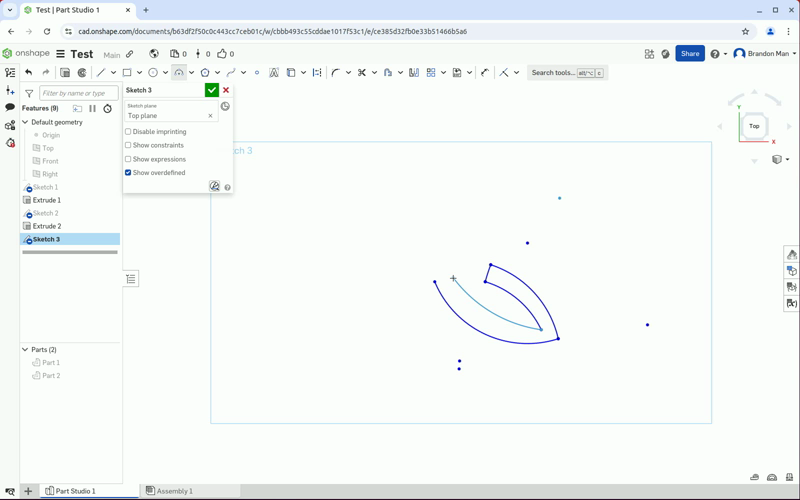
click(453, 277)
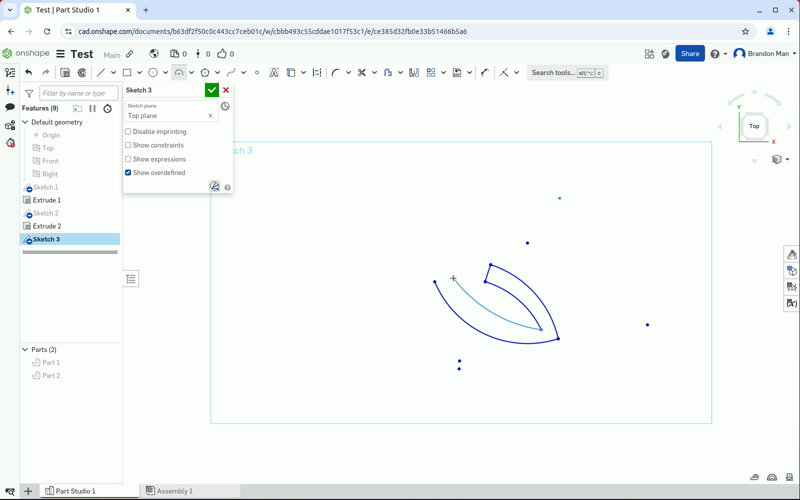
mouse_move(489, 317)
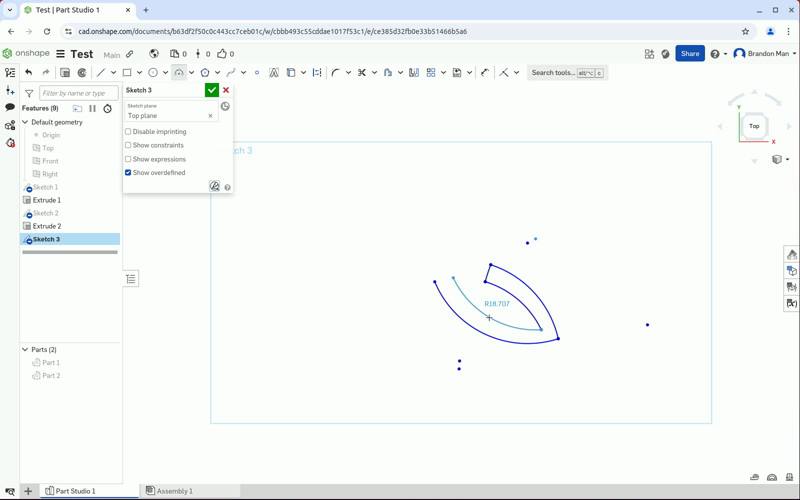
click(489, 317)
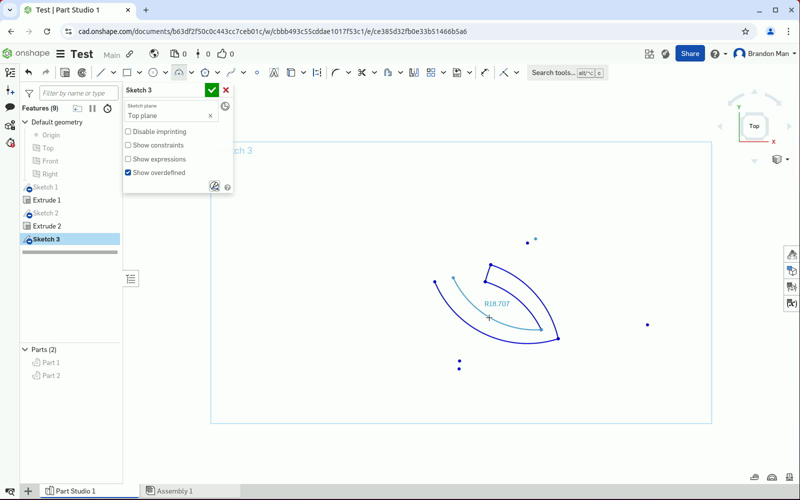
key_up(shift)
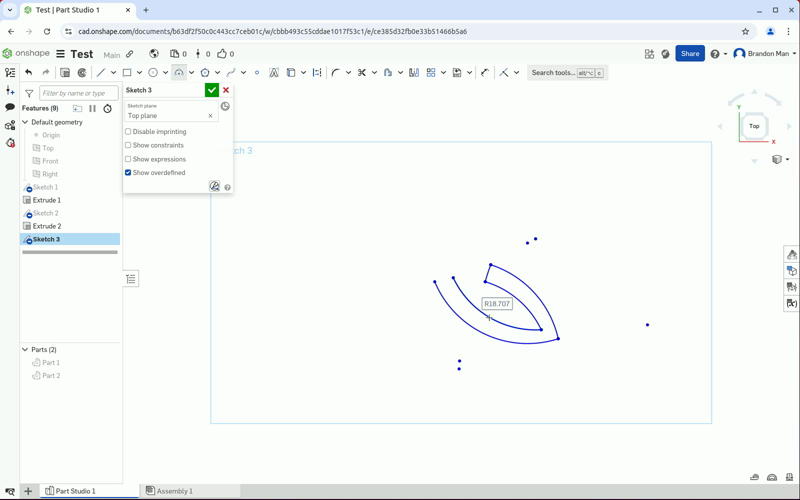
mouse_move(453, 277)
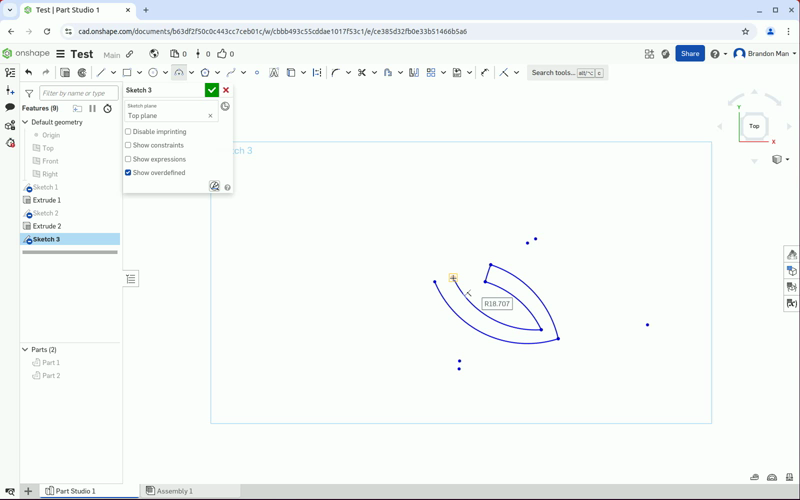
click(453, 277)
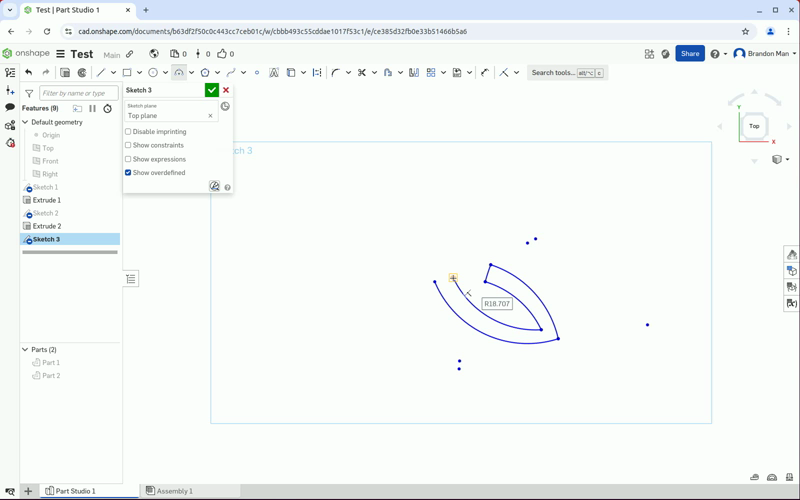
mouse_move(434, 281)
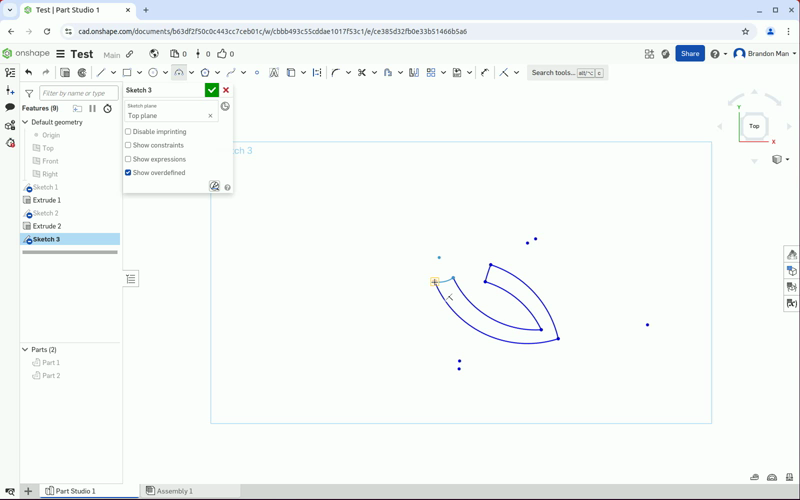
click(434, 281)
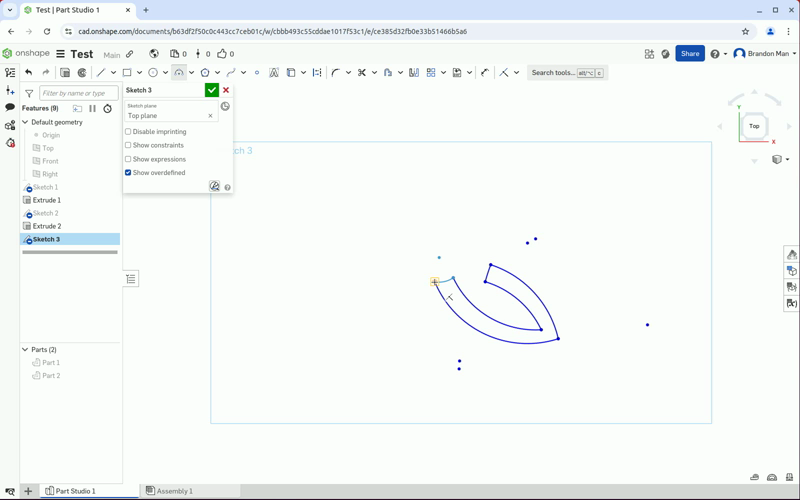
key_down(shift)
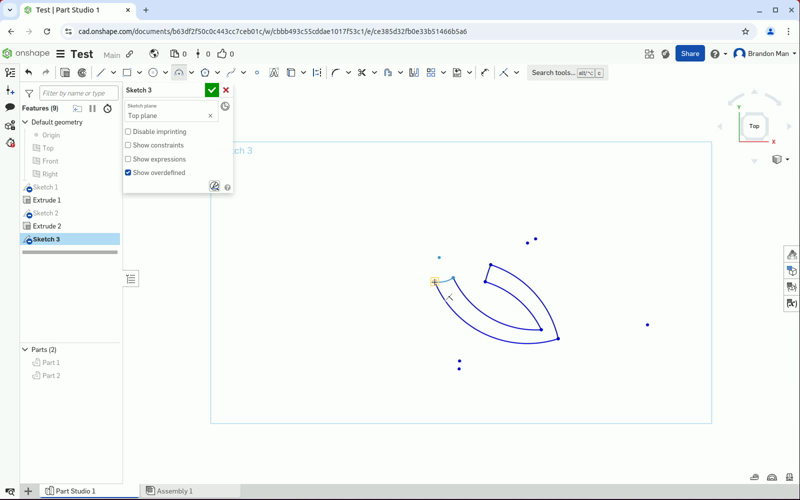
mouse_move(444, 279)
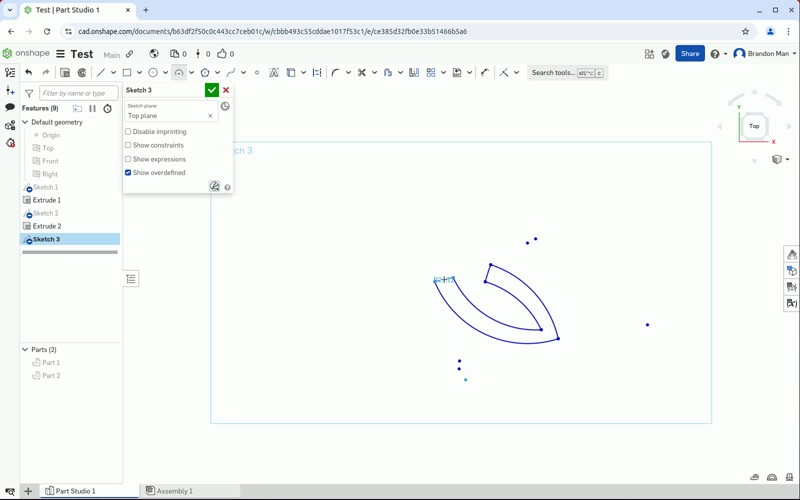
click(444, 279)
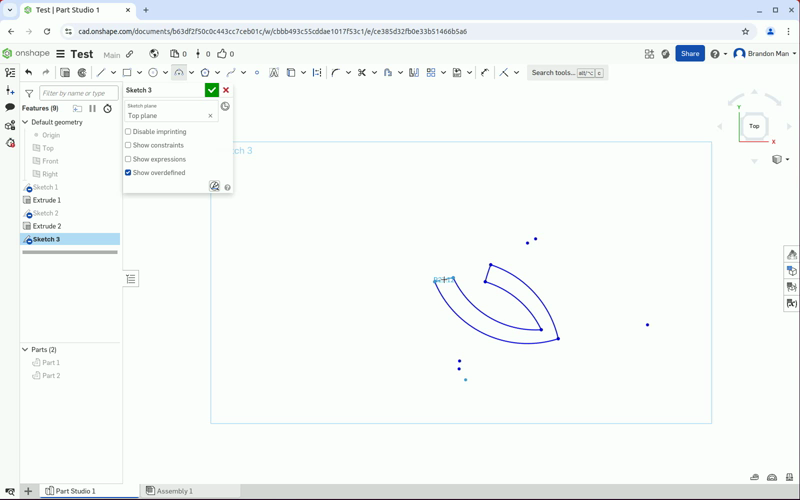
key_up(shift)
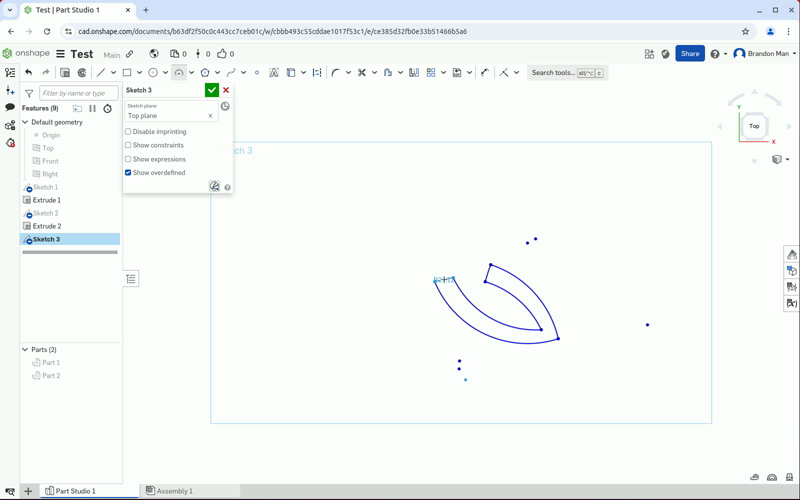
key(esc)
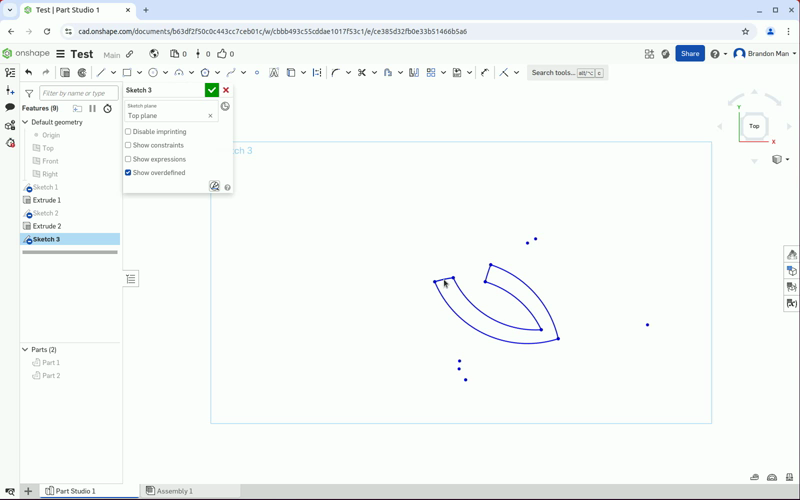
mouse_move(498, 331)
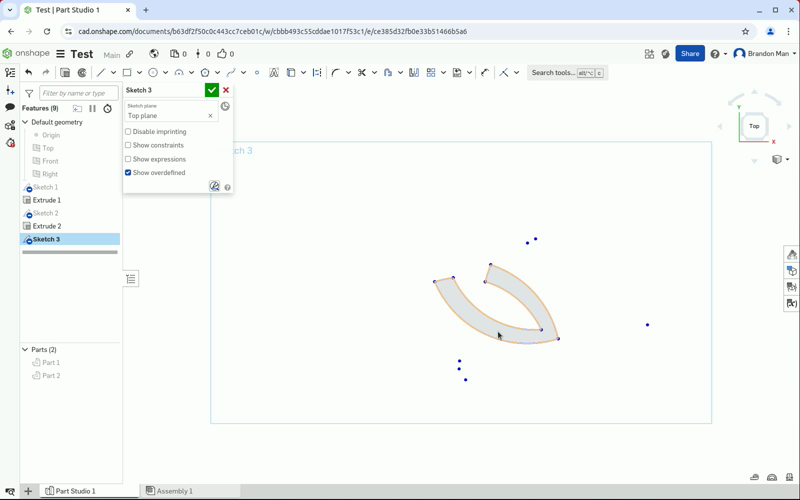
click(498, 331)
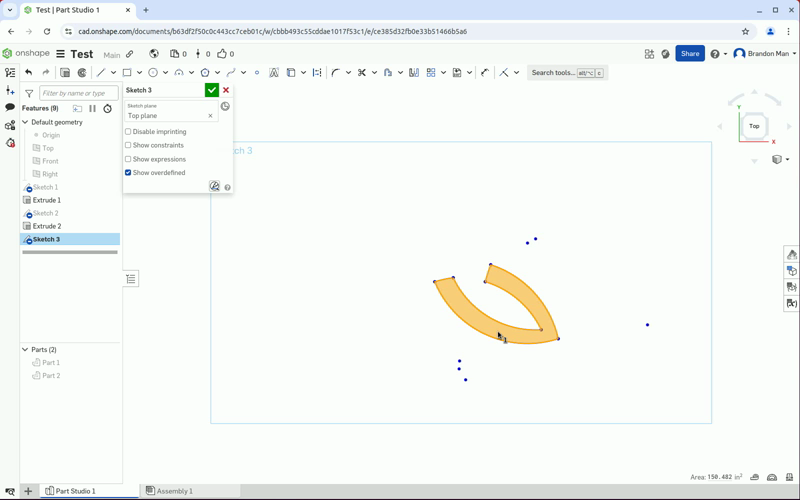
mouse_move(73, 352)
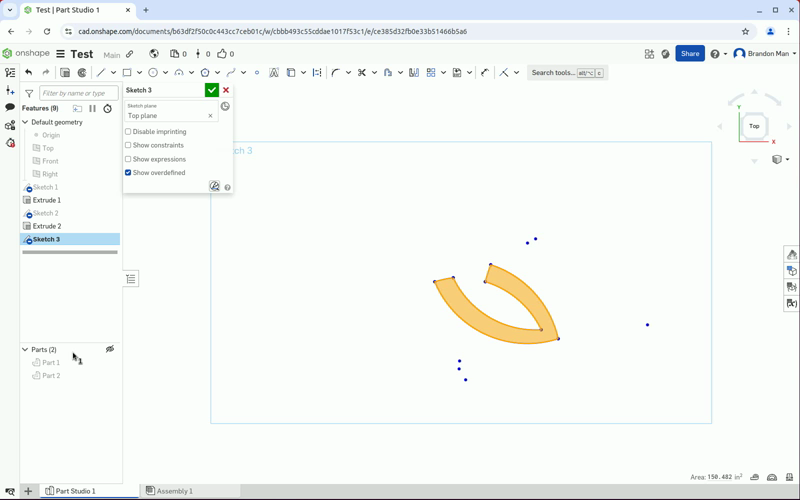
key(shift+y)
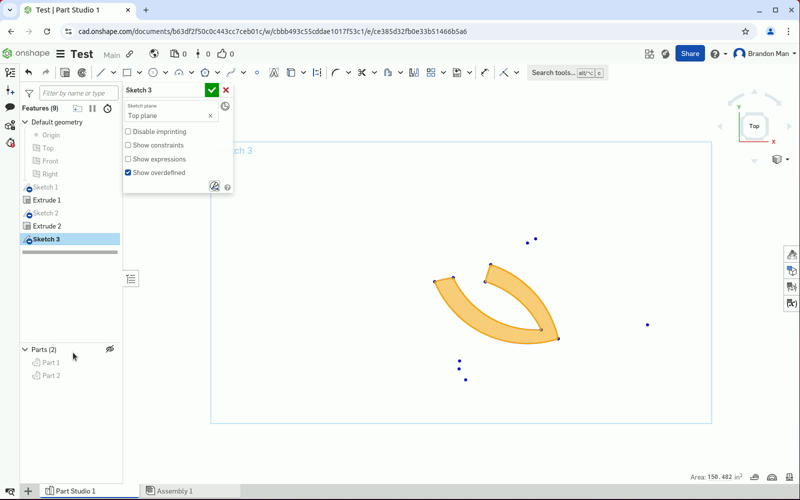
key(shift+e)
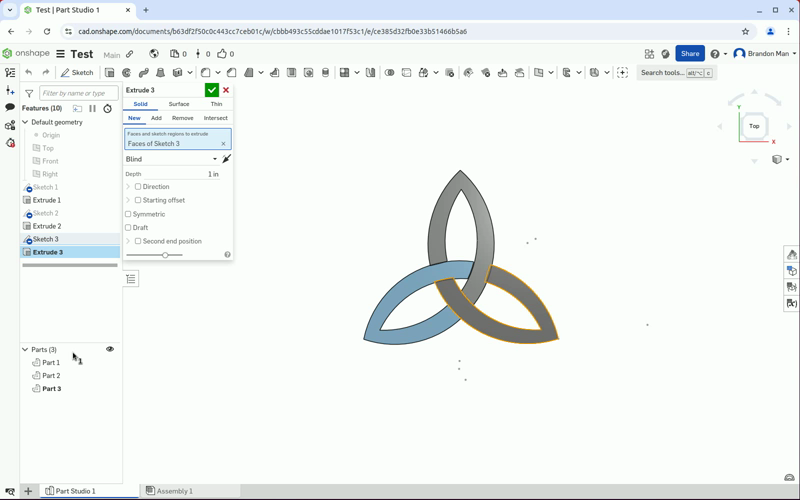
mouse_move(143, 106)
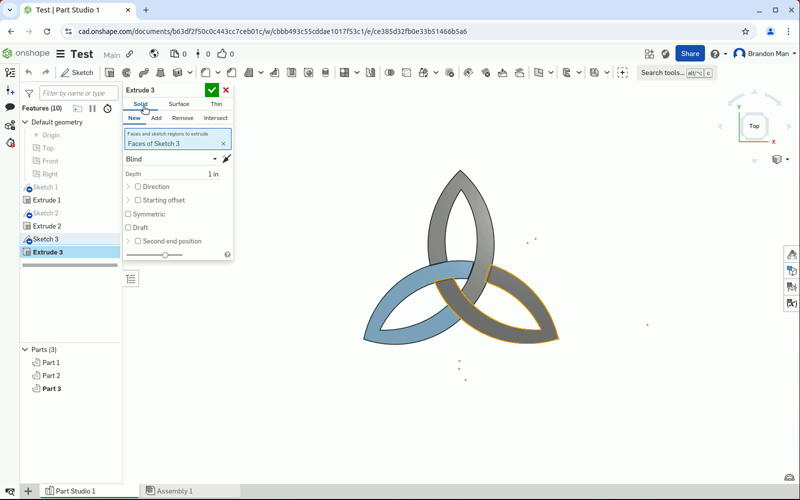
click(143, 106)
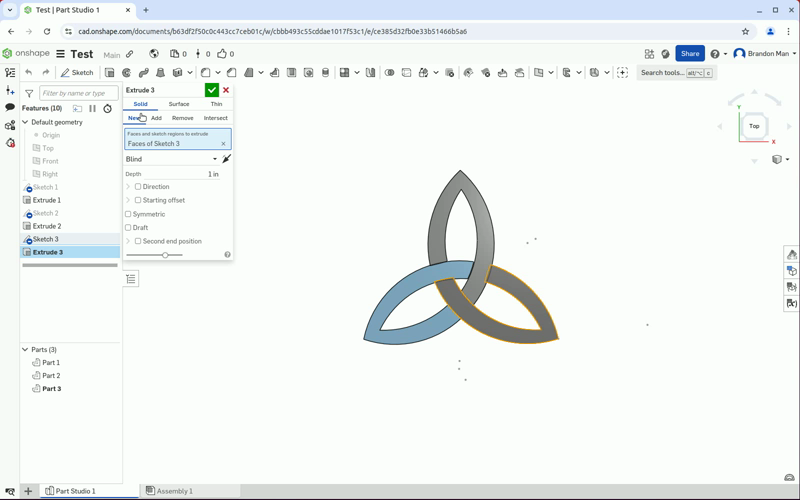
mouse_move(137, 120)
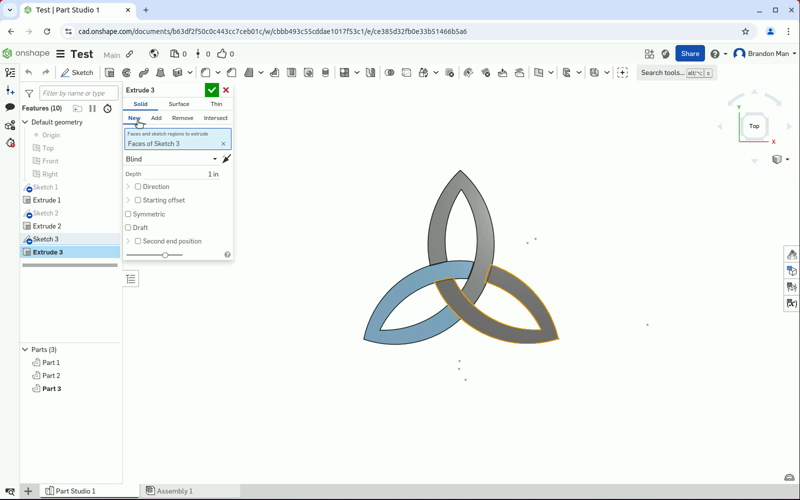
click(137, 120)
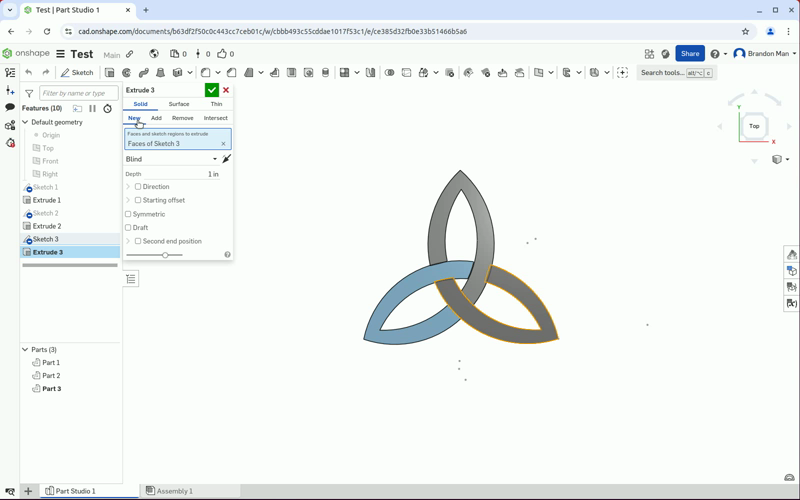
key(tab, 4)
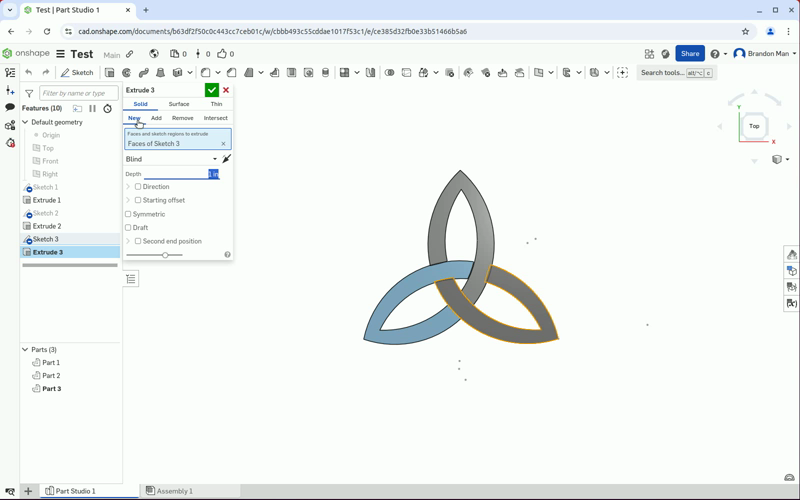
text(1.444)
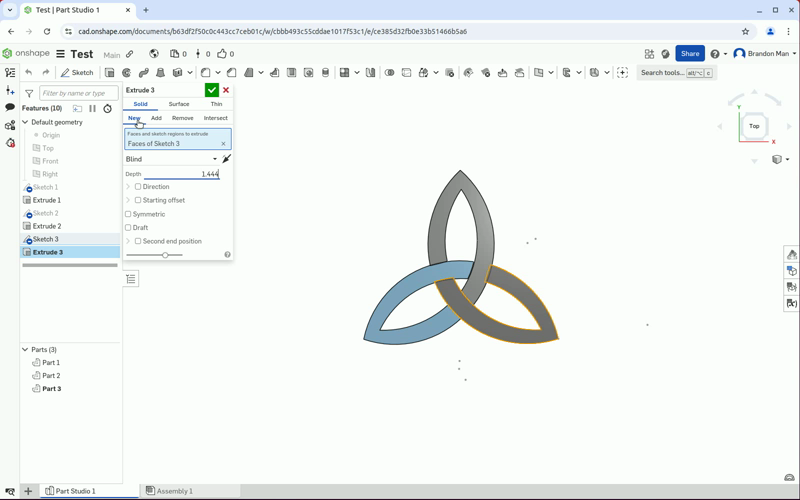
key(enter)
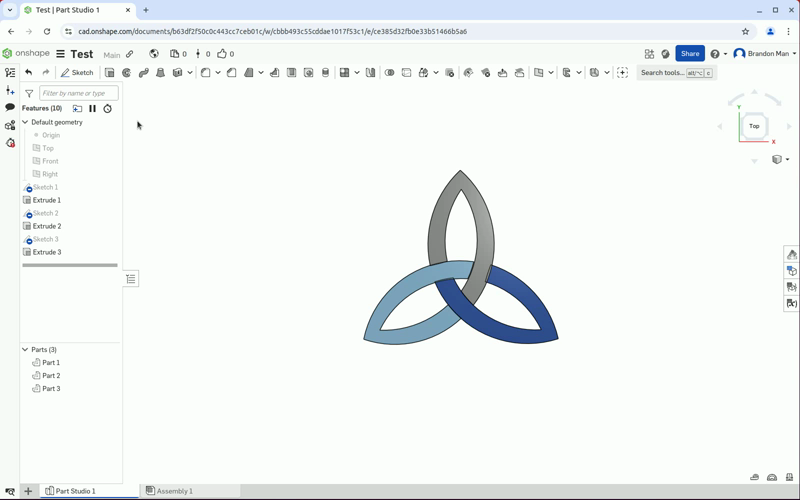
key(shift+h)
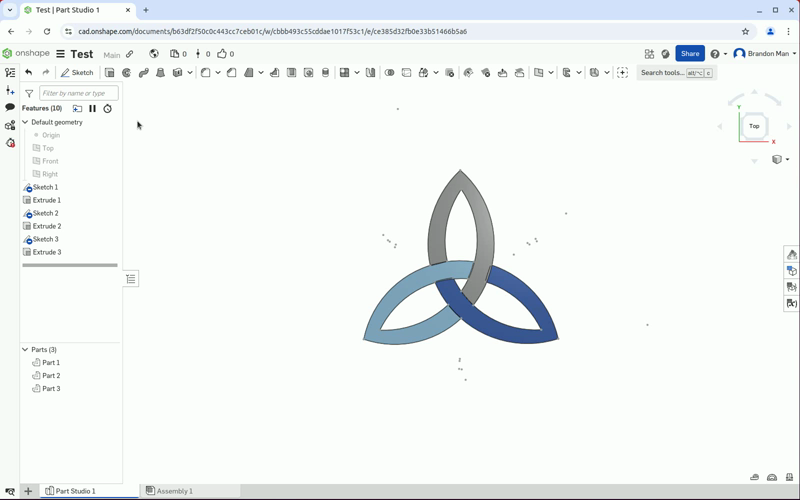
key(shift+h)
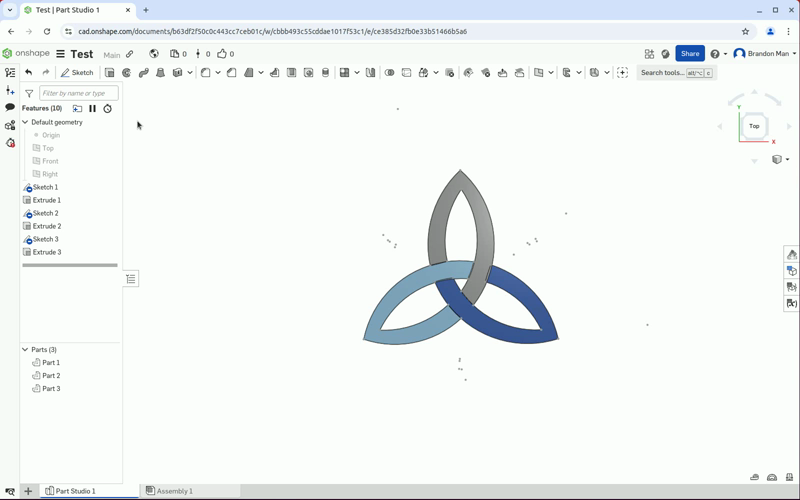
key(shift+7)
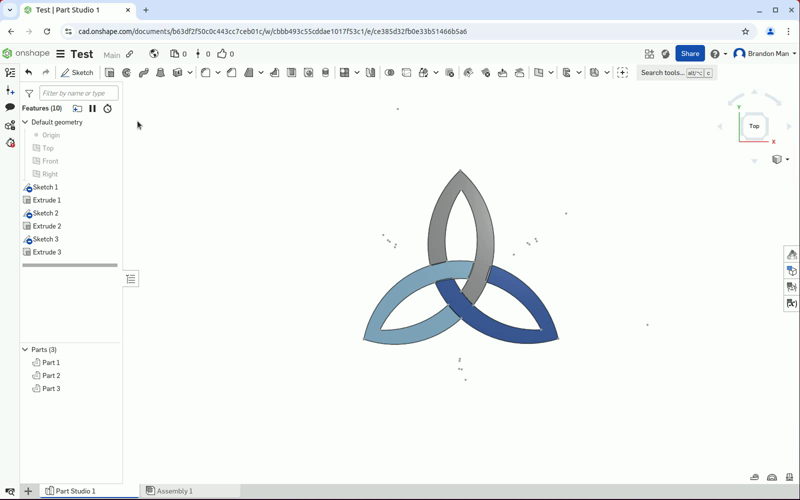
key(up, 3)
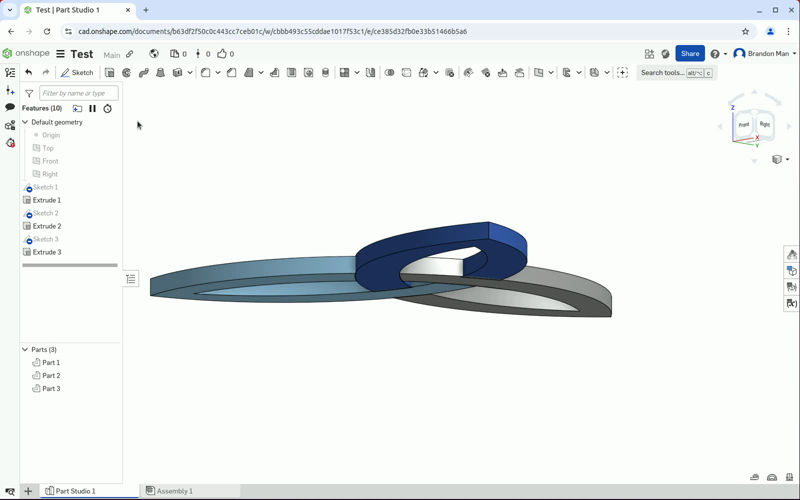
key(left, 3)
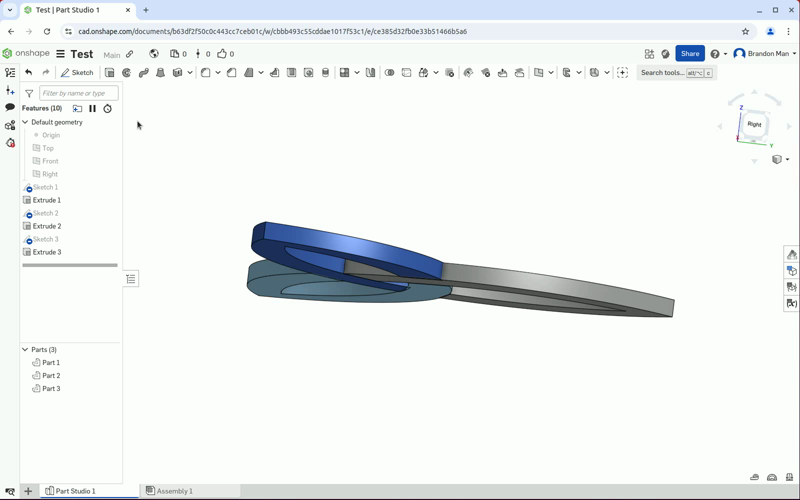
key(right, 3)
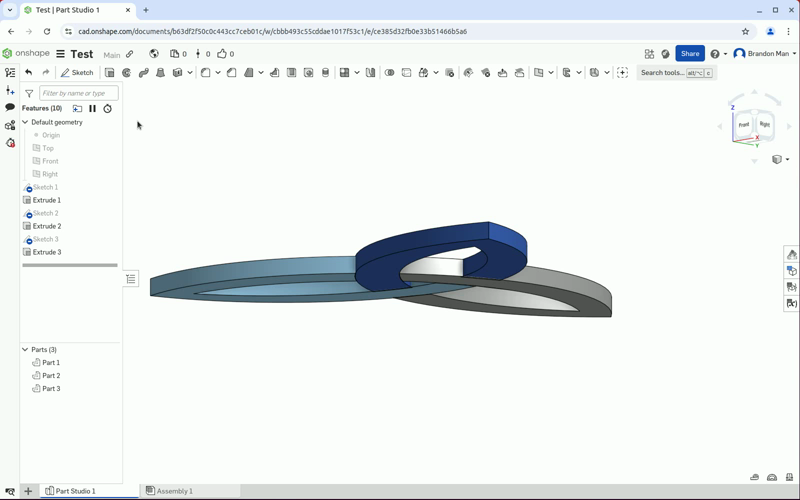
key(down, 3)
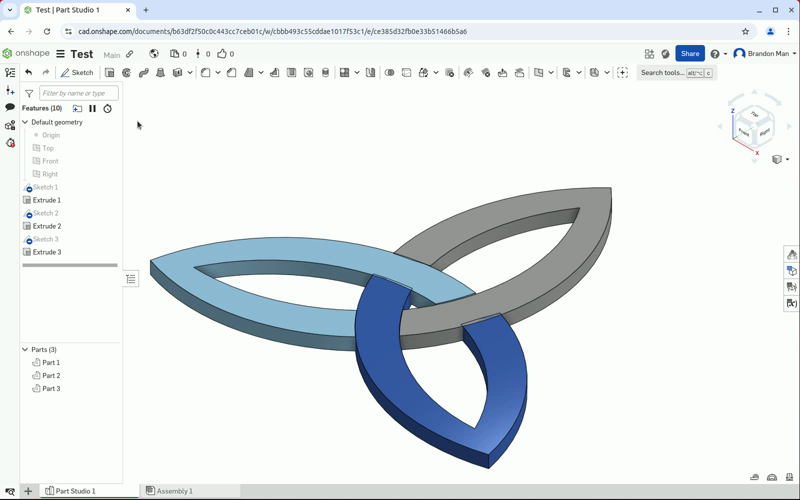
mouse_move(73, 189)
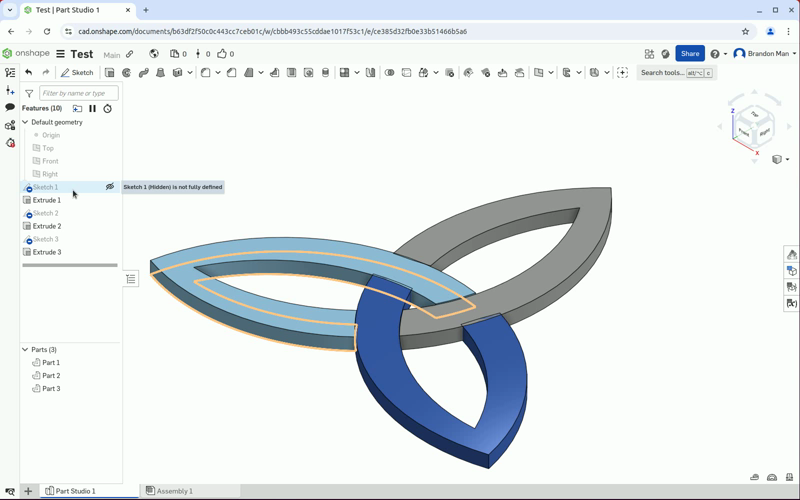
click(73, 189)